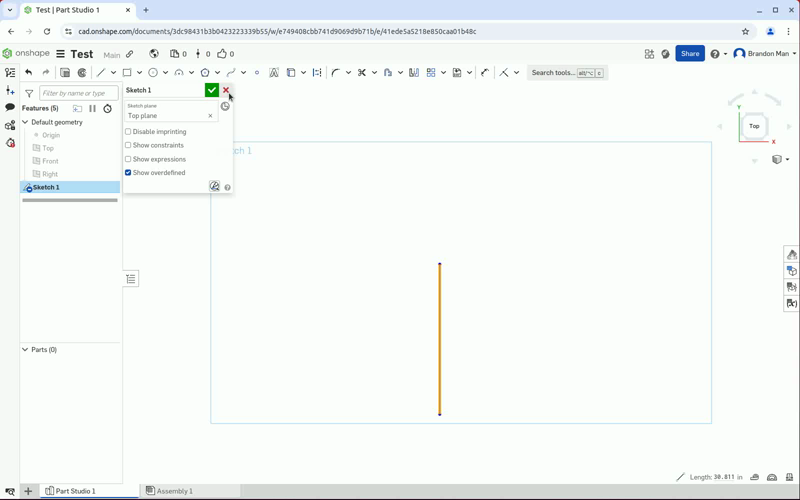
key(shift+h)
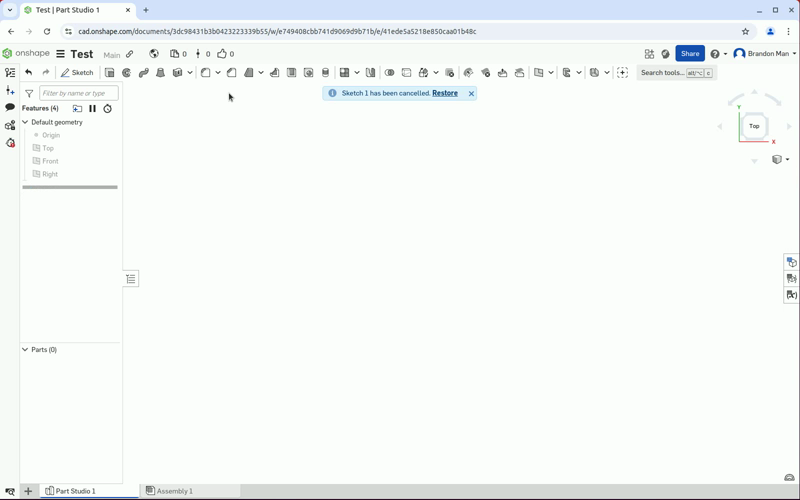
mouse_move(73, 352)
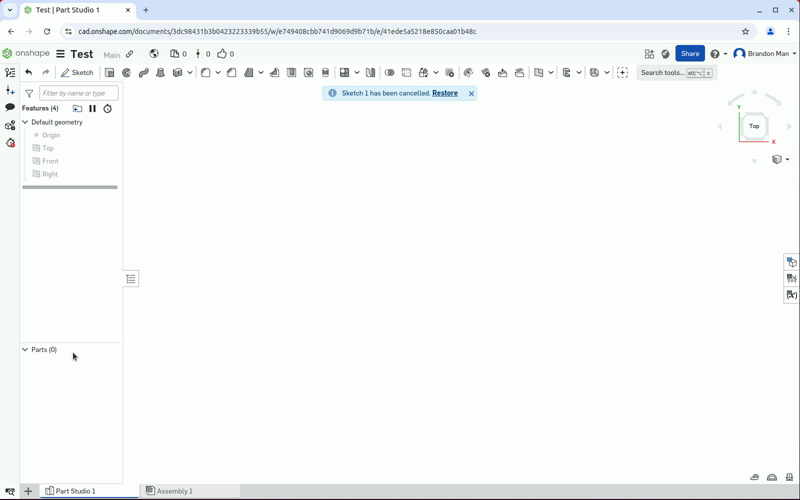
key(y)
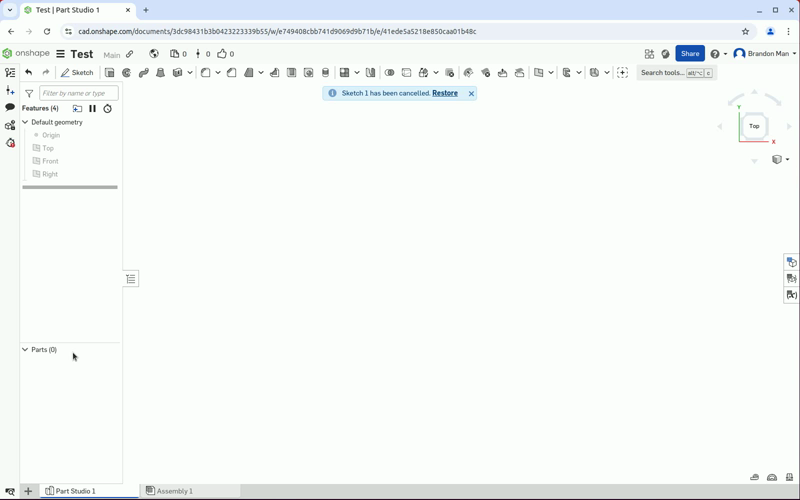
key(shift+p)
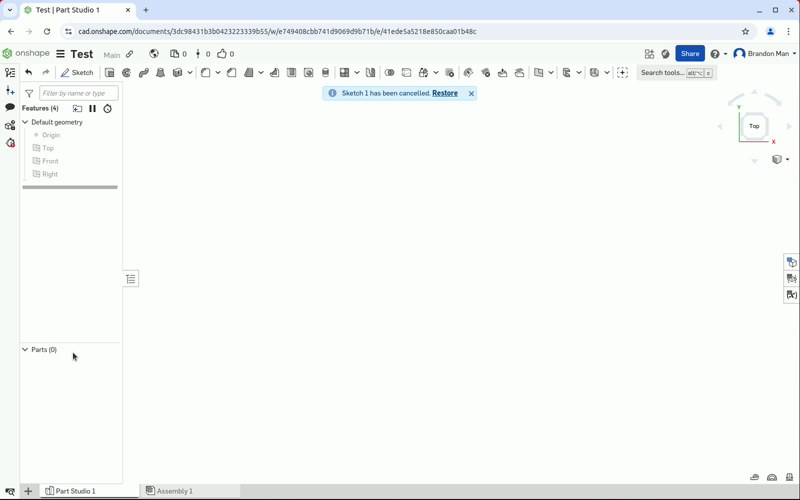
key(space)
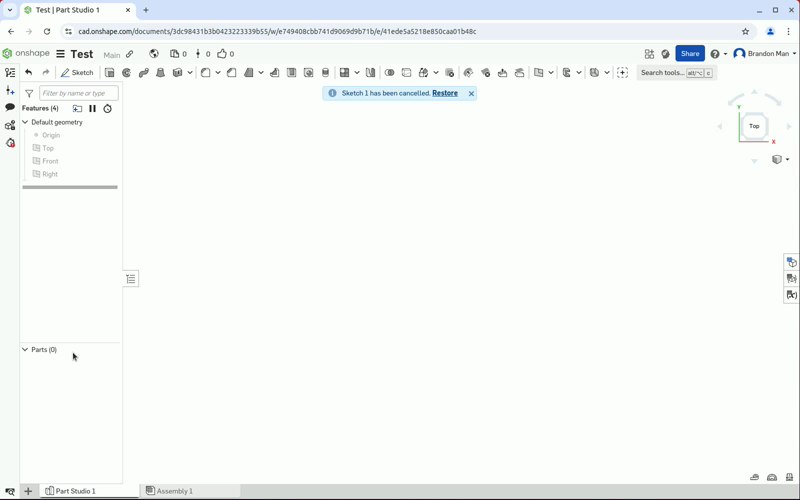
key_down(shift)
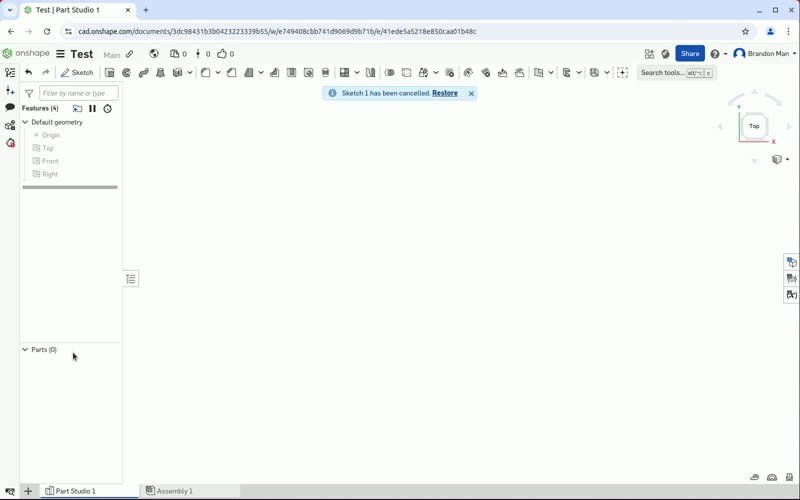
key(up)
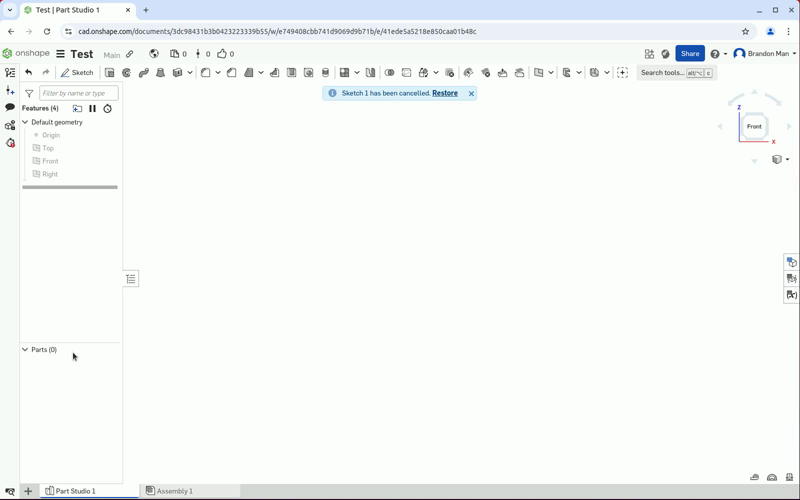
key_up(shift)
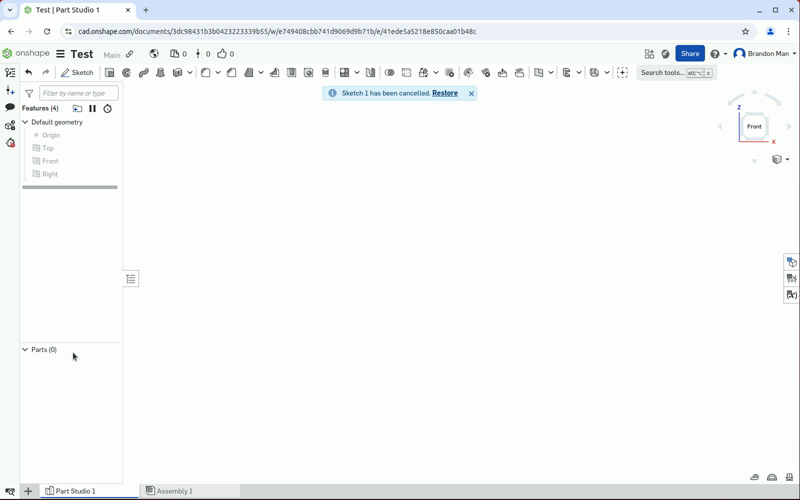
mouse_move(73, 352)
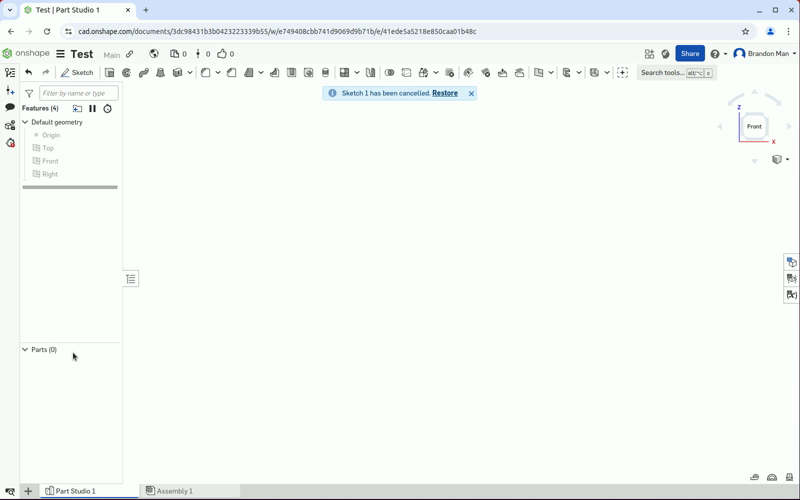
key(shift+y)
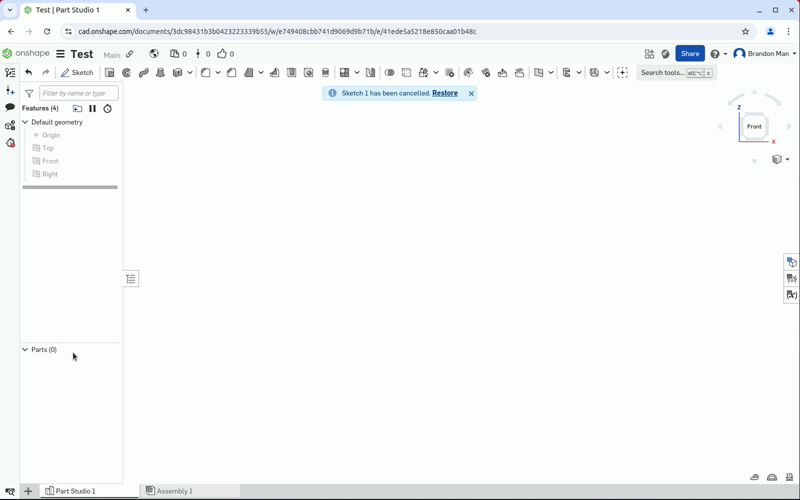
key(shift+s)
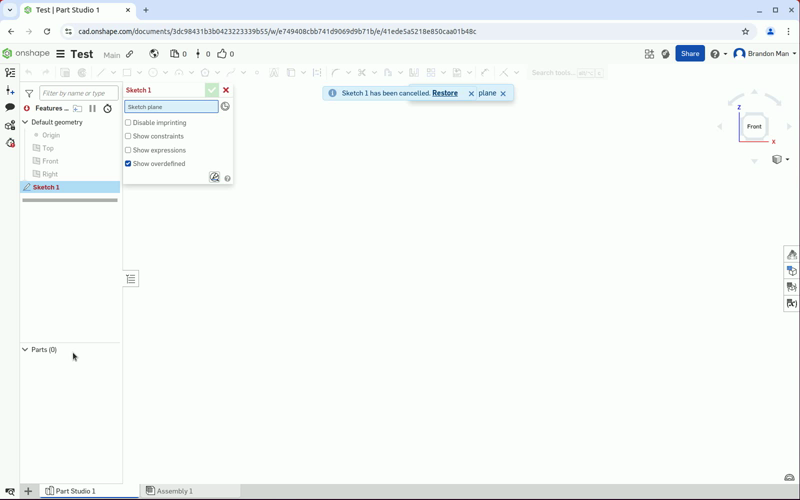
mouse_move(73, 163)
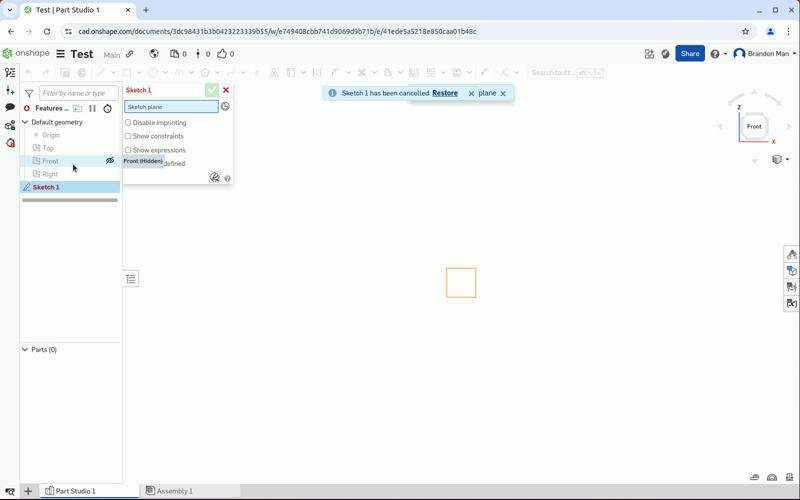
click(73, 163)
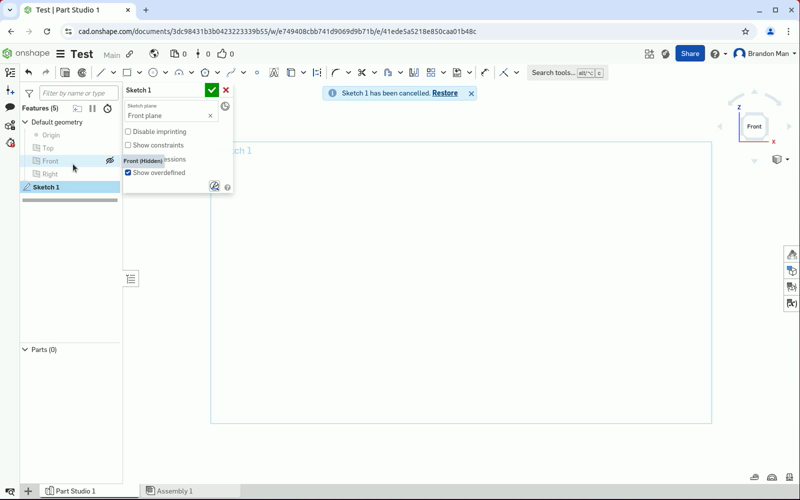
mouse_move(73, 352)
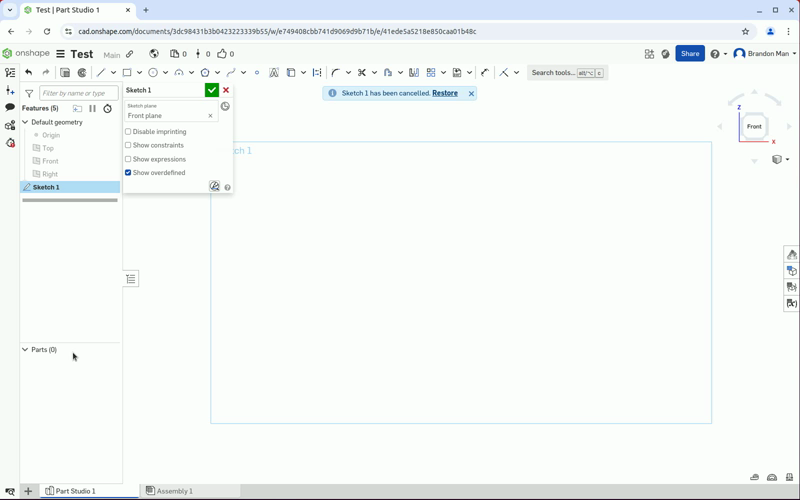
key(y)
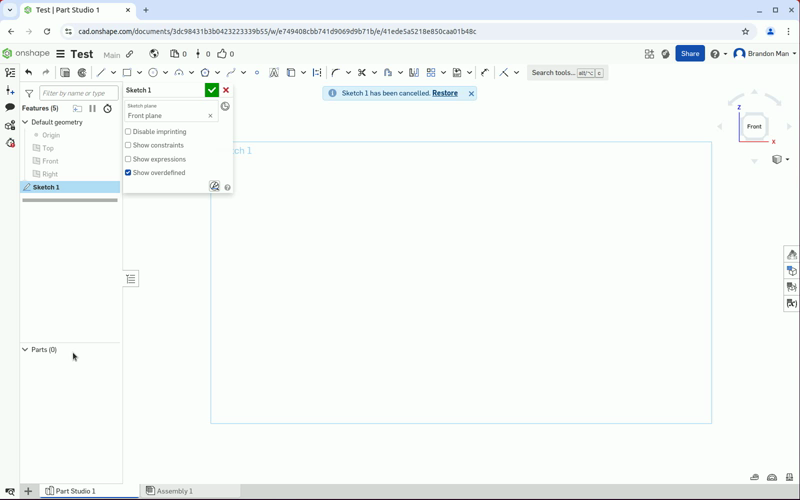
key(l)
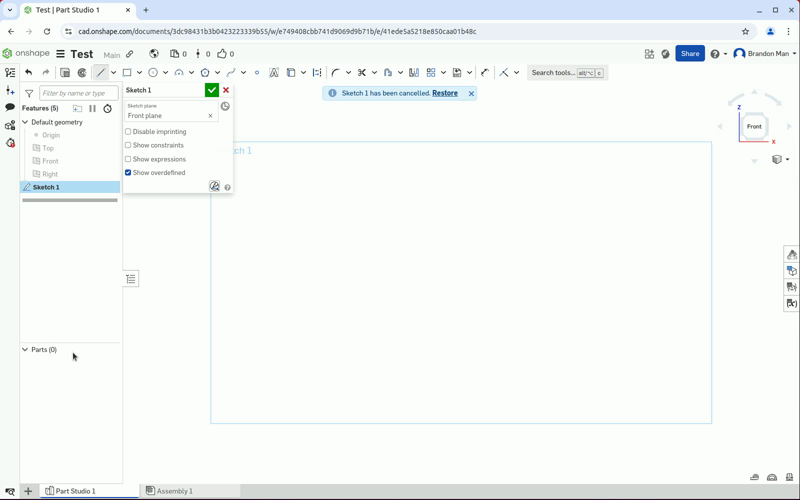
key_down(shift)
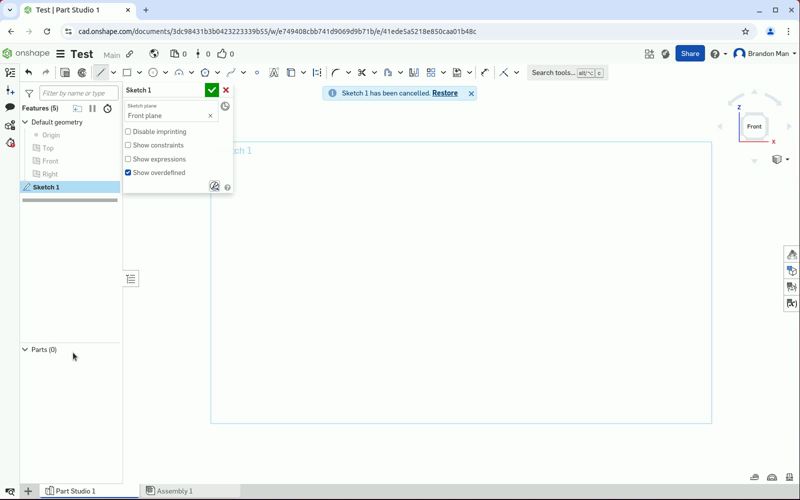
mouse_move(398, 299)
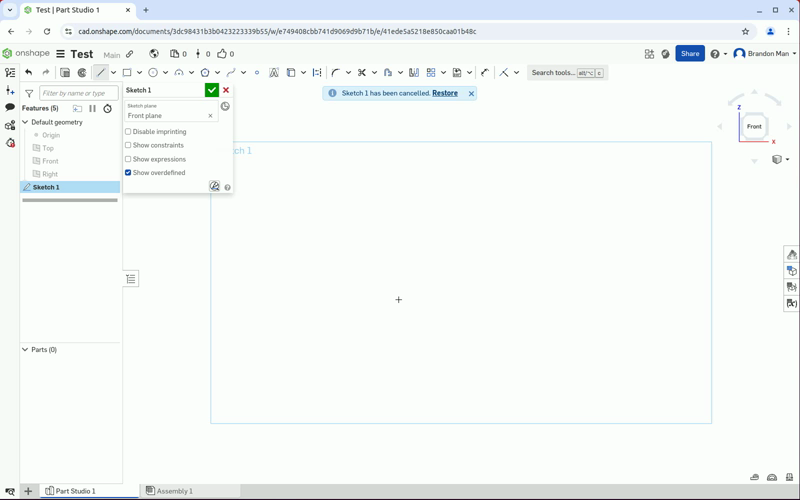
click(398, 299)
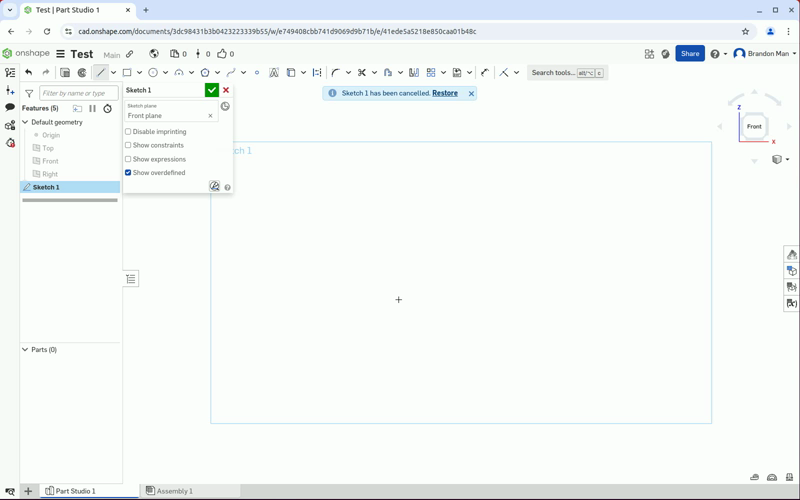
key_up(shift)
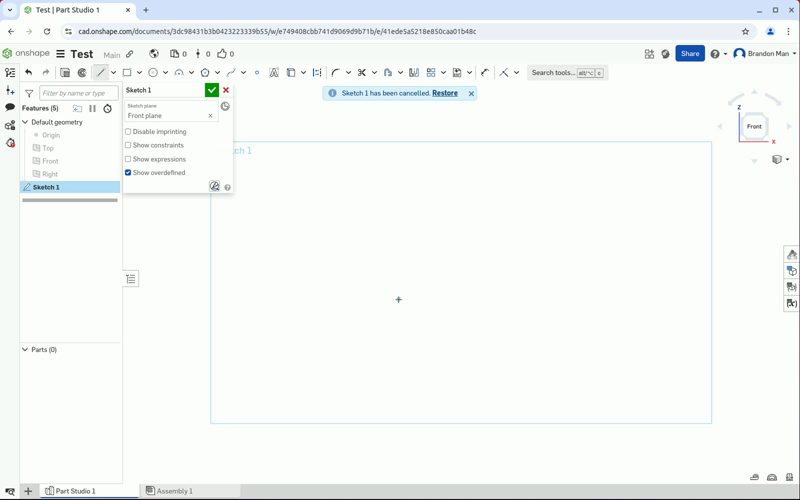
key_down(shift)
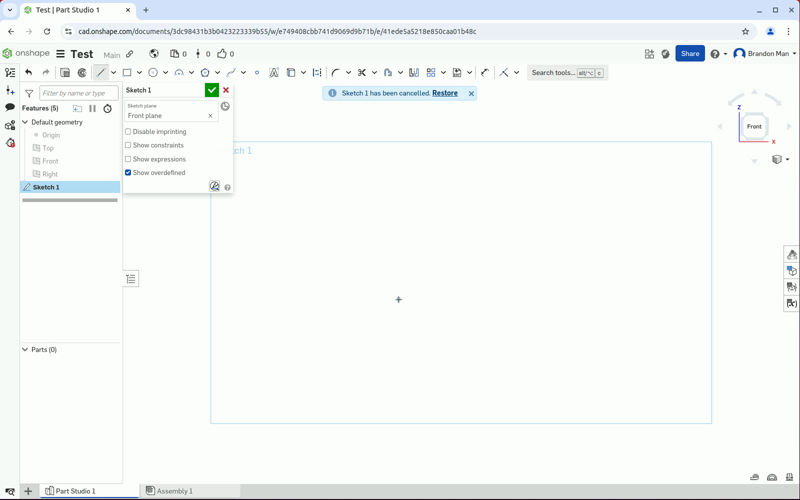
mouse_move(521, 299)
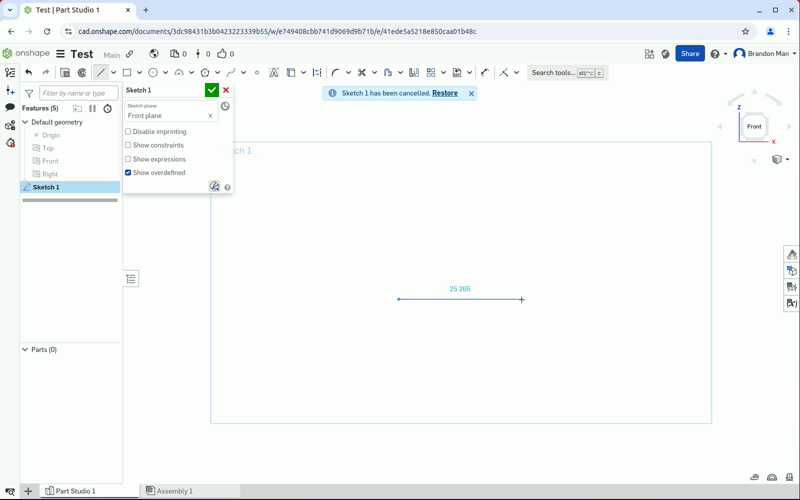
click(521, 299)
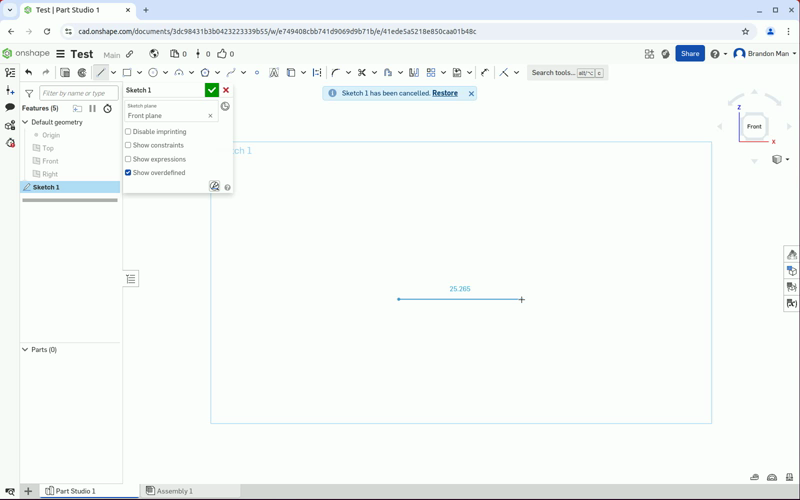
key_up(shift)
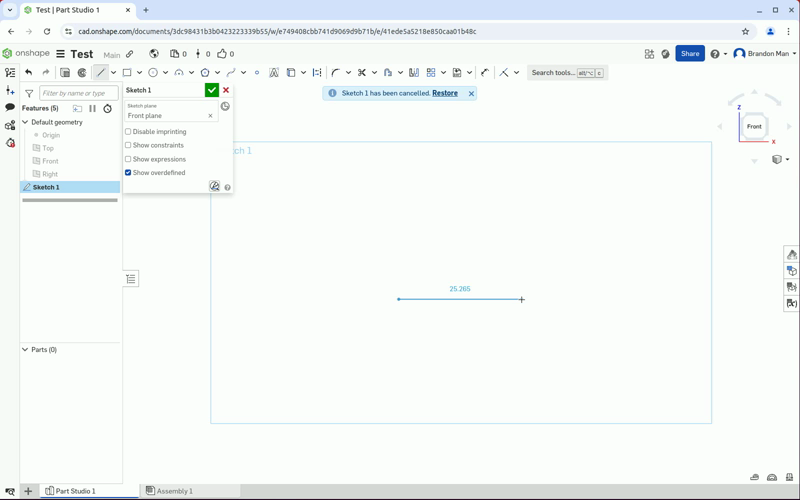
key_down(shift)
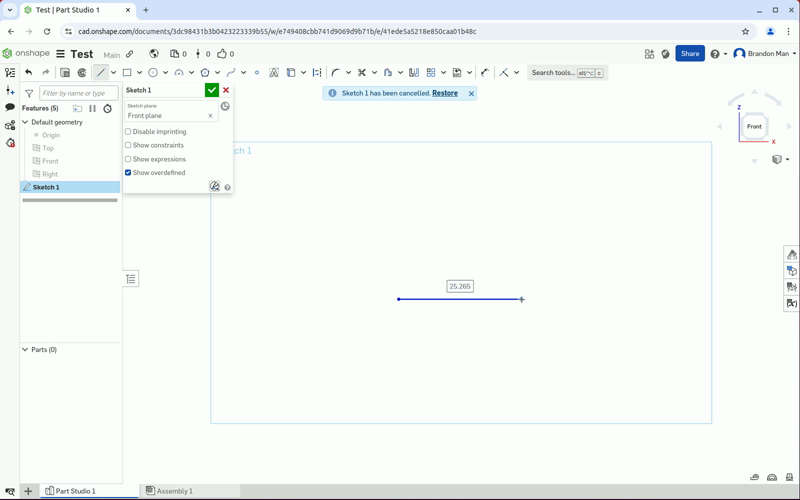
mouse_move(551, 299)
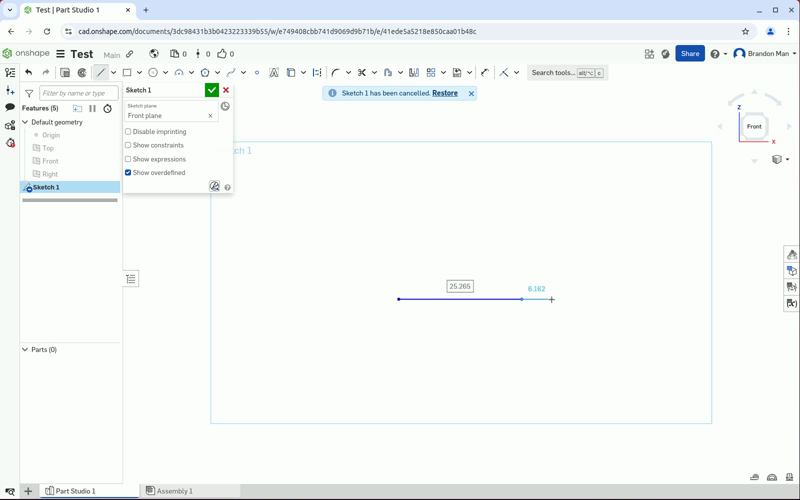
mouse_move(521, 283)
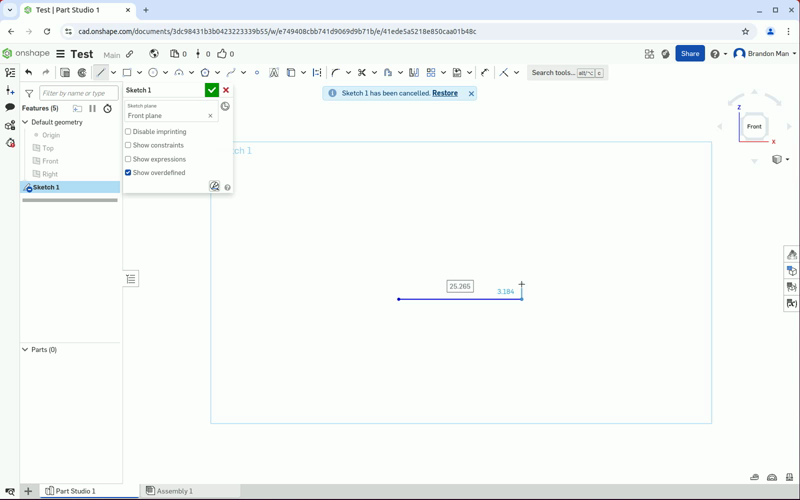
click(521, 283)
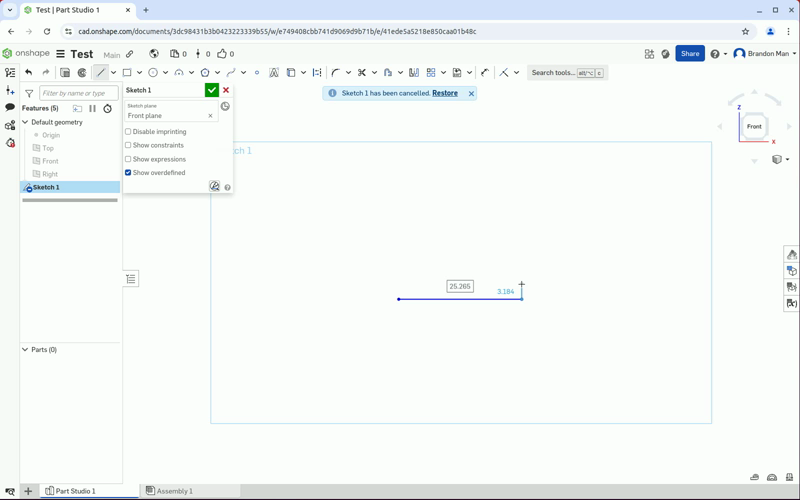
key_up(shift)
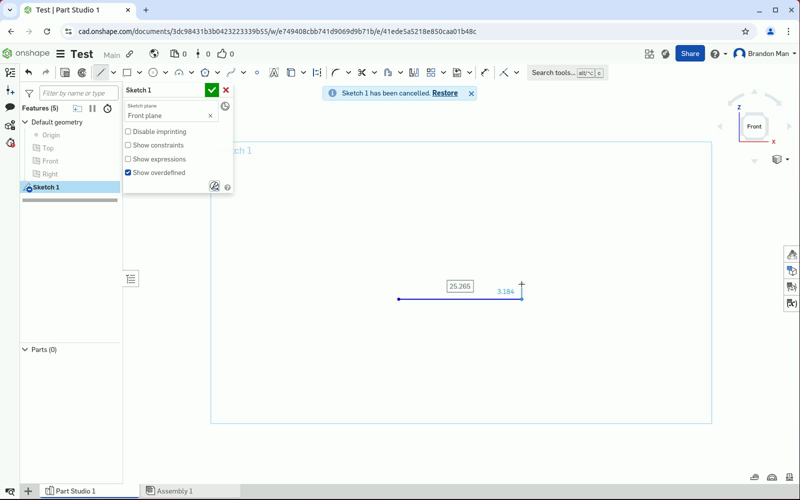
key_down(shift)
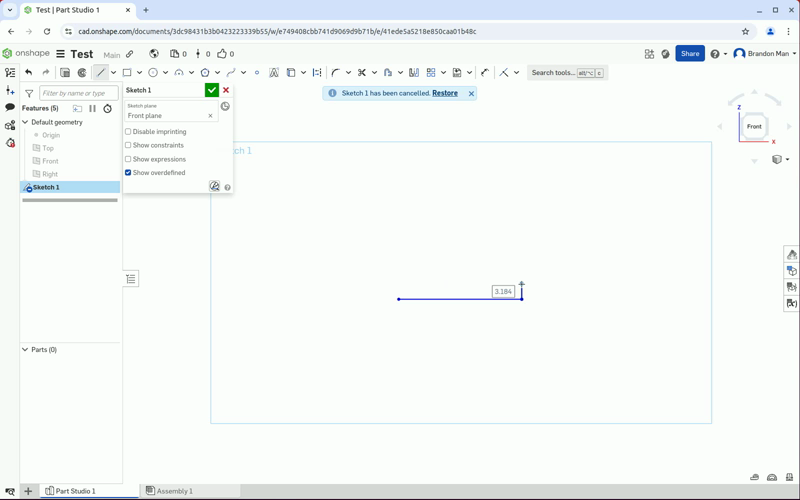
mouse_move(398, 283)
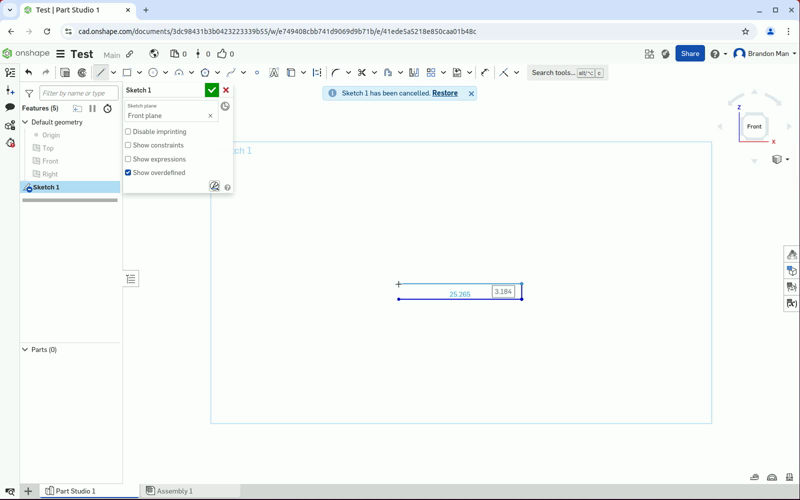
click(398, 283)
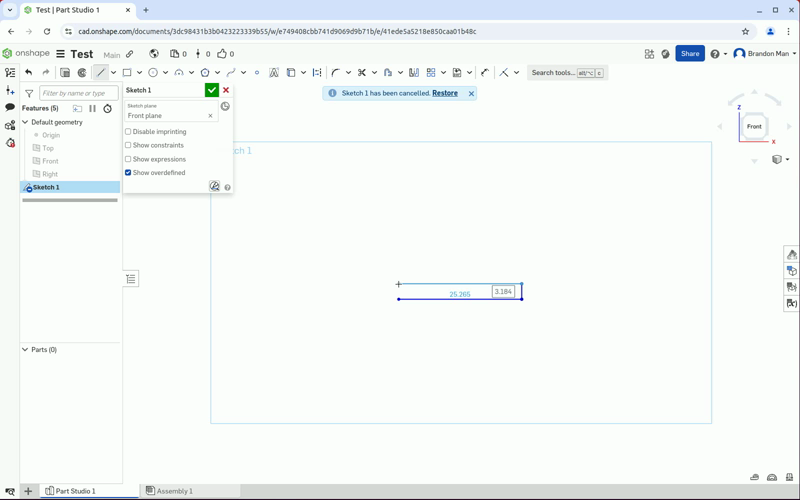
key_up(shift)
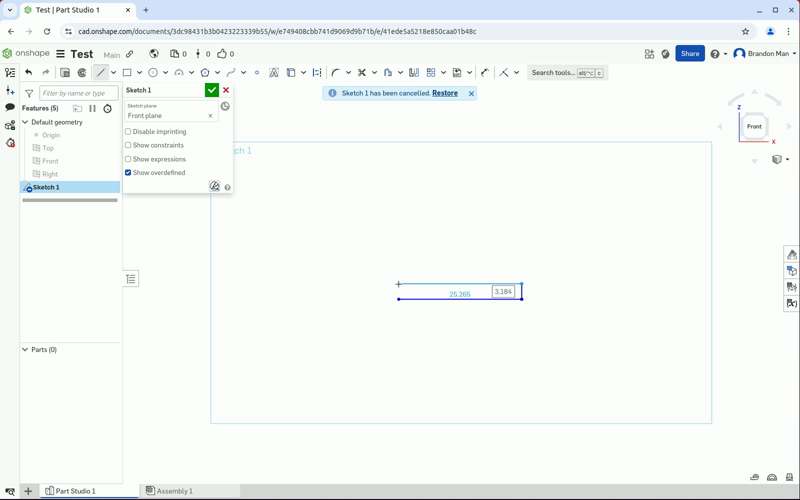
mouse_move(428, 283)
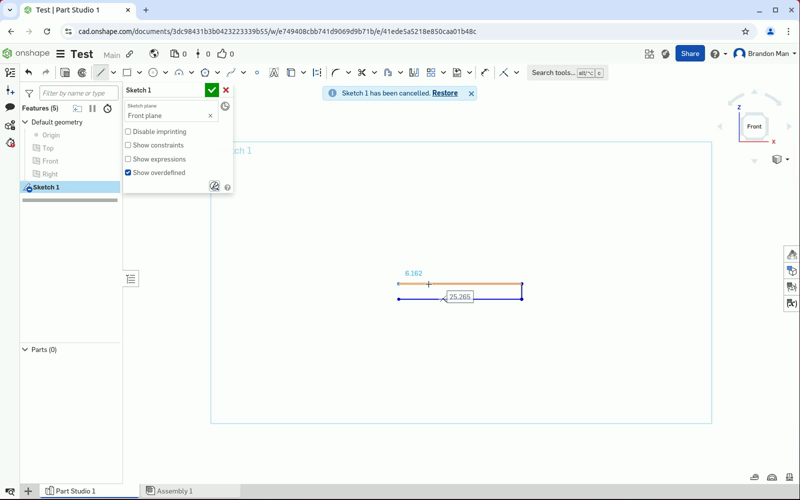
key_down(shift)
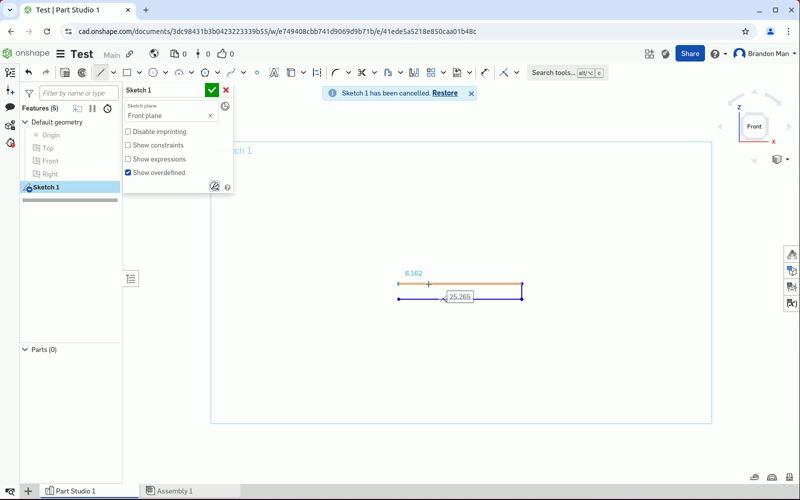
mouse_move(398, 299)
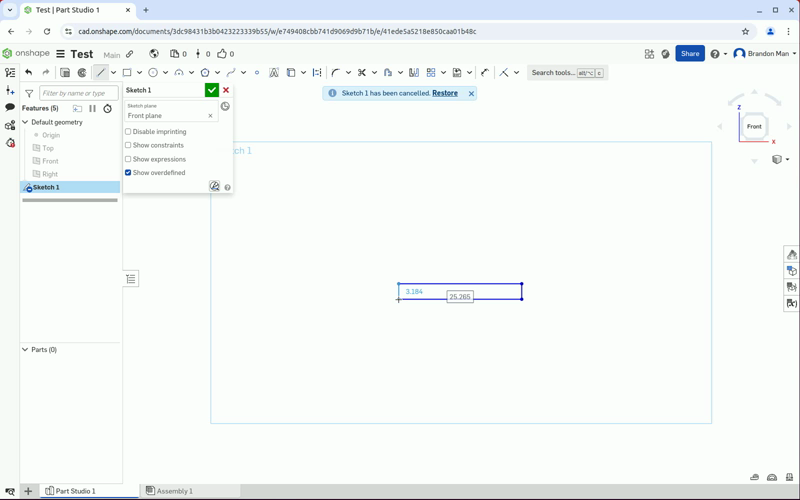
key_up(shift)
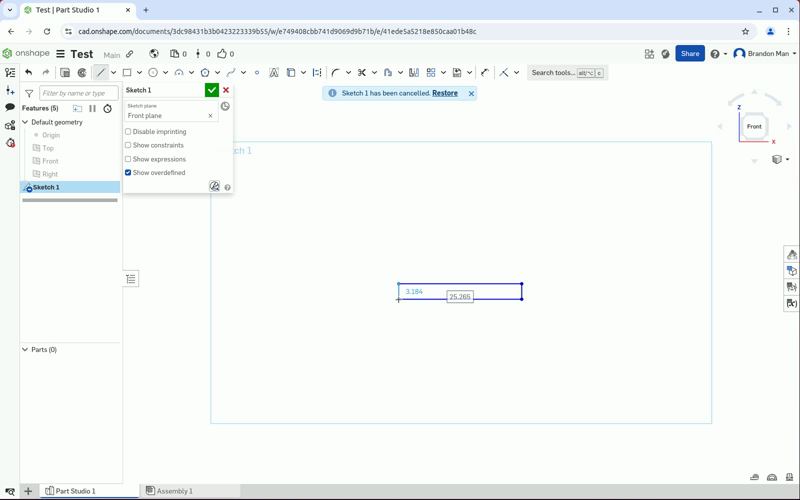
click(398, 299)
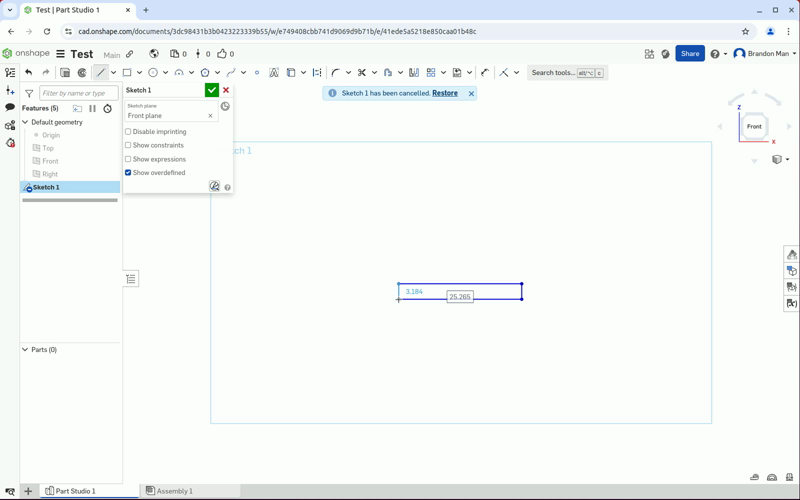
key(esc)
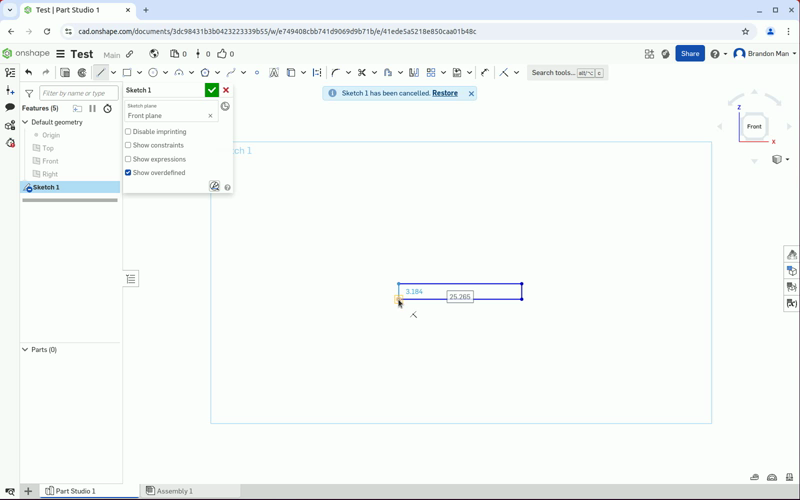
mouse_move(491, 293)
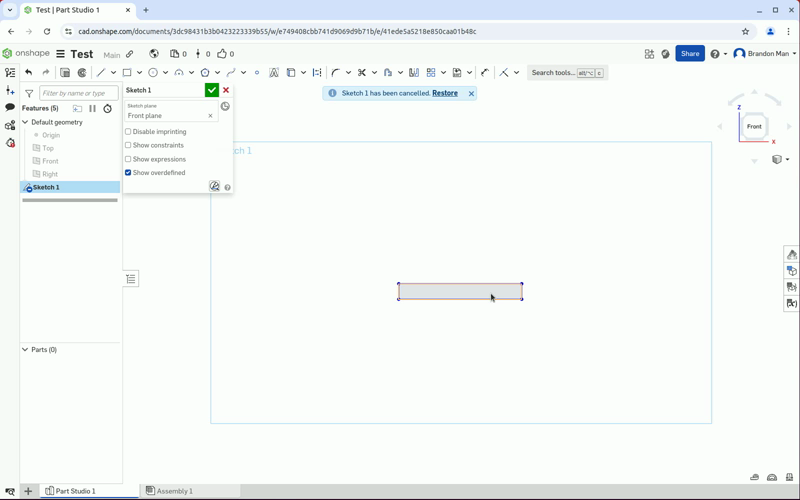
click(491, 293)
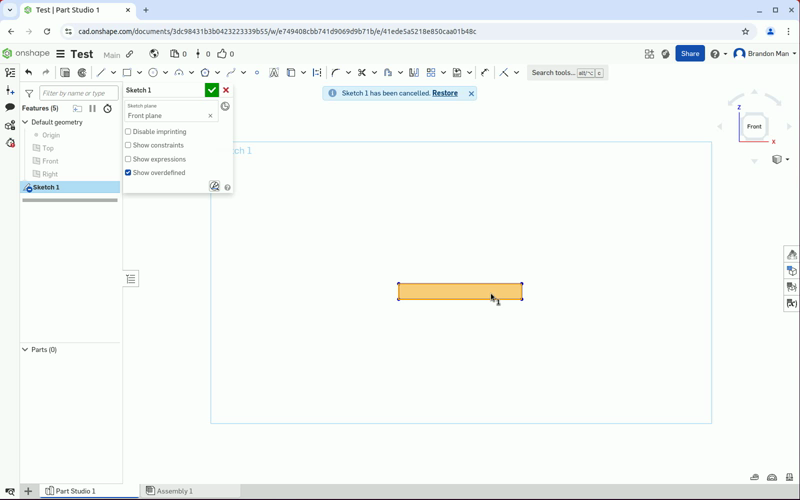
mouse_move(73, 352)
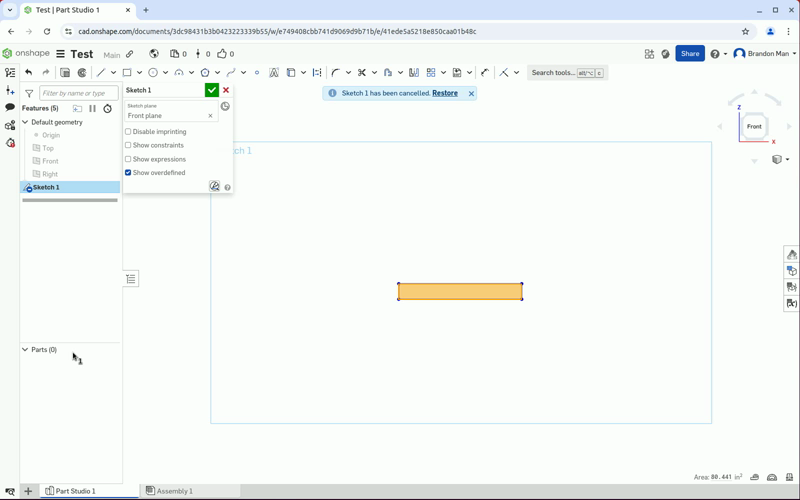
key(shift+y)
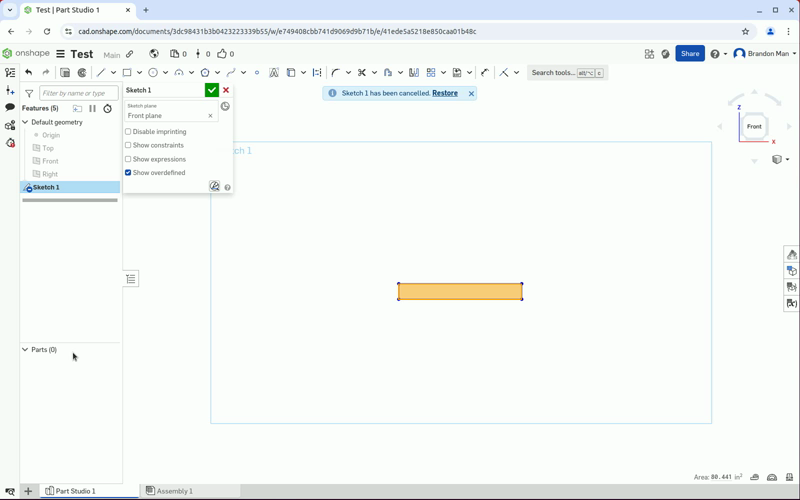
key(shift+e)
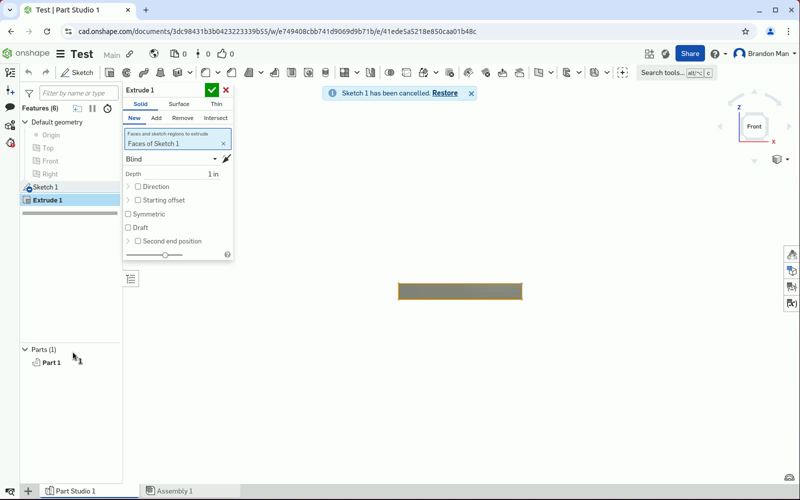
mouse_move(143, 106)
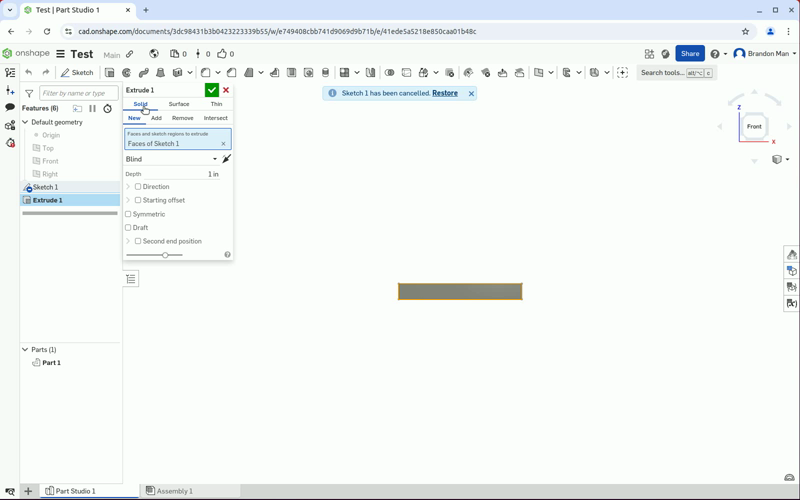
click(143, 106)
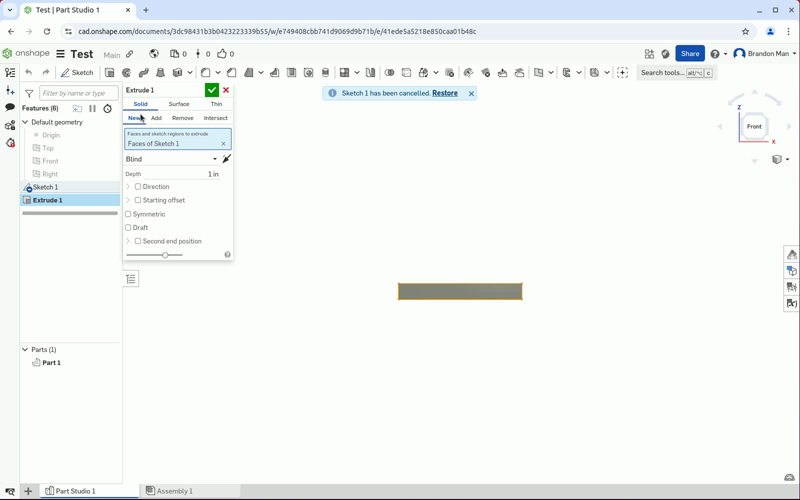
mouse_move(137, 120)
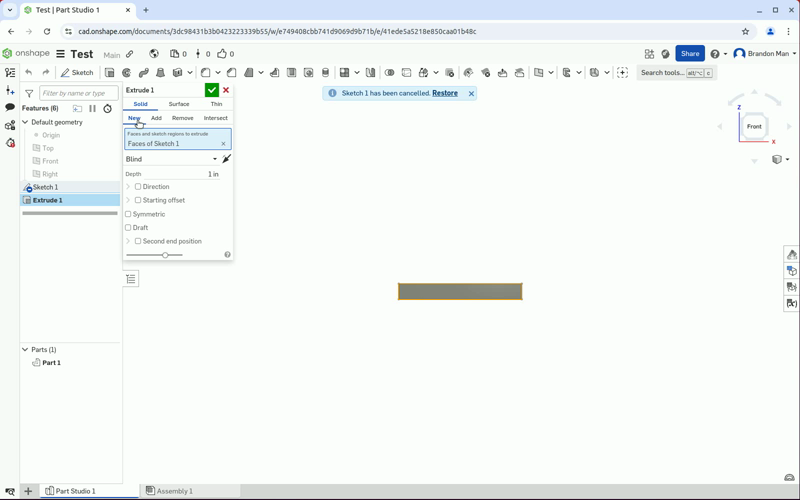
click(137, 120)
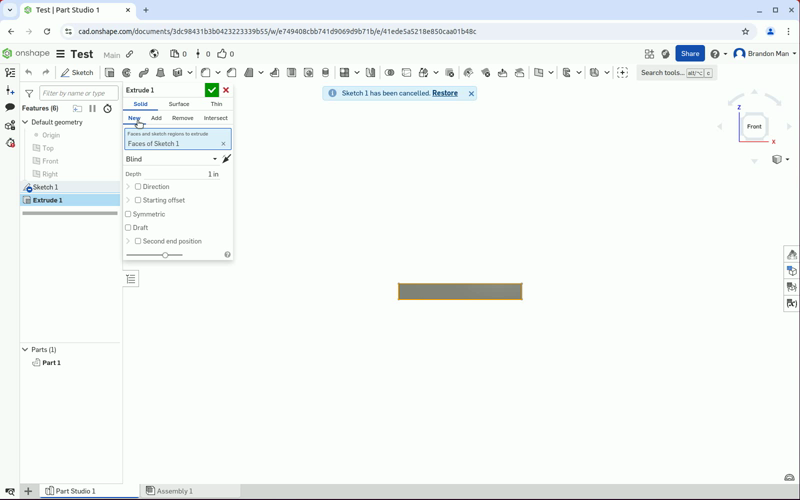
key(tab, 4)
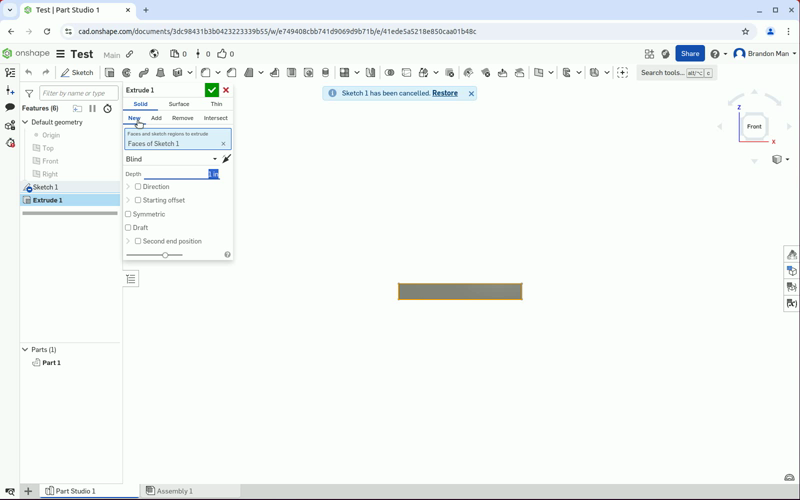
text(15.405)
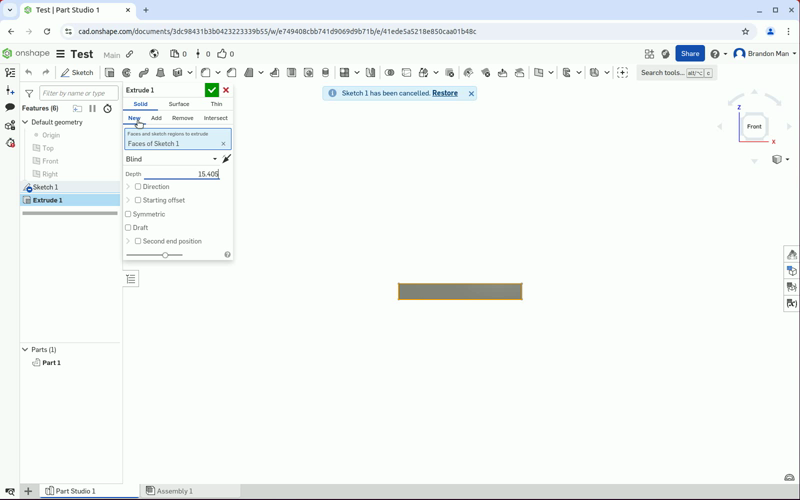
key(enter)
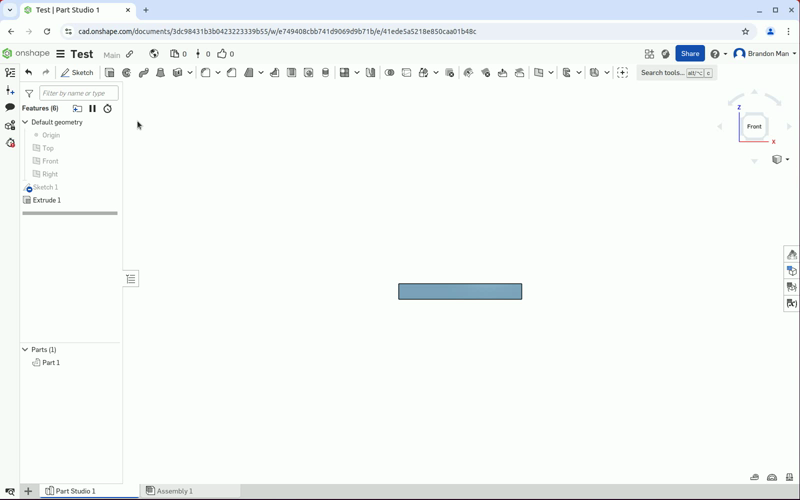
key(shift+h)
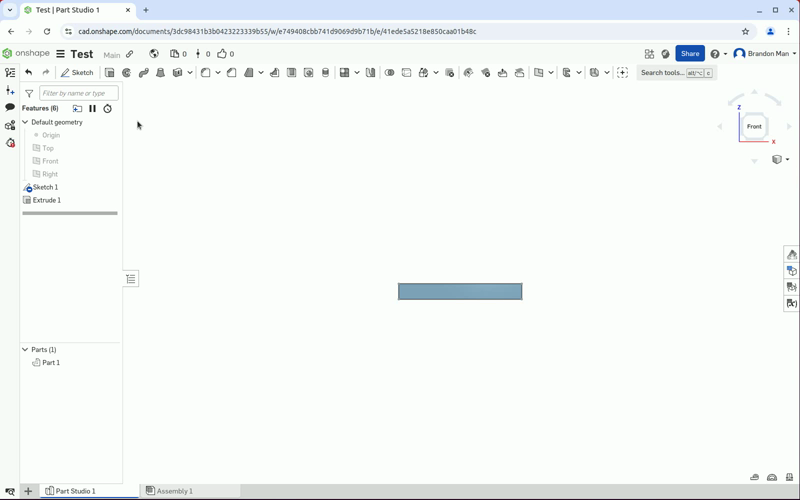
key(shift+h)
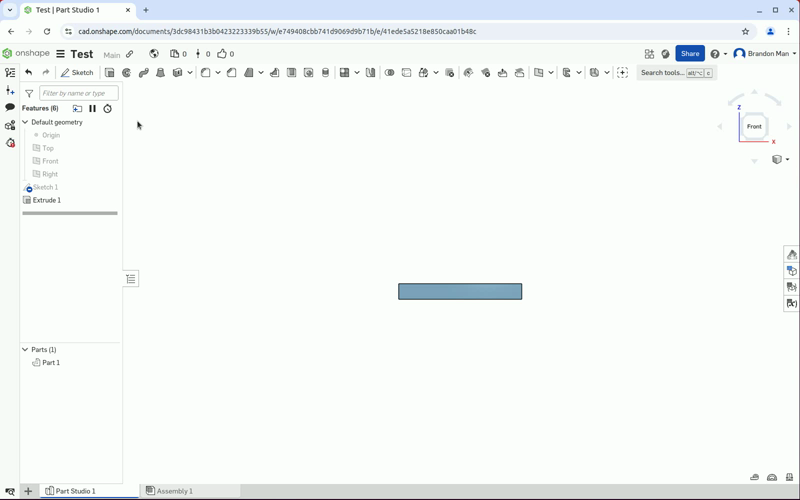
mouse_move(73, 189)
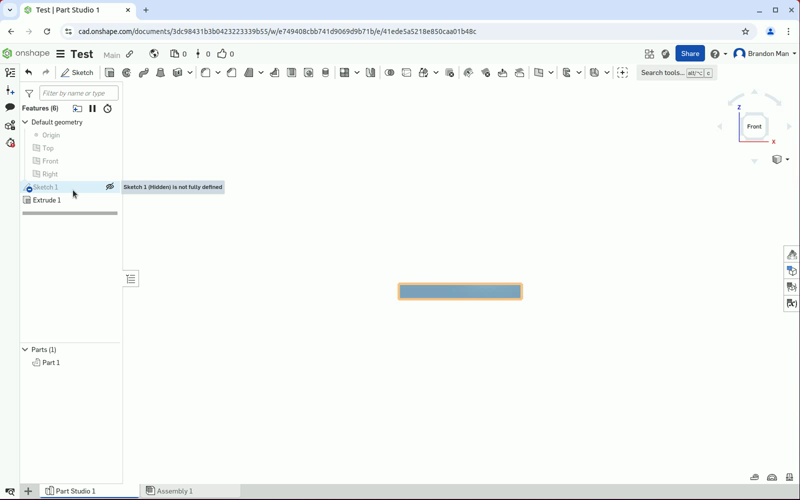
click(73, 189)
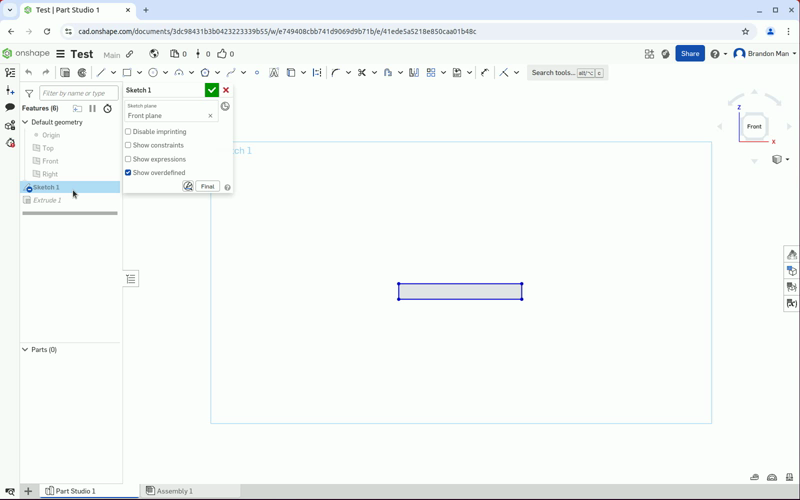
mouse_move(229, 92)
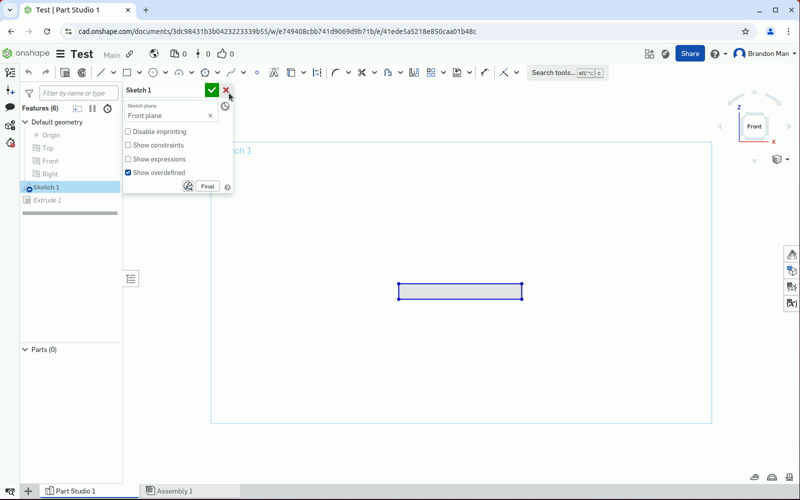
click(229, 92)
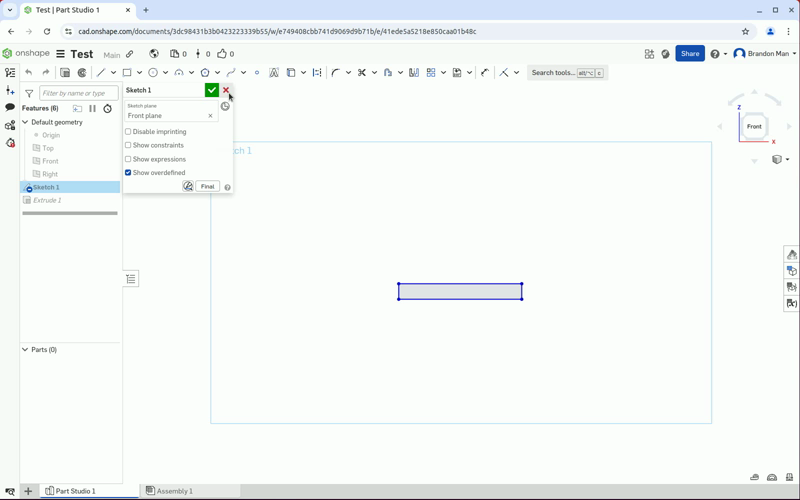
key(shift+s)
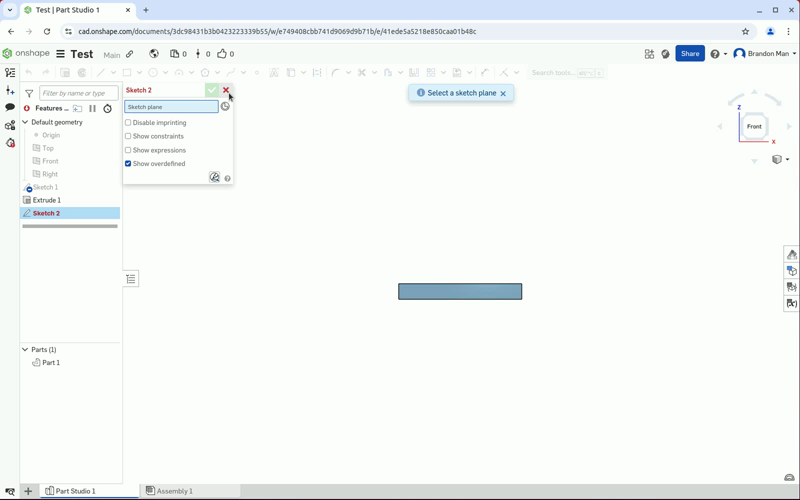
mouse_move(73, 163)
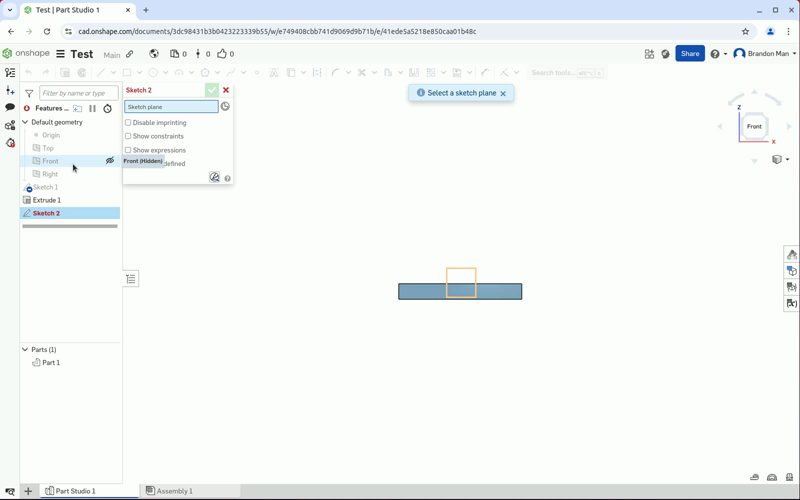
click(73, 163)
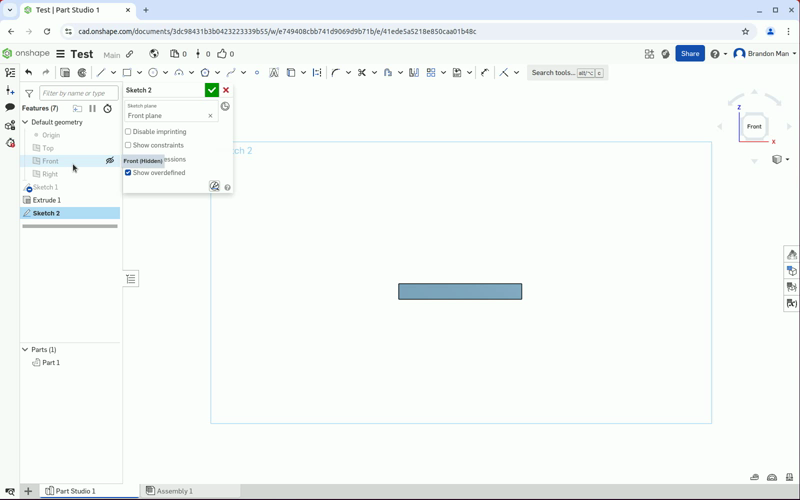
mouse_move(73, 352)
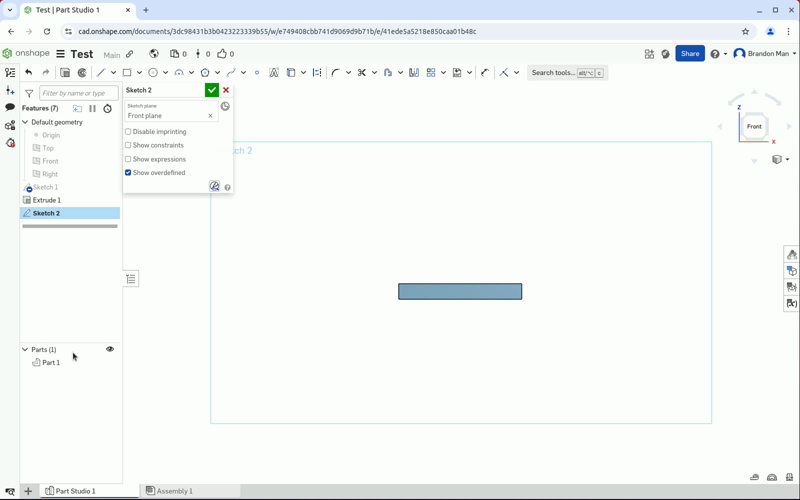
key(y)
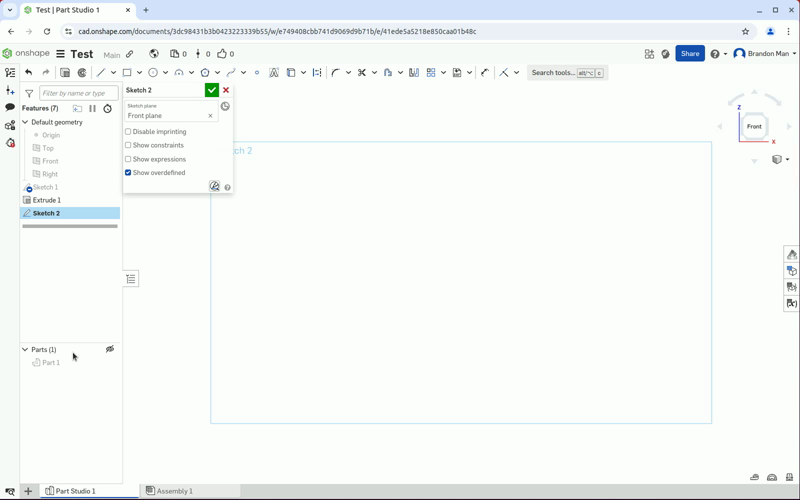
key(l)
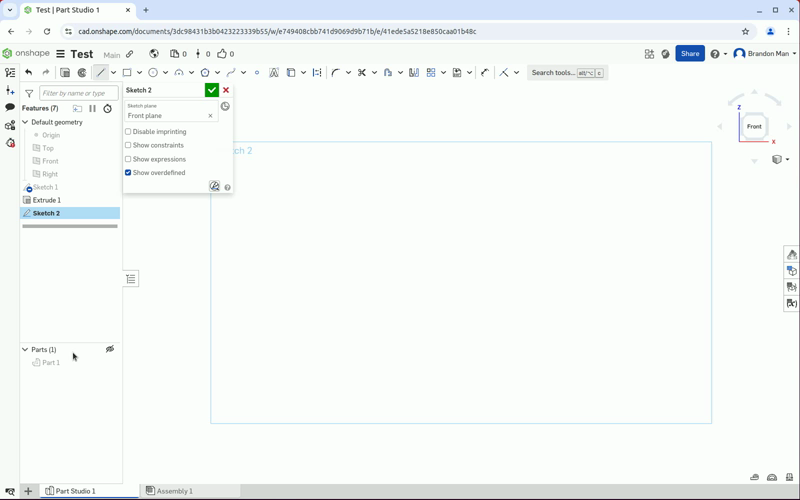
key_down(shift)
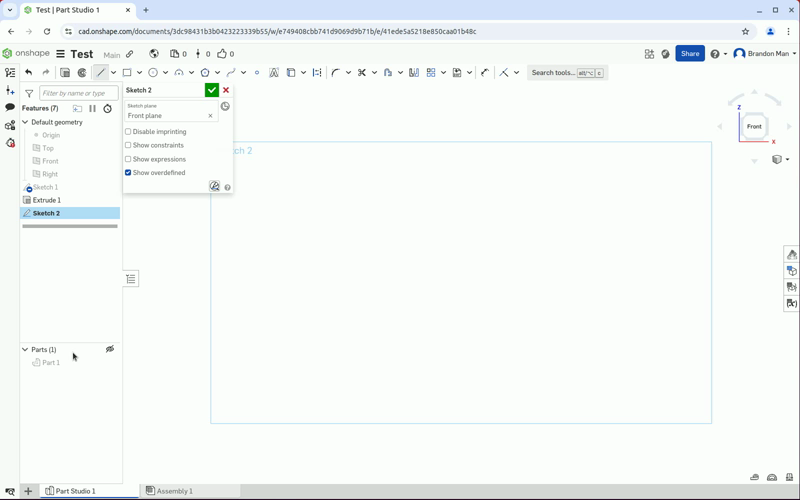
mouse_move(398, 282)
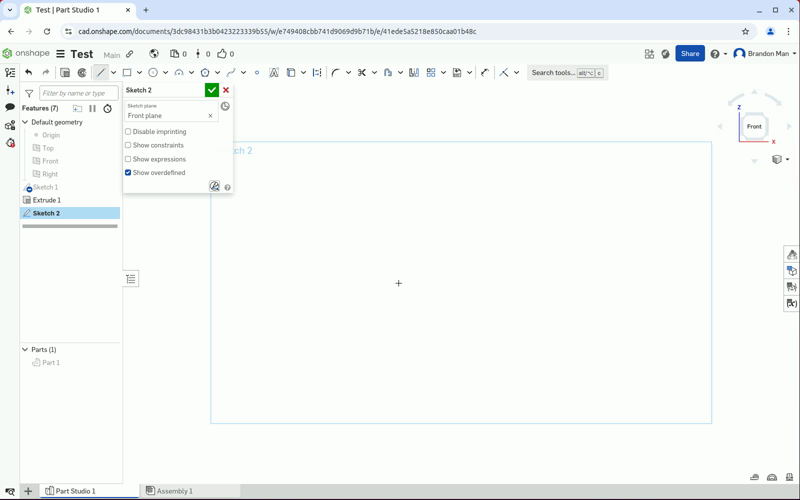
click(398, 282)
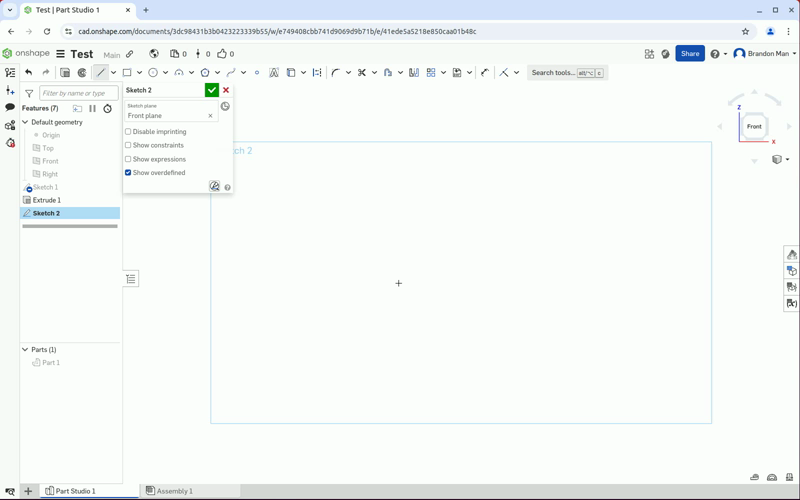
key_up(shift)
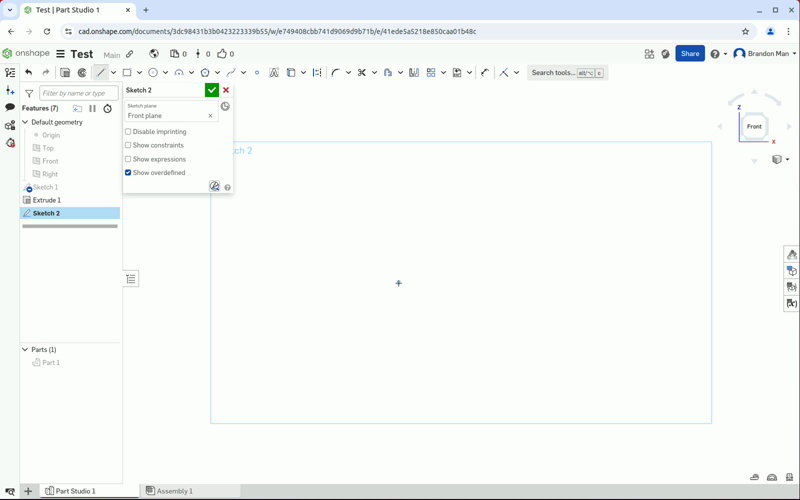
key_down(shift)
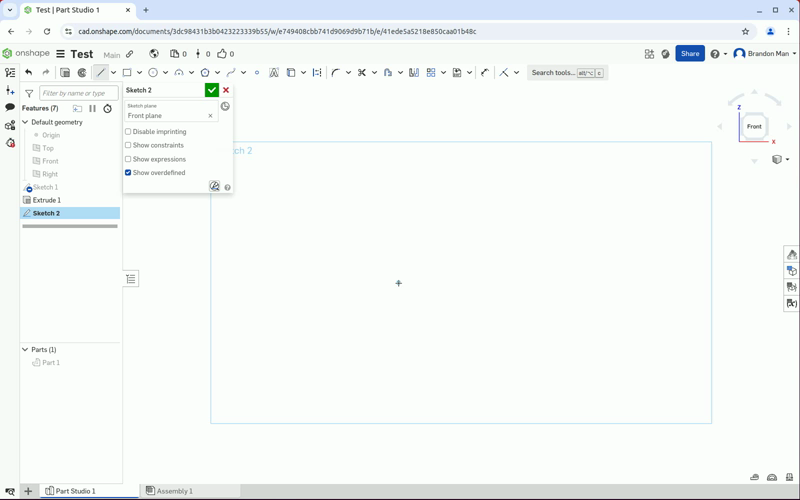
mouse_move(521, 282)
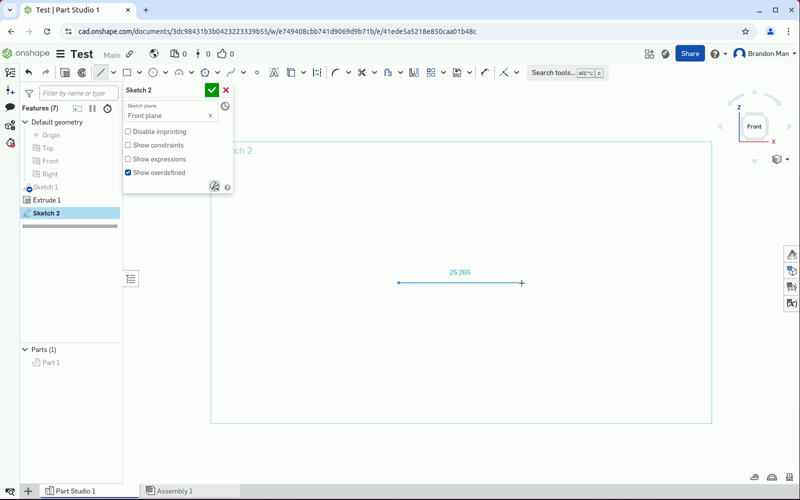
click(521, 282)
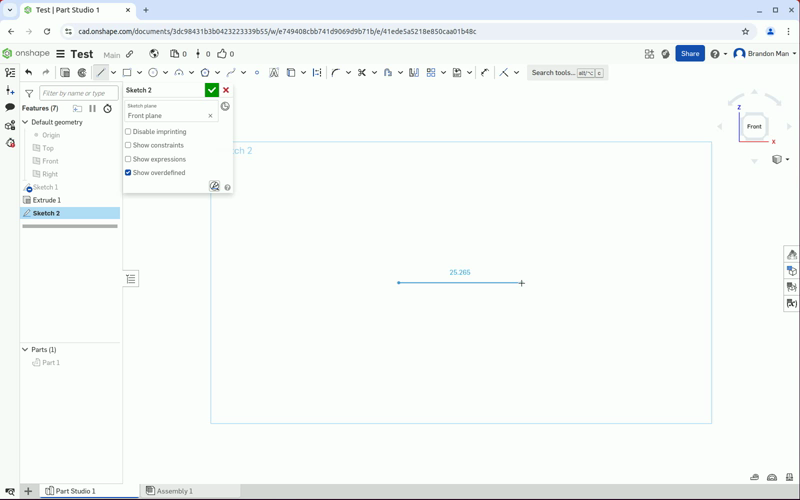
key_up(shift)
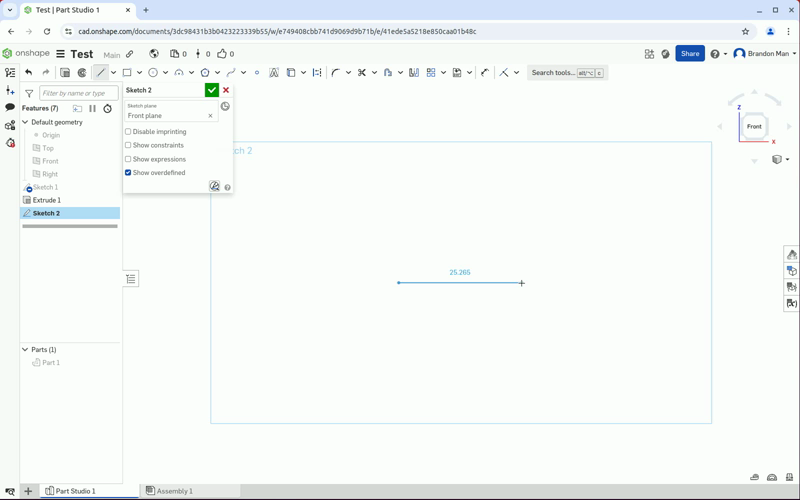
key_down(shift)
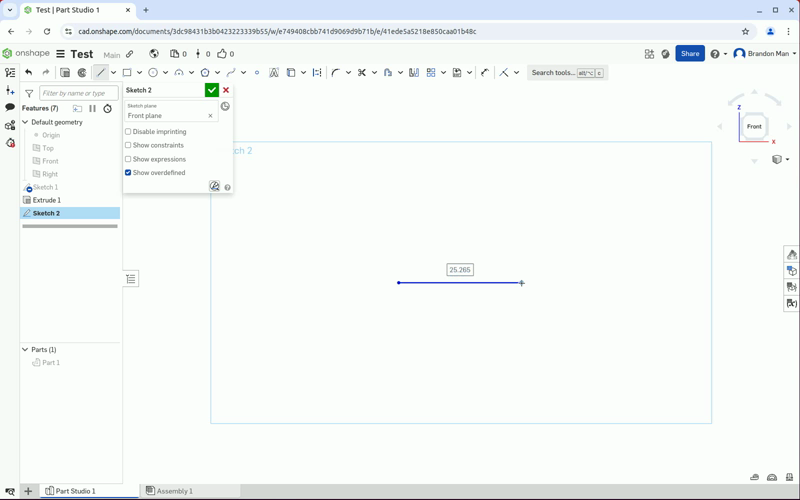
mouse_move(501, 189)
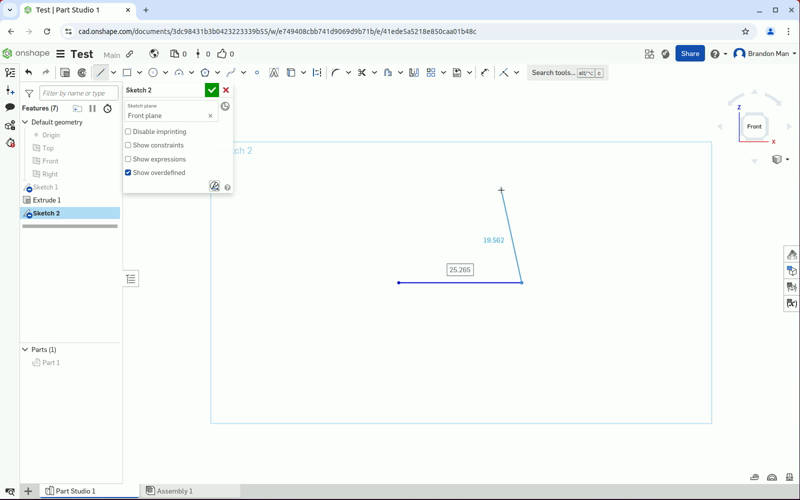
click(501, 189)
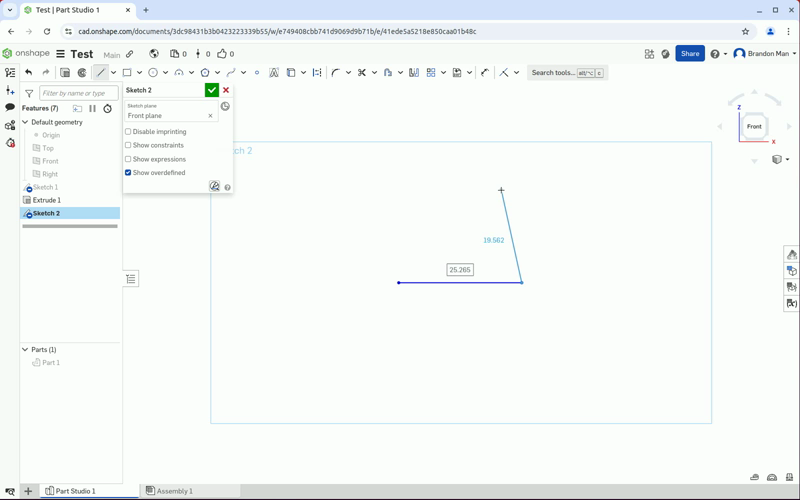
key_up(shift)
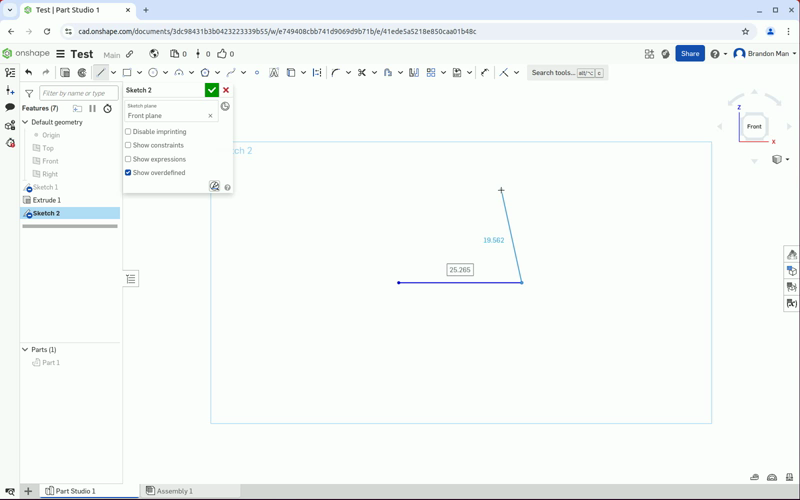
key(esc)
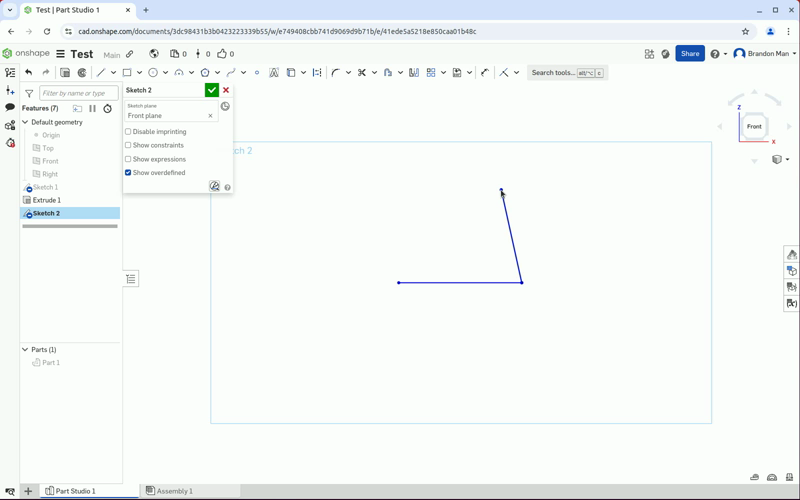
key(a)
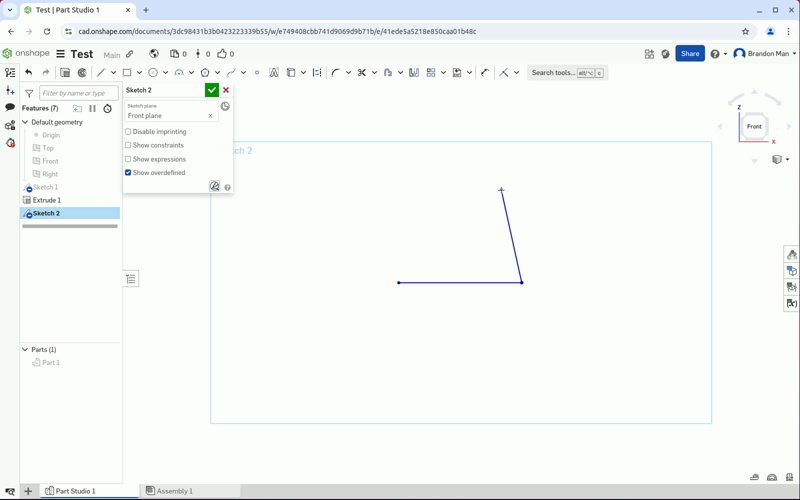
mouse_move(501, 189)
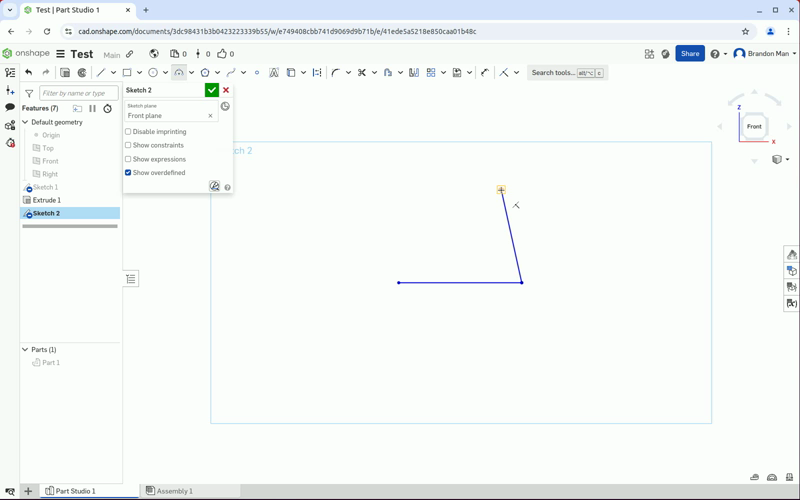
click(501, 189)
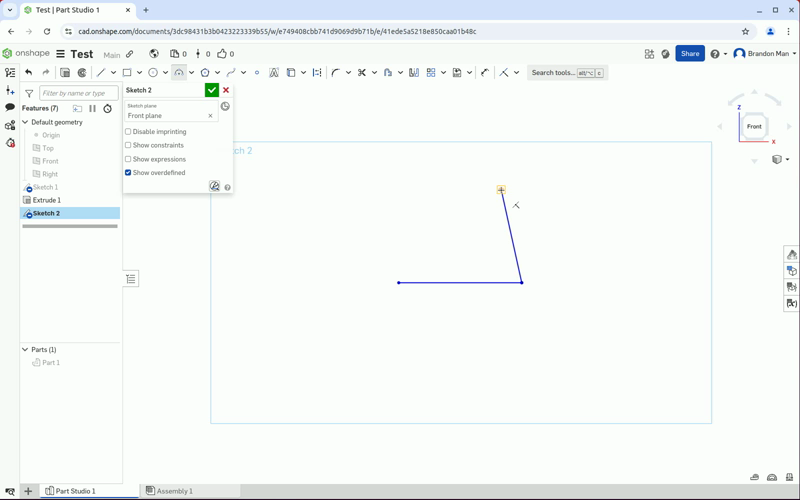
key_down(shift)
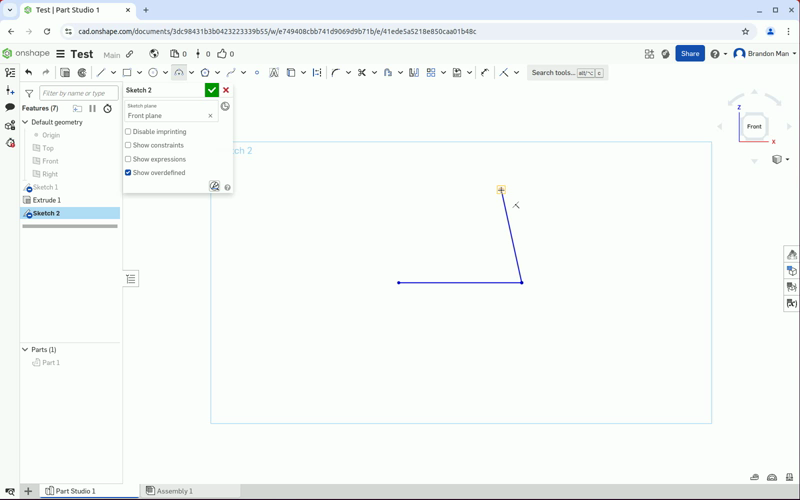
mouse_move(453, 195)
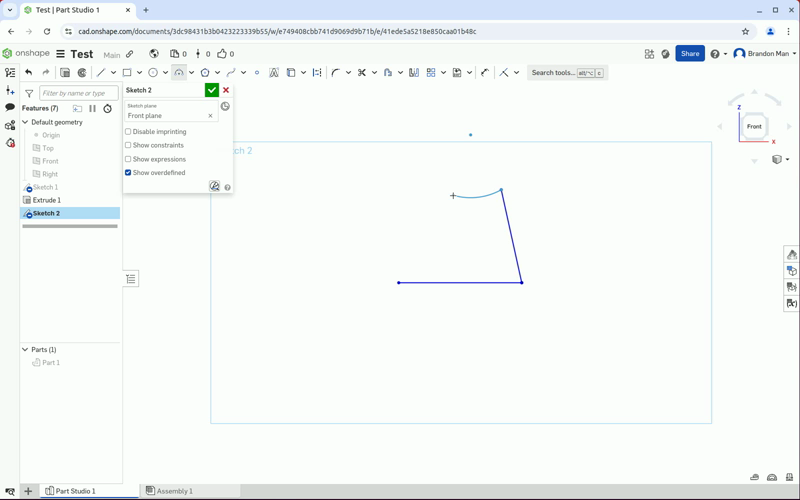
click(453, 195)
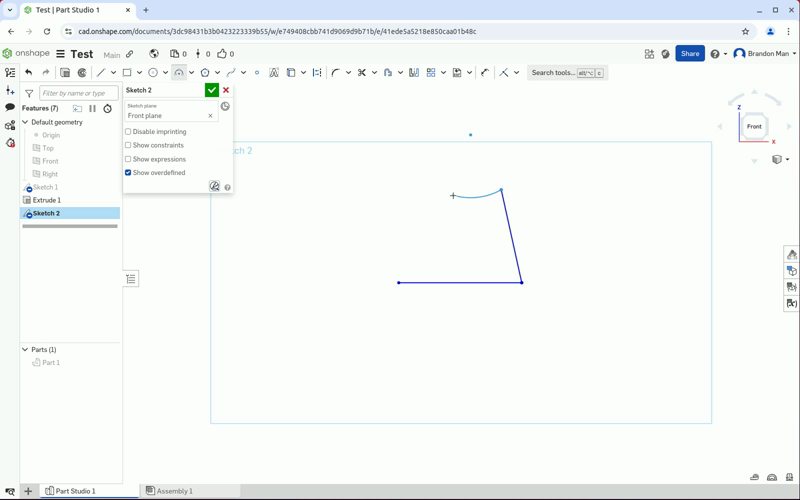
mouse_move(480, 219)
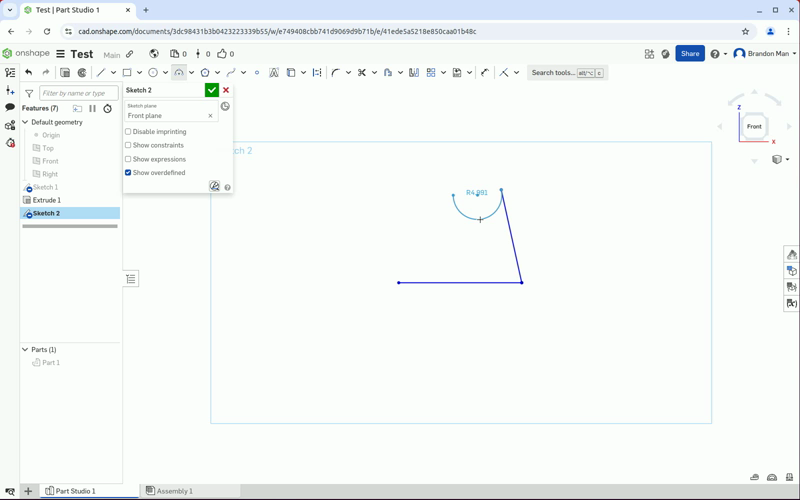
click(480, 219)
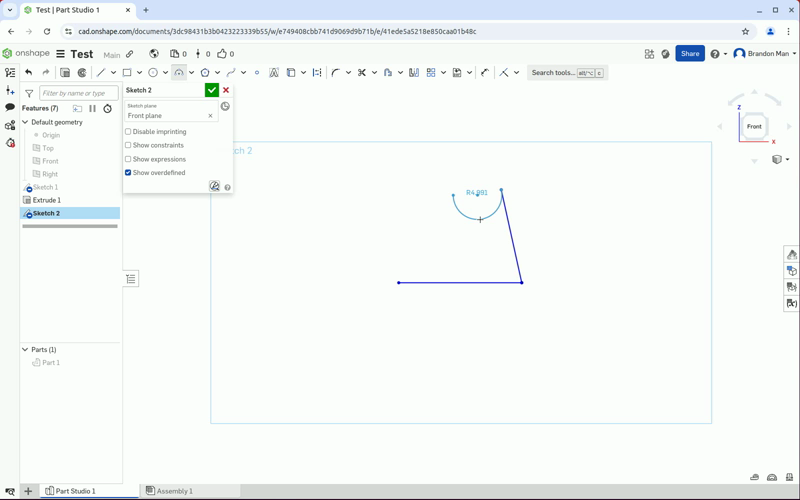
key_up(shift)
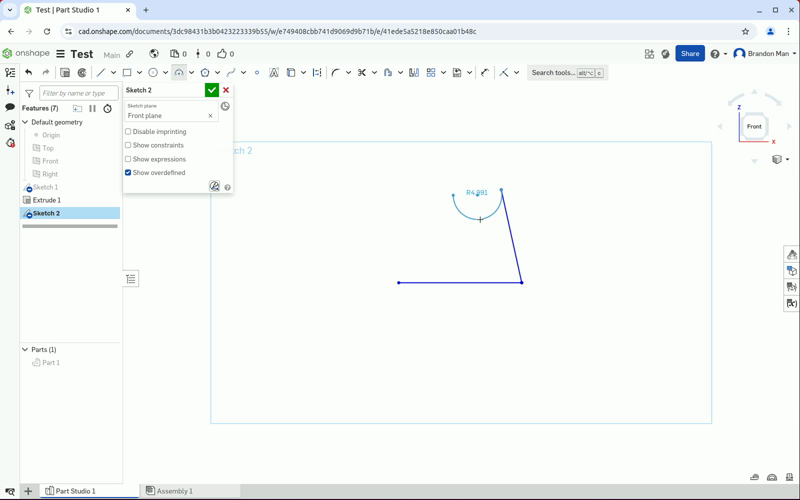
key(esc)
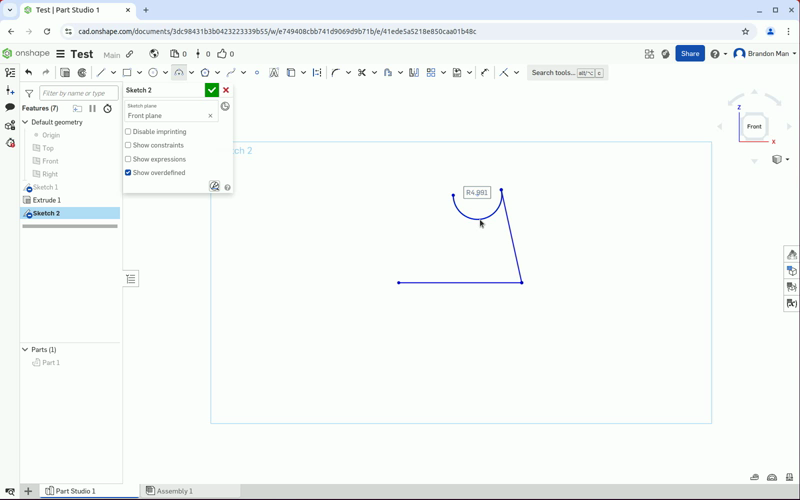
key(l)
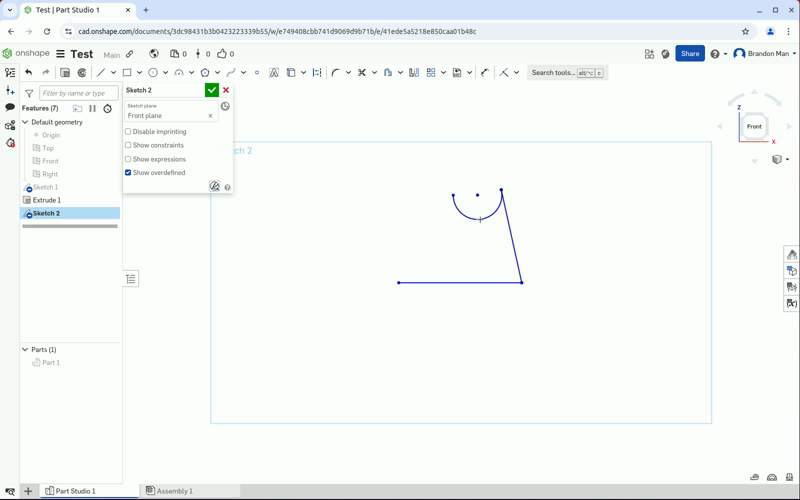
mouse_move(453, 195)
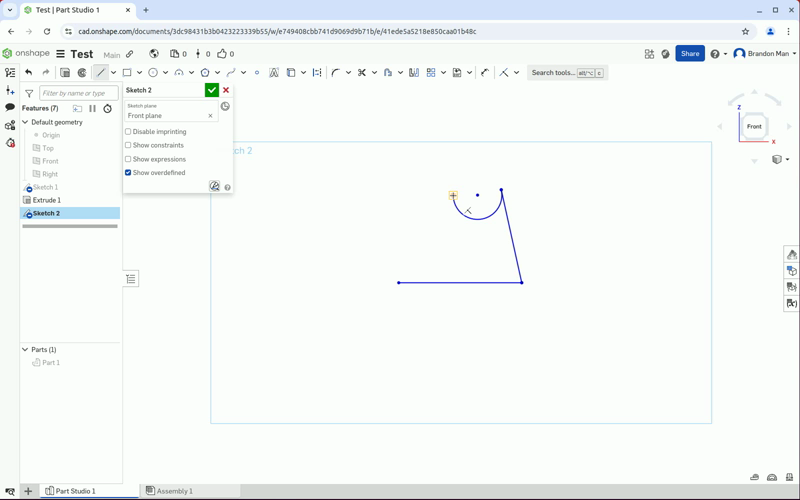
click(453, 195)
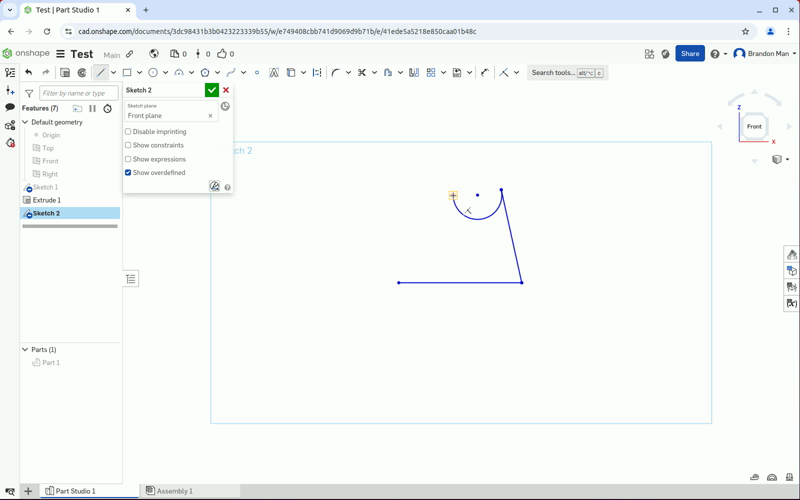
key_down(shift)
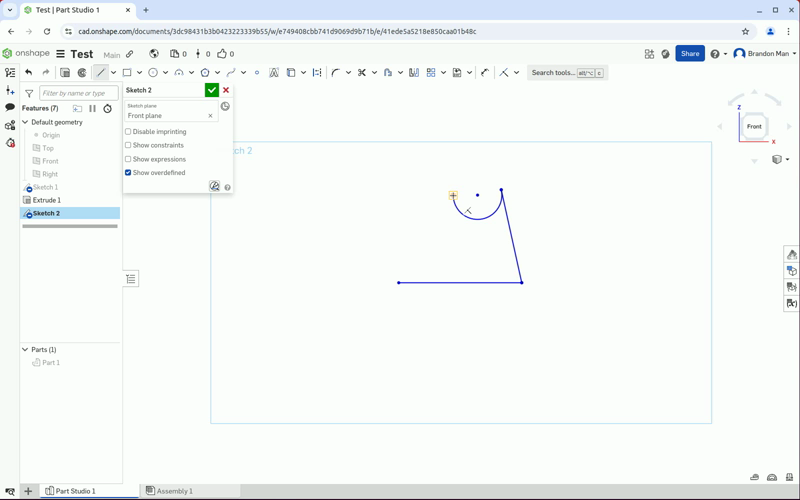
mouse_move(483, 195)
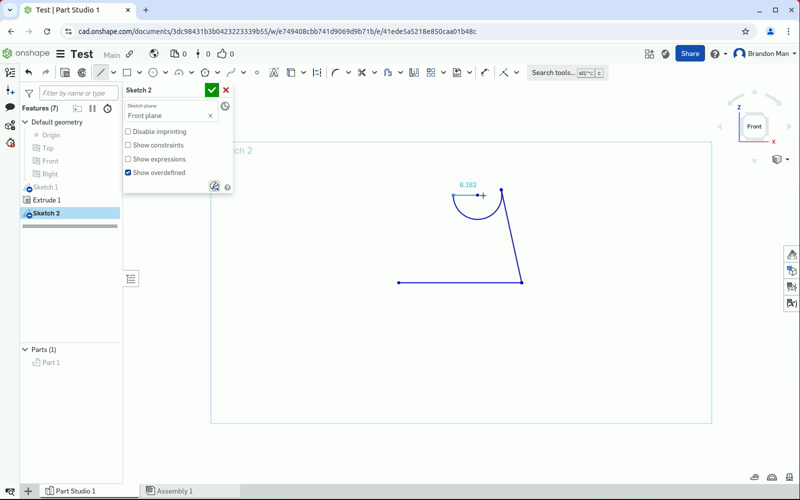
mouse_move(453, 210)
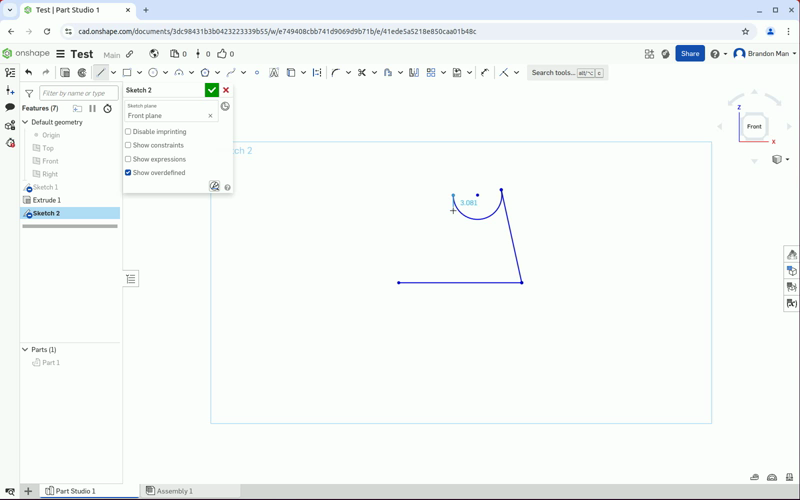
click(453, 210)
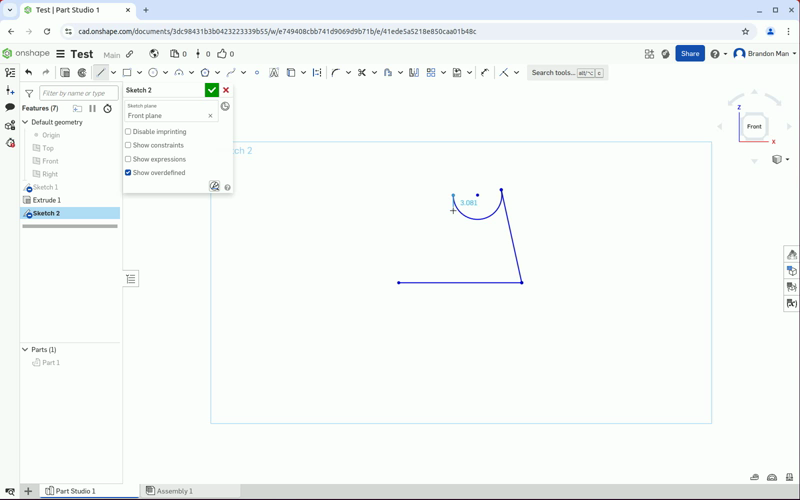
key_up(shift)
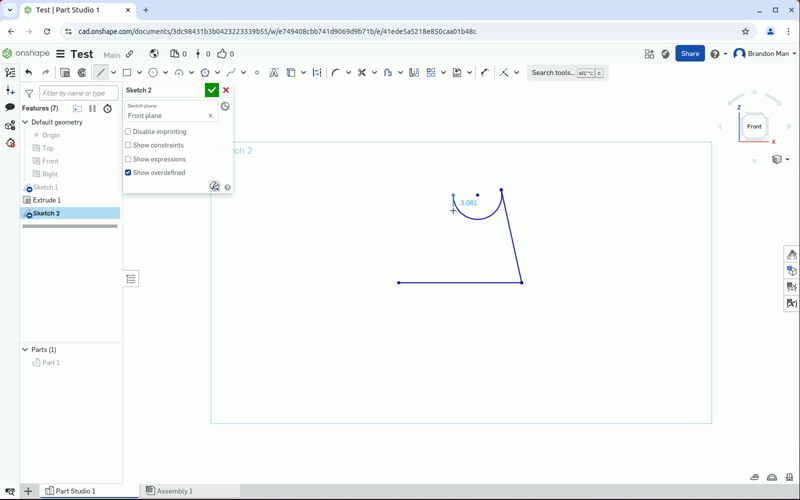
key(esc)
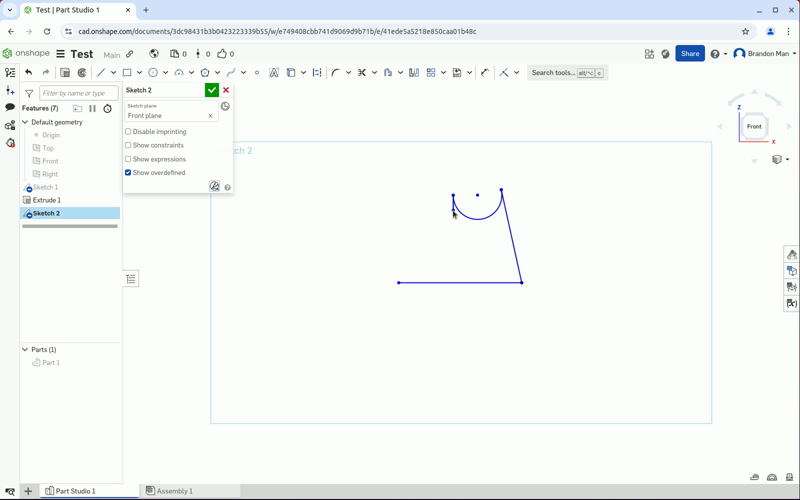
key(a)
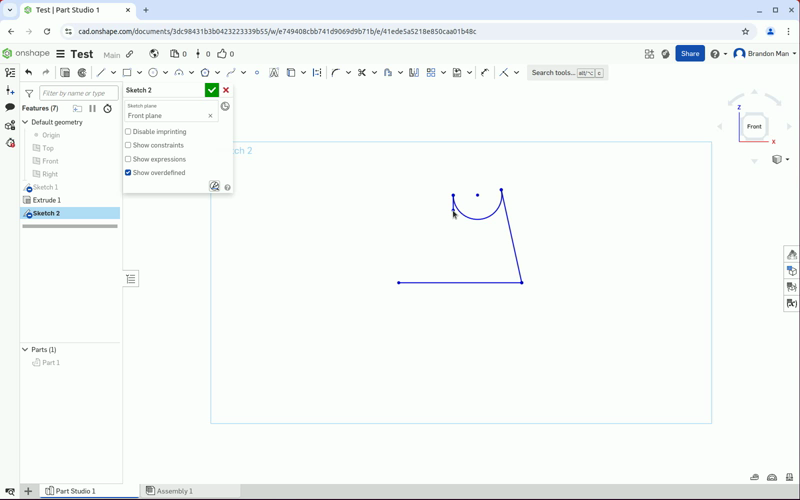
mouse_move(453, 210)
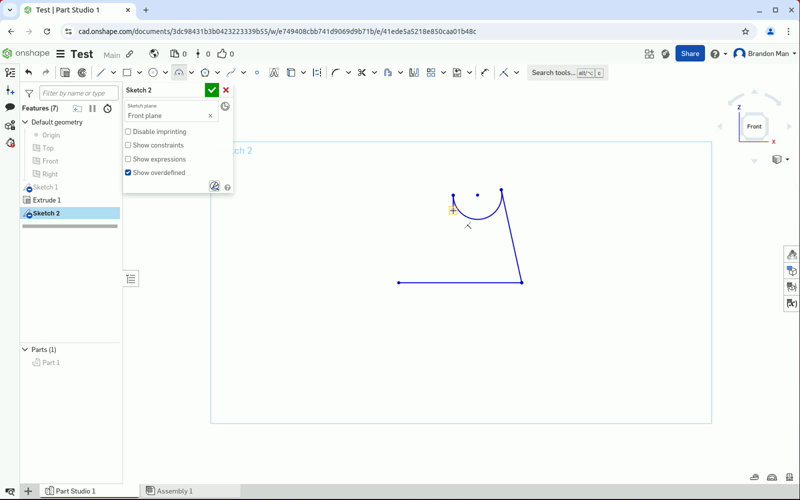
click(453, 210)
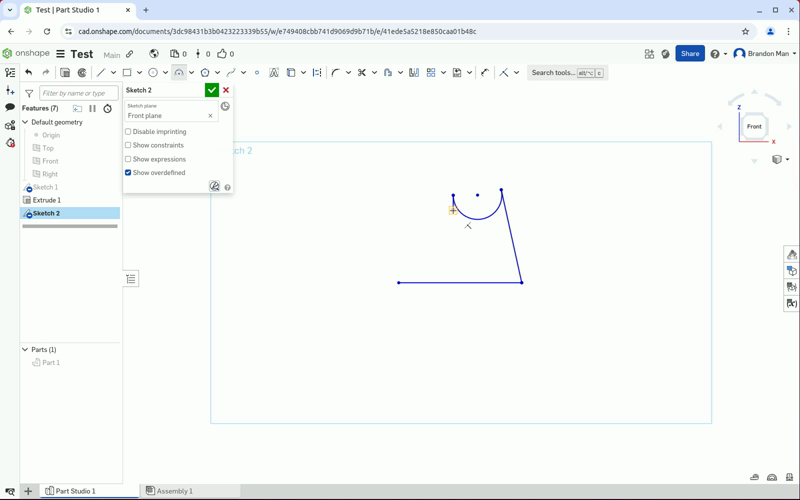
key_down(shift)
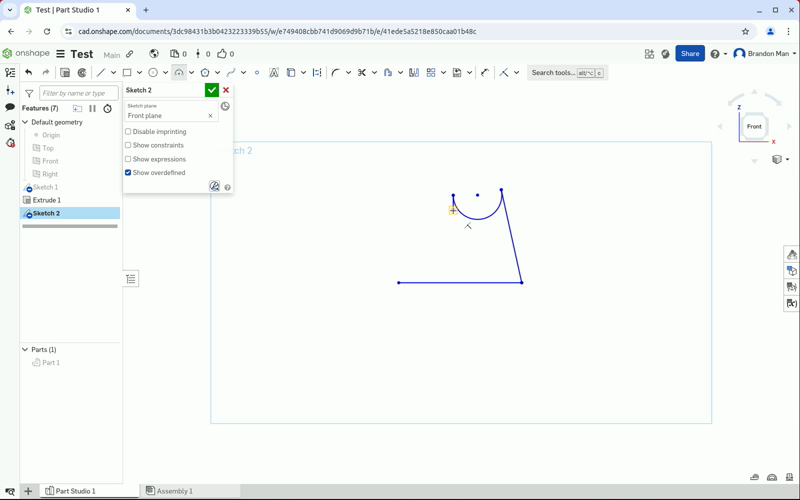
mouse_move(431, 232)
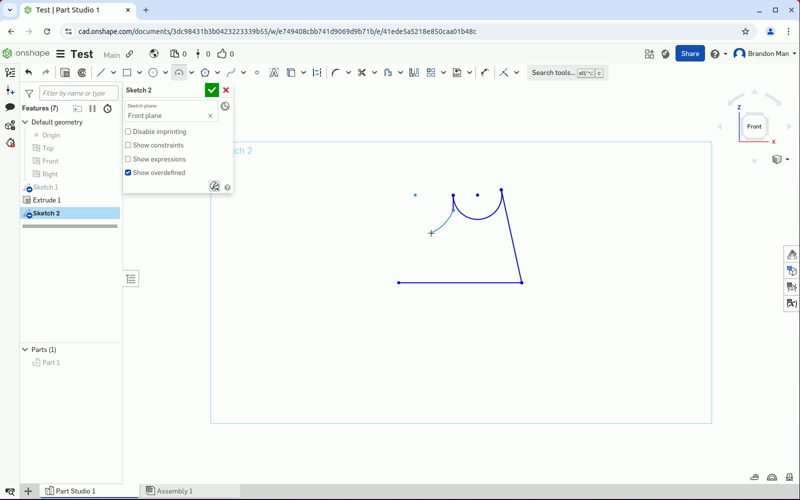
click(431, 232)
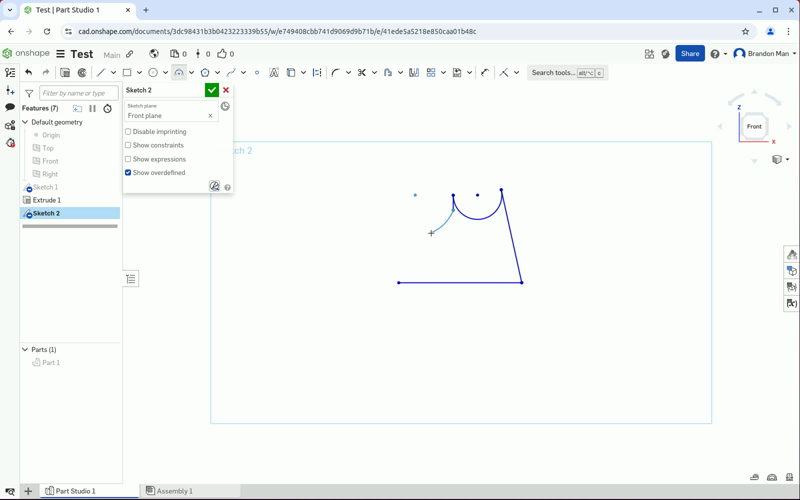
mouse_move(446, 225)
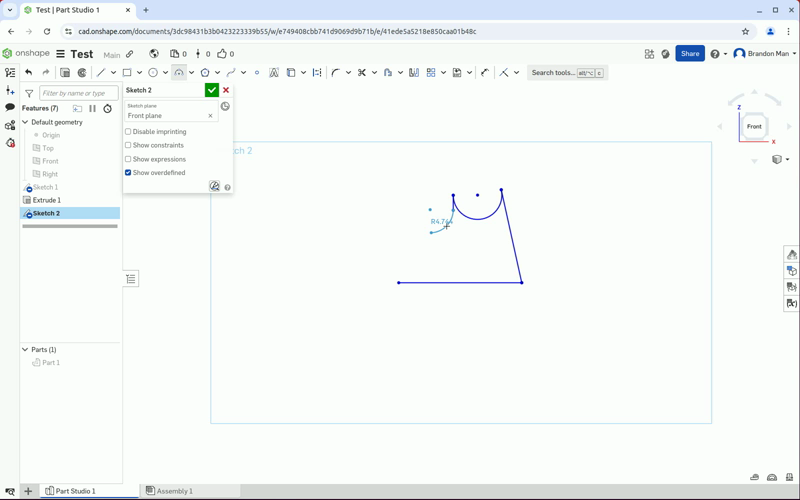
click(446, 225)
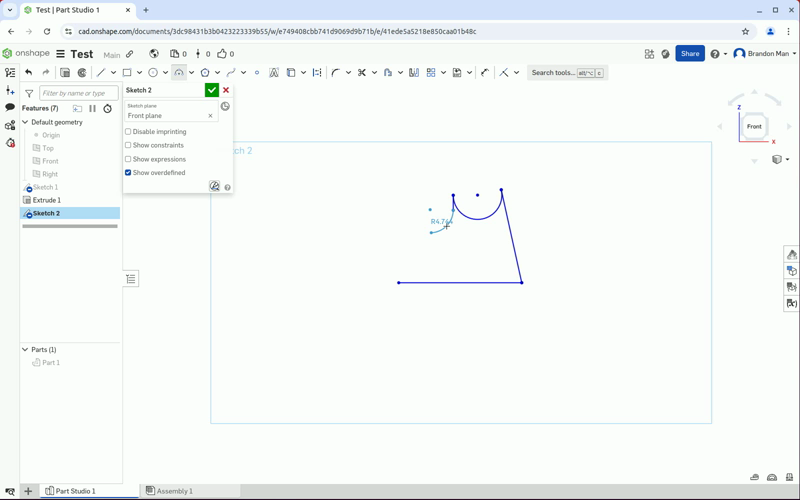
key_up(shift)
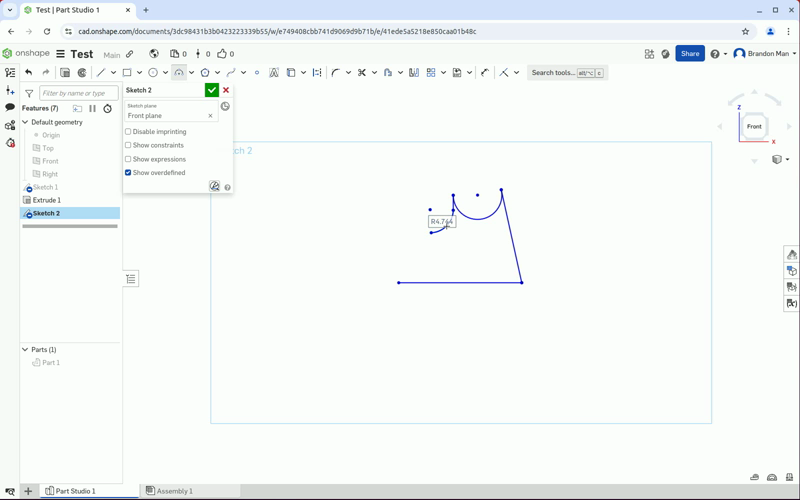
key(esc)
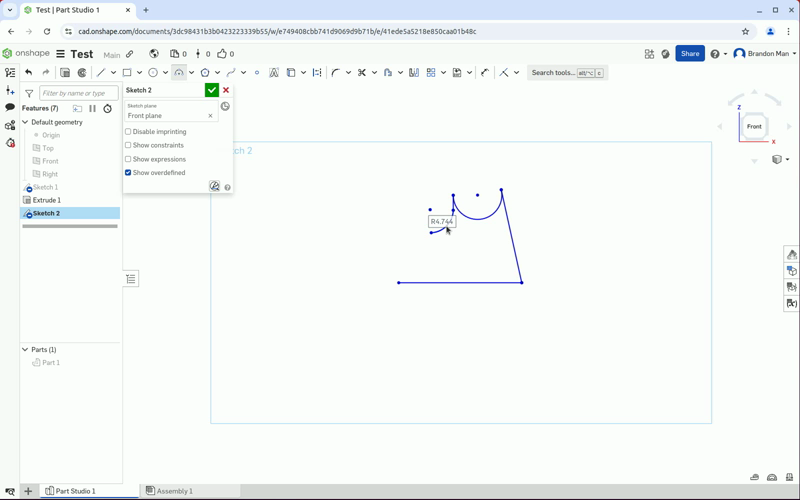
key(l)
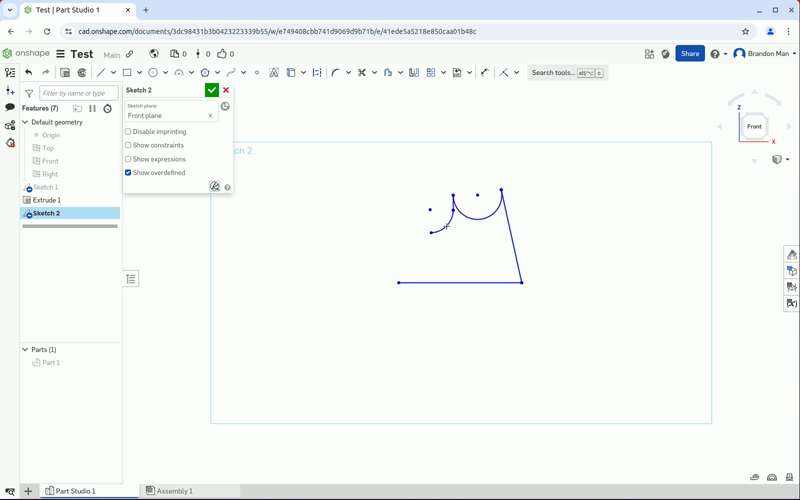
mouse_move(431, 232)
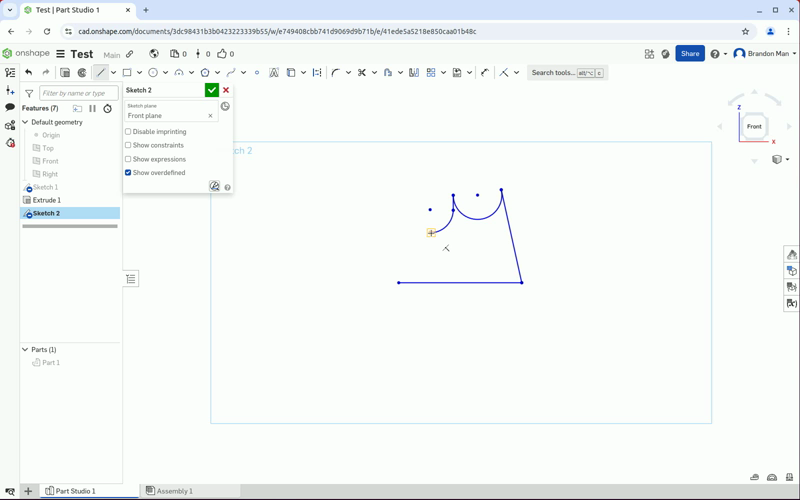
click(431, 232)
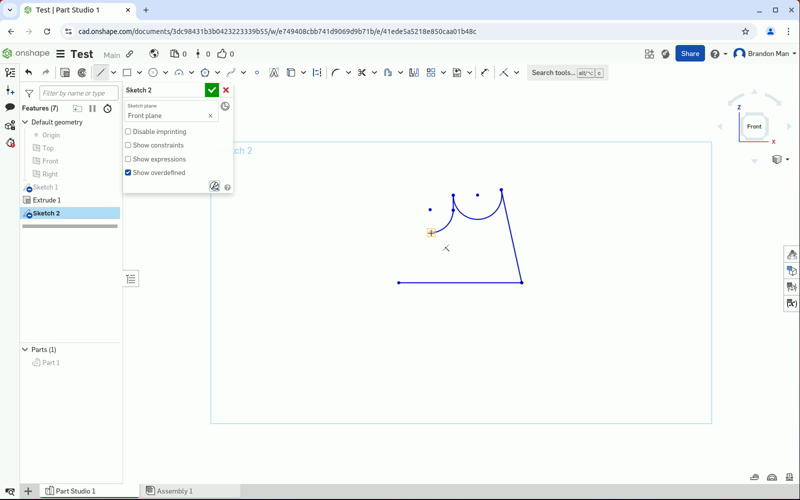
key_down(shift)
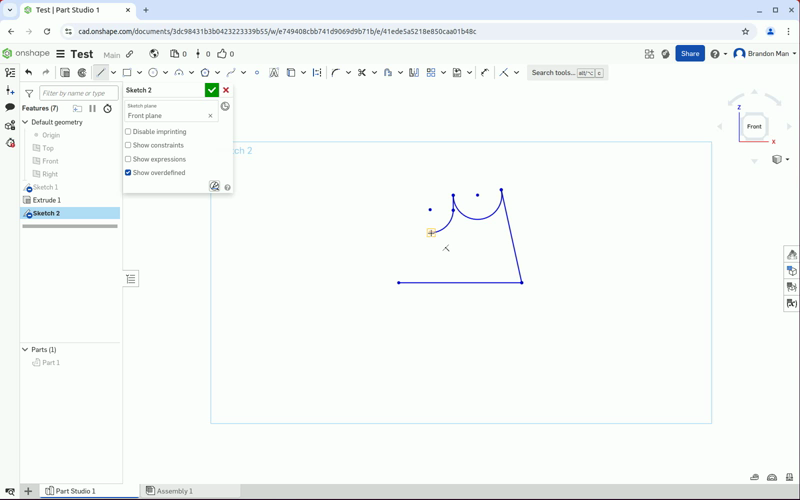
mouse_move(461, 232)
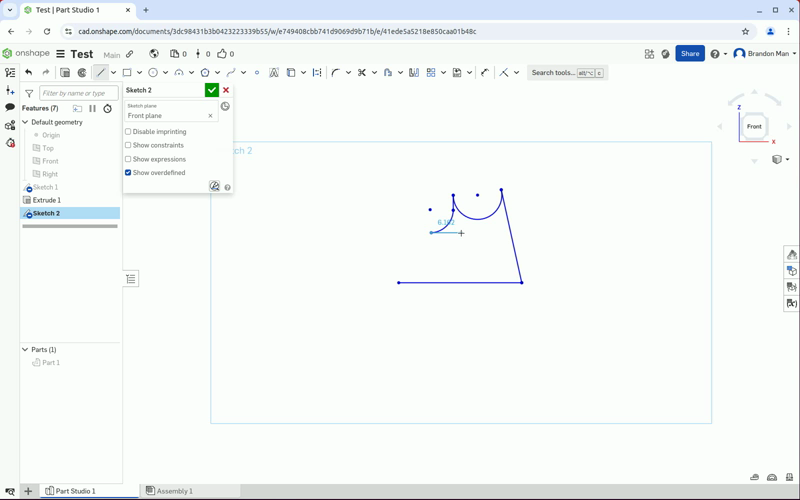
mouse_move(416, 232)
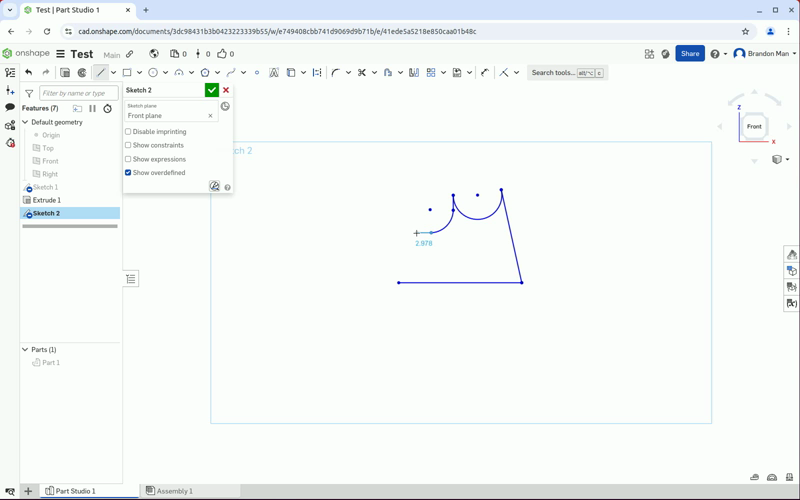
click(416, 232)
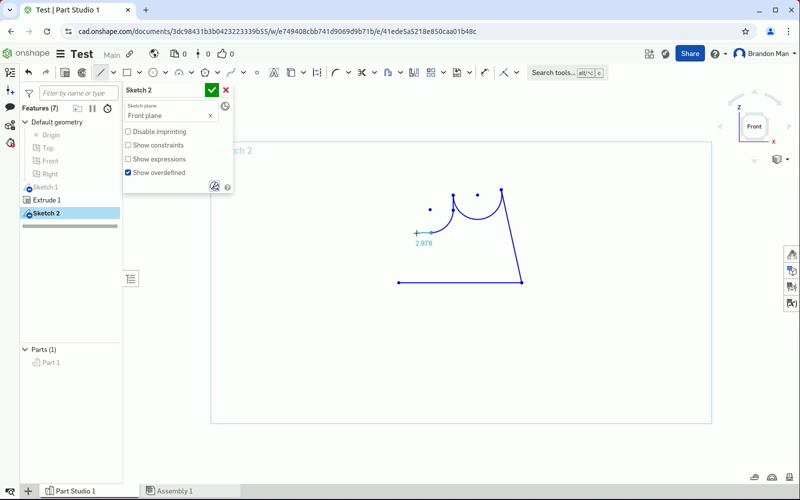
key_up(shift)
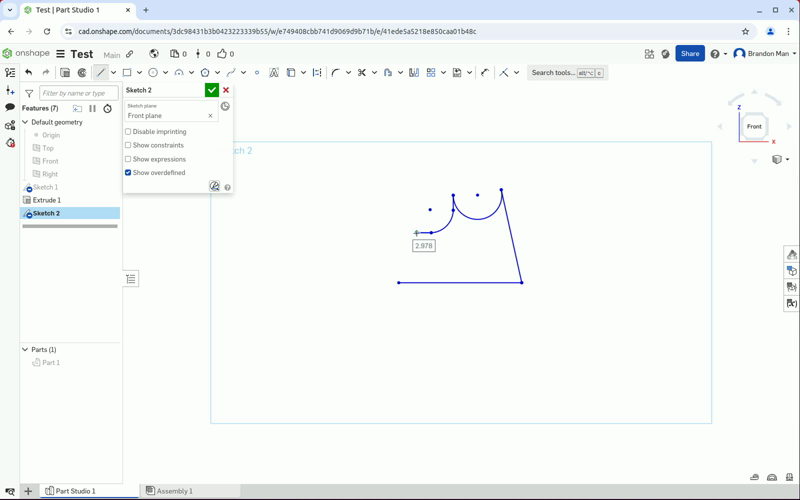
key(esc)
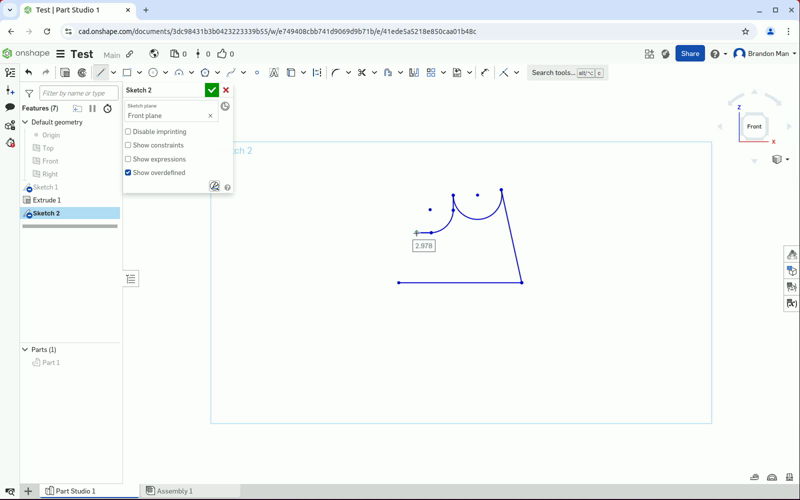
key(a)
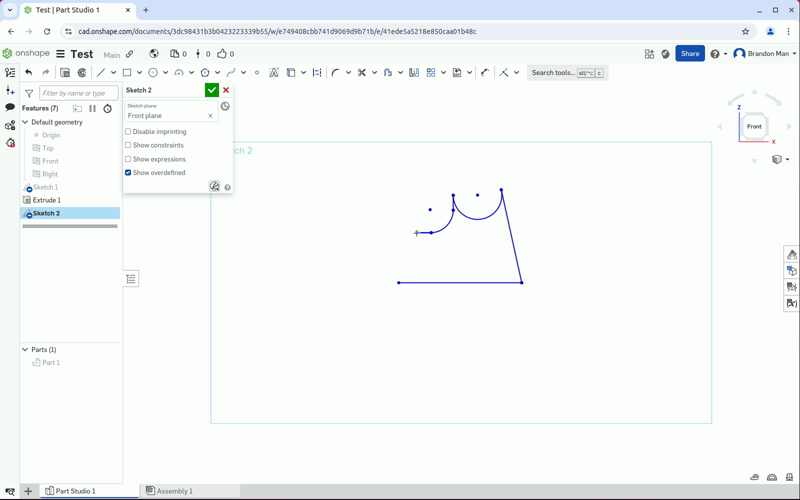
mouse_move(416, 232)
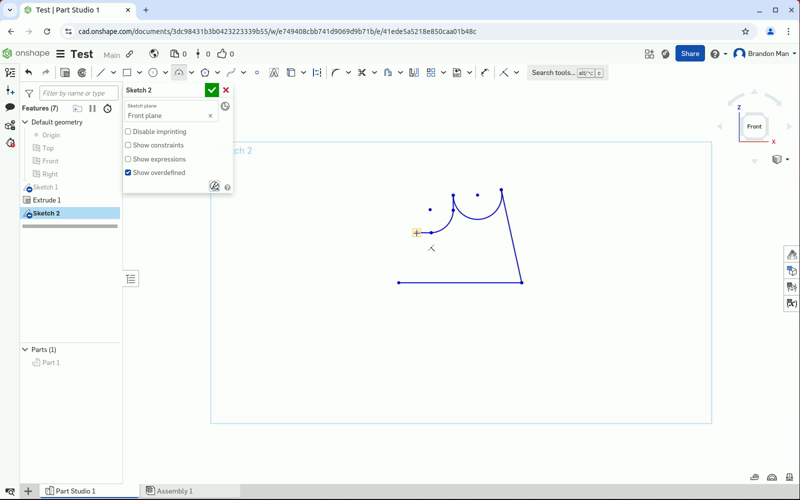
click(416, 232)
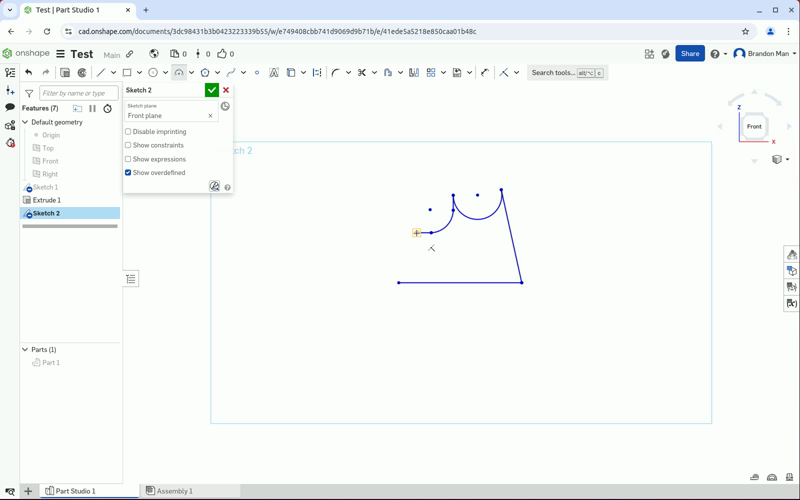
key_down(shift)
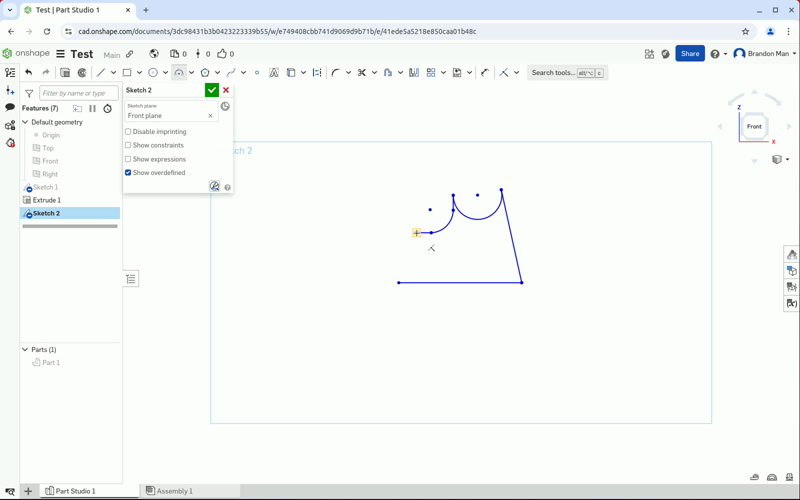
mouse_move(398, 249)
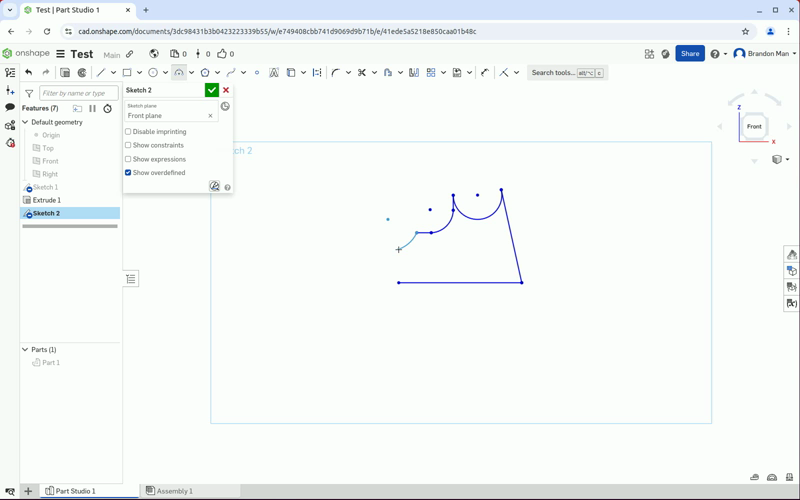
click(398, 249)
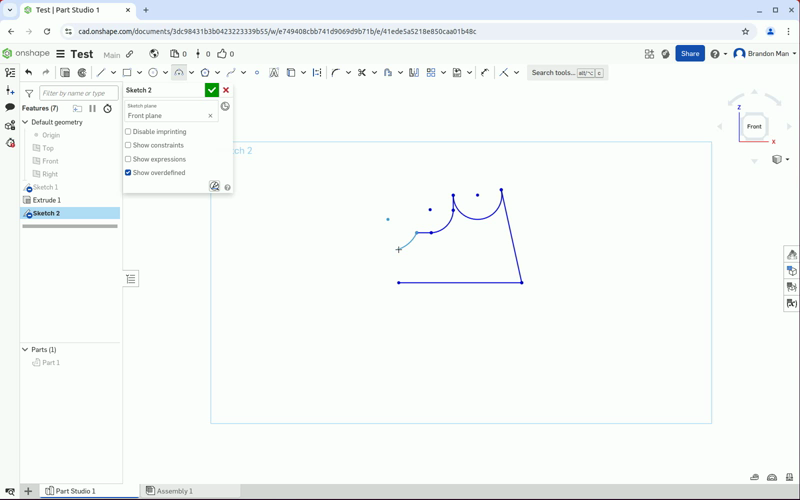
mouse_move(428, 262)
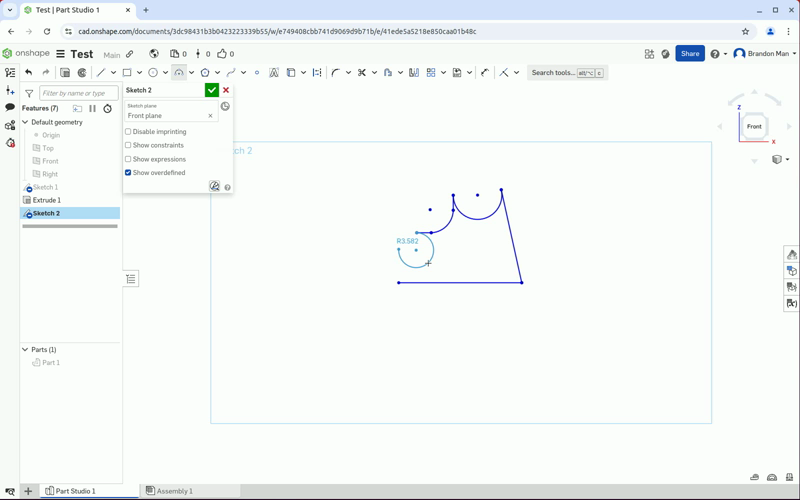
click(428, 262)
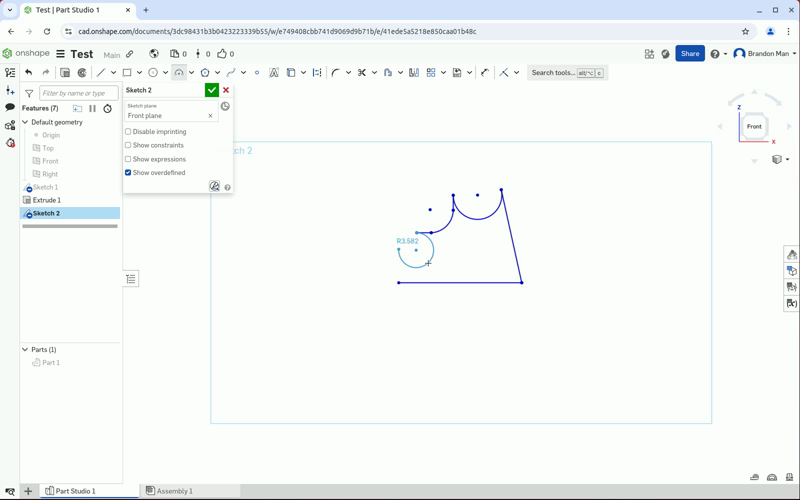
key_up(shift)
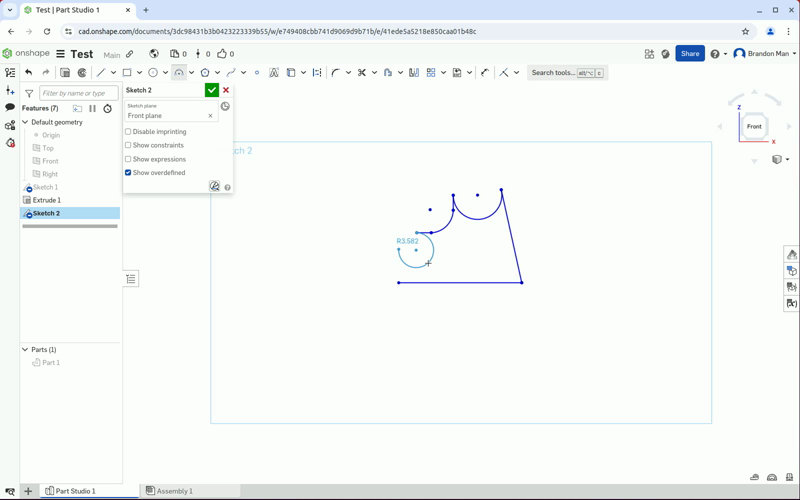
key(esc)
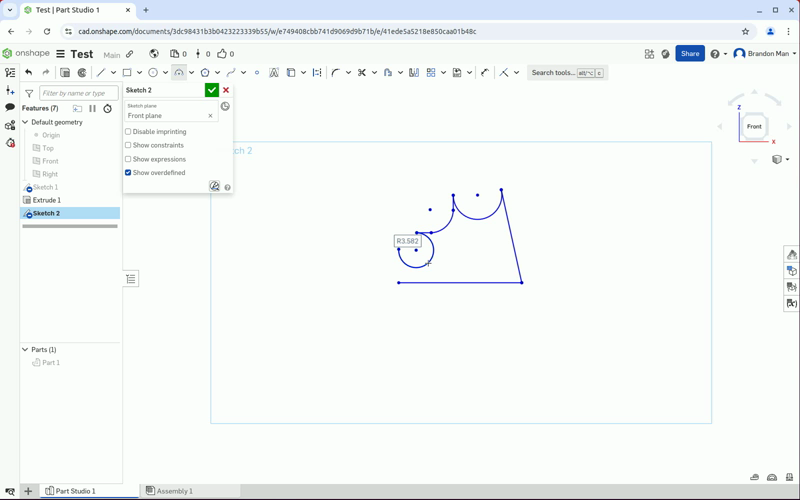
key(l)
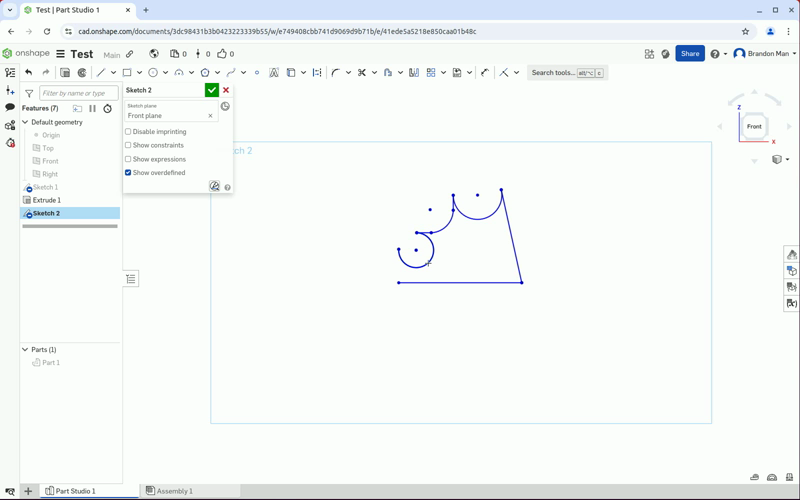
mouse_move(398, 249)
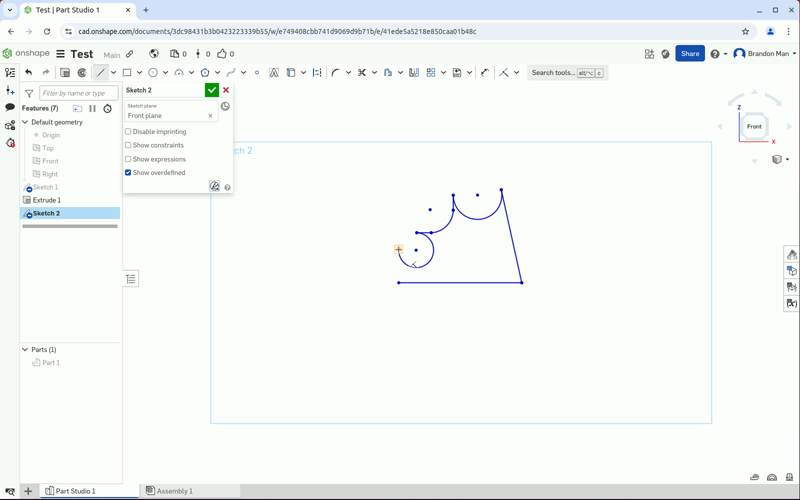
click(398, 249)
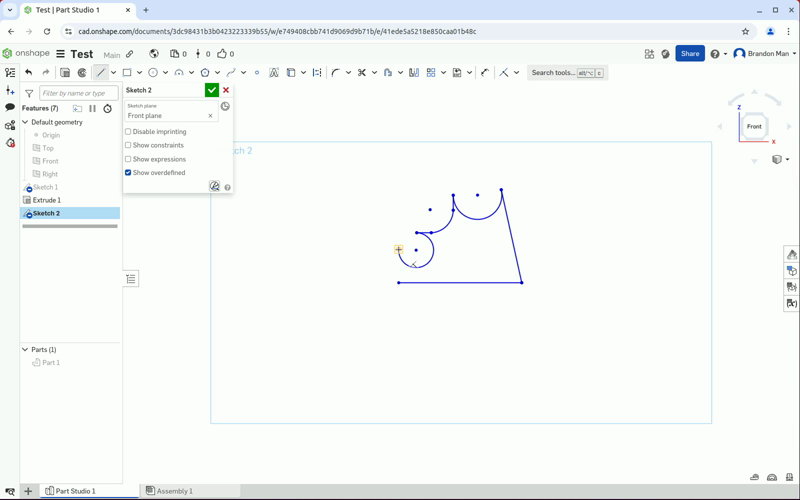
mouse_move(428, 249)
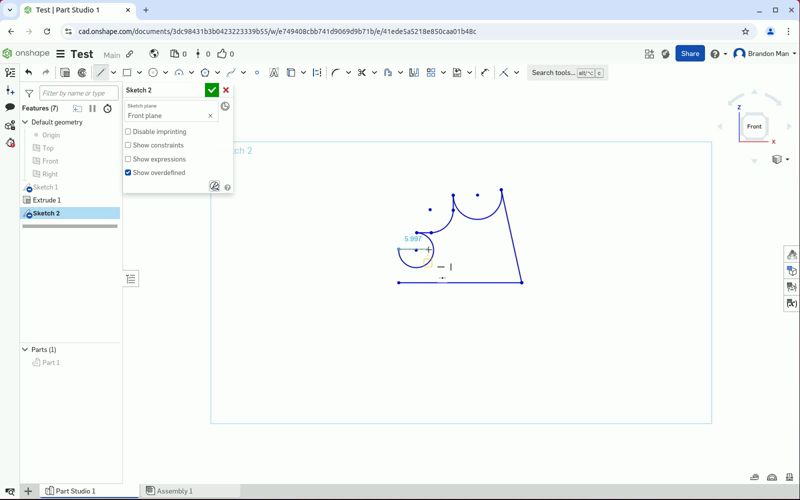
key_down(shift)
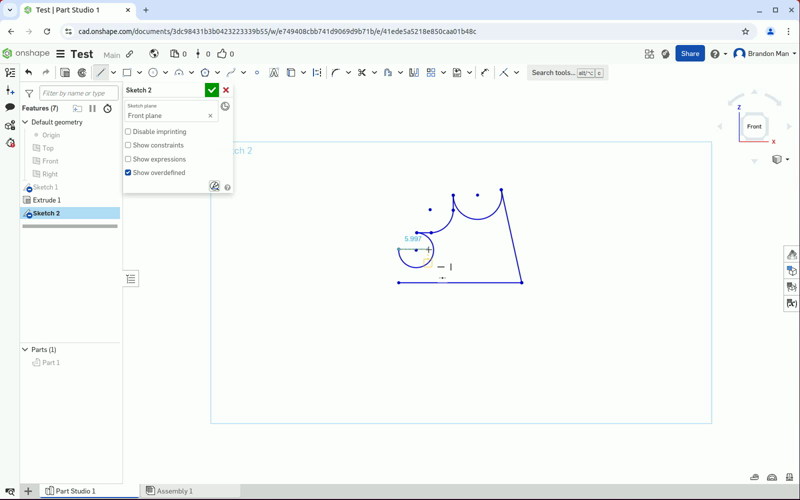
mouse_move(398, 282)
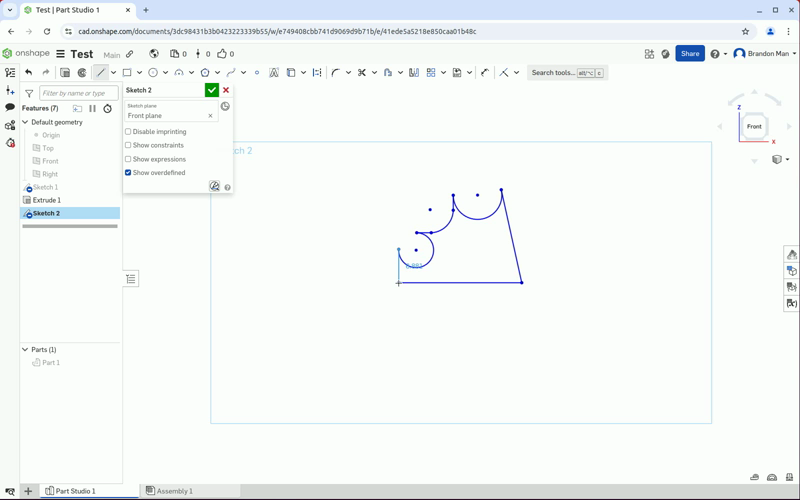
key_up(shift)
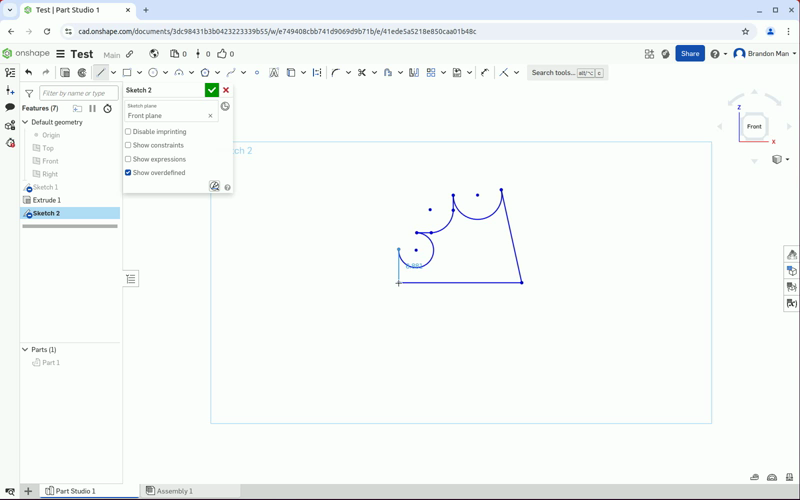
click(398, 282)
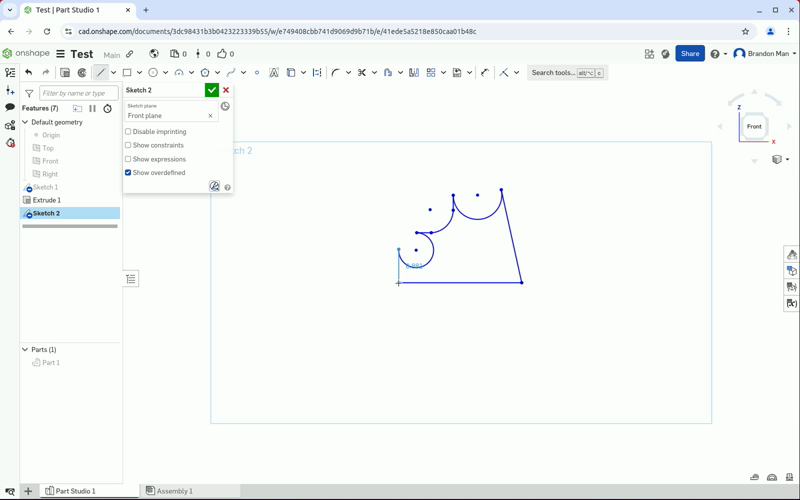
key(esc)
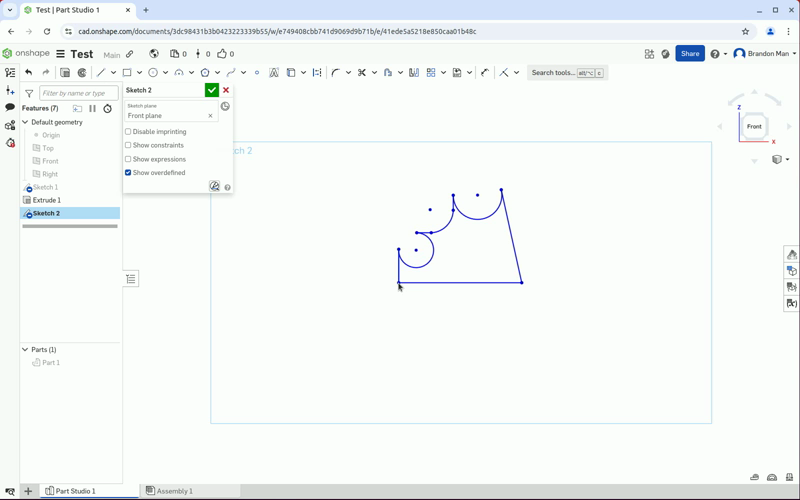
mouse_move(406, 273)
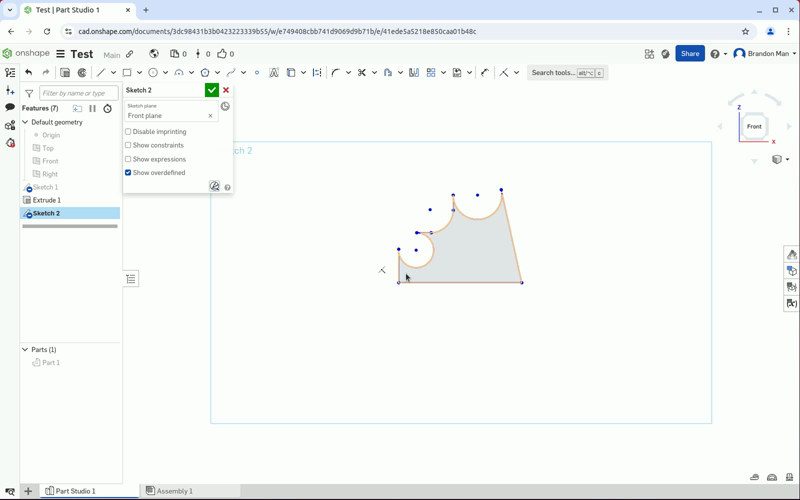
click(406, 273)
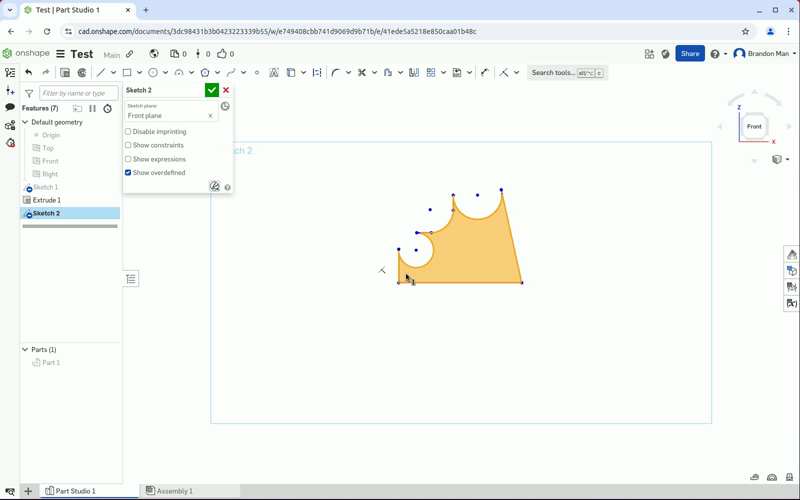
mouse_move(73, 352)
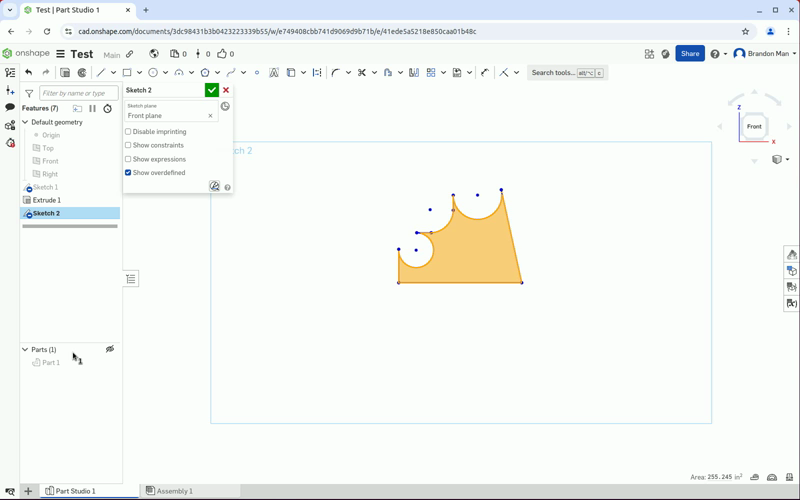
key(shift+y)
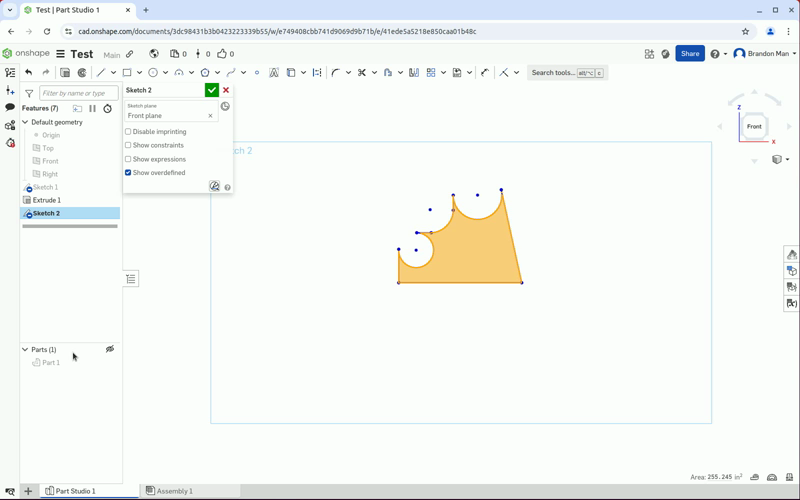
key(shift+e)
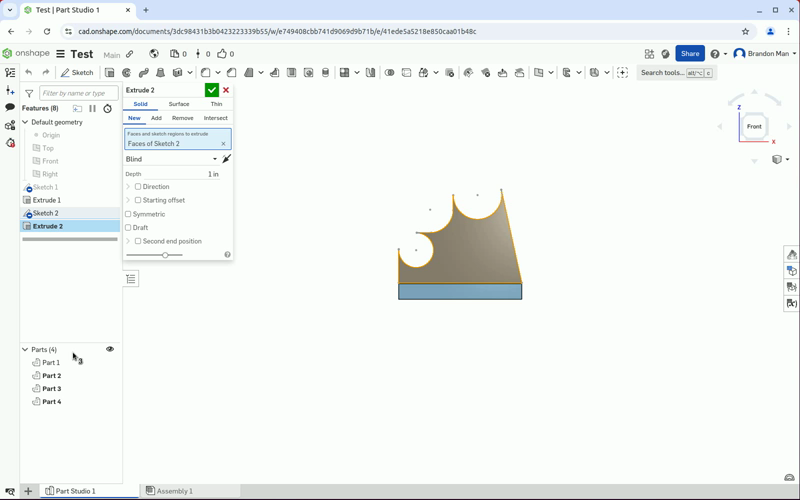
mouse_move(143, 106)
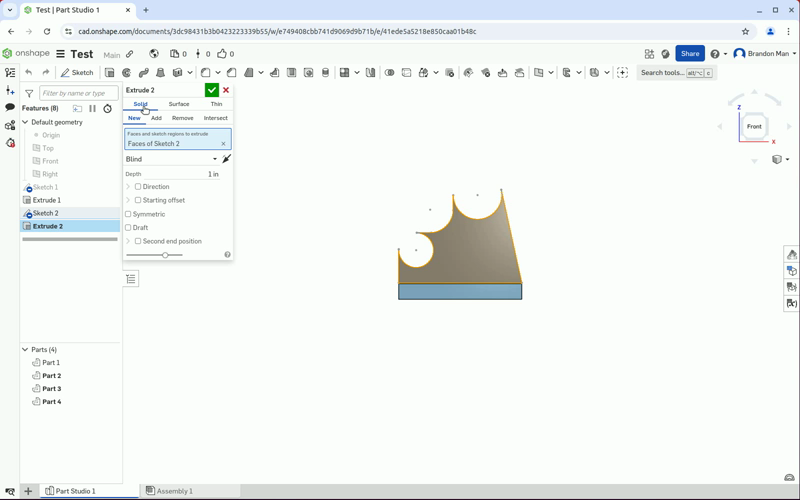
click(143, 106)
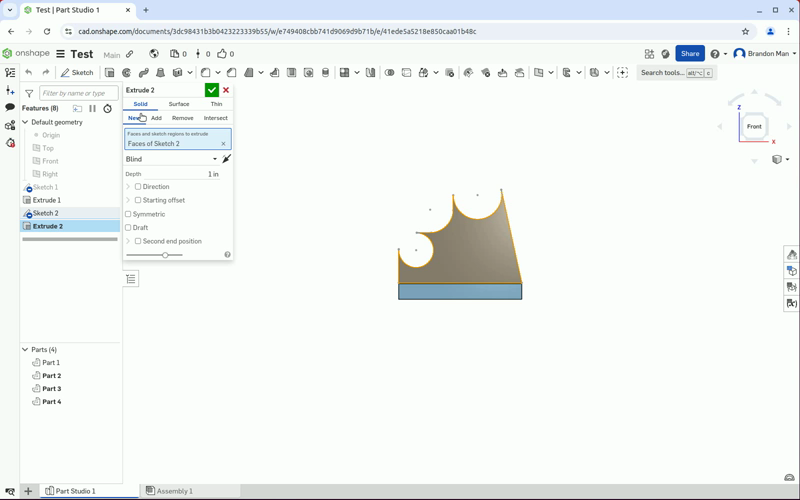
mouse_move(137, 120)
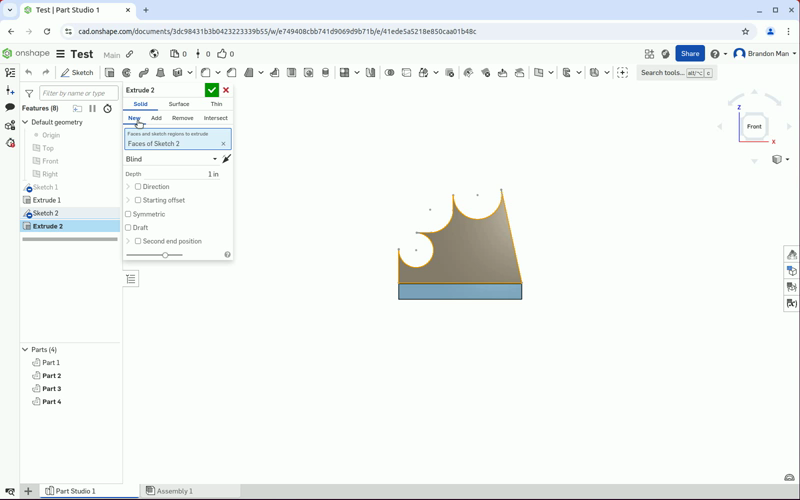
click(137, 120)
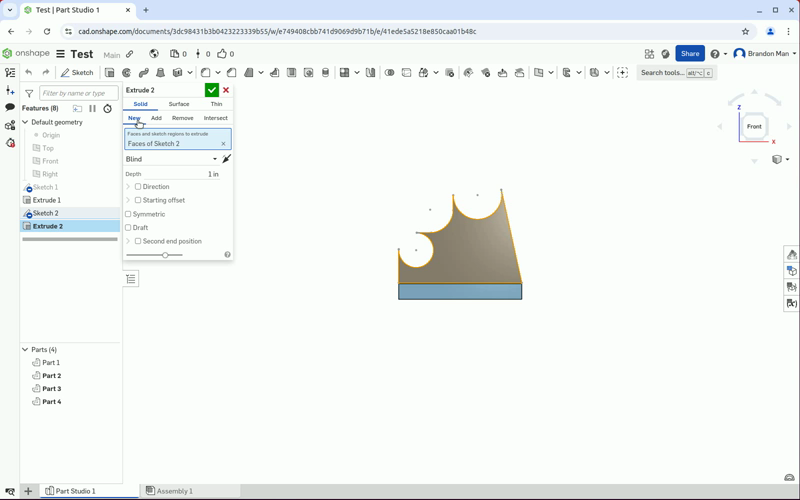
key(tab, 4)
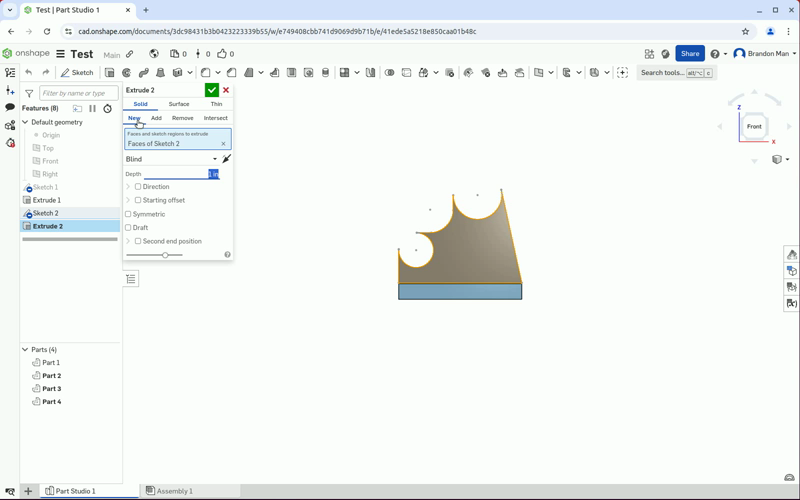
text(2.166)
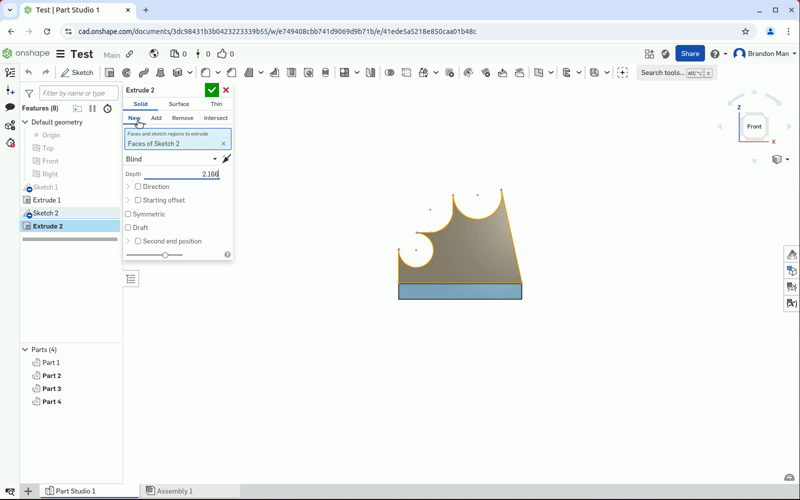
key(enter)
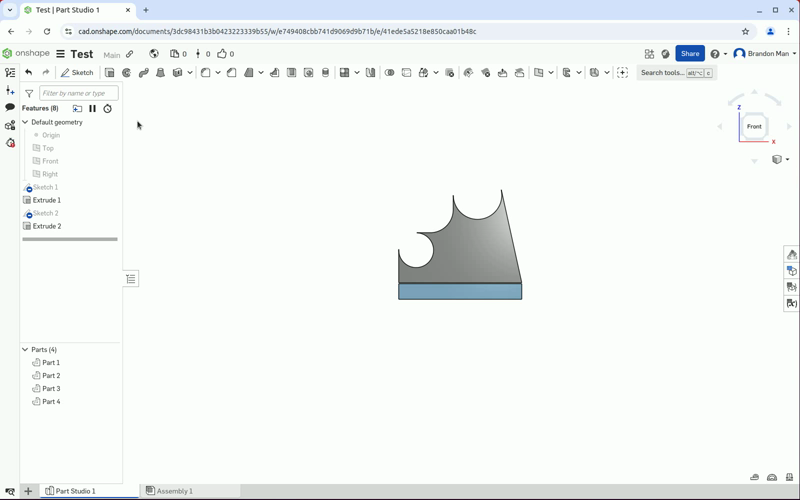
key(shift+h)
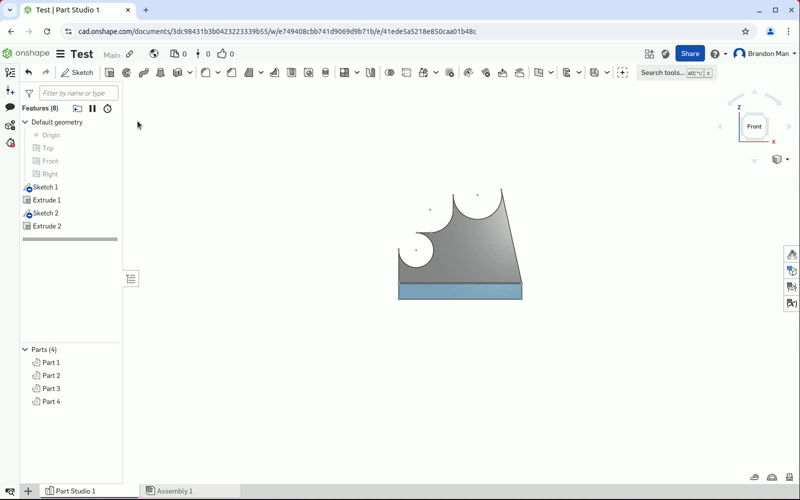
key(shift+h)
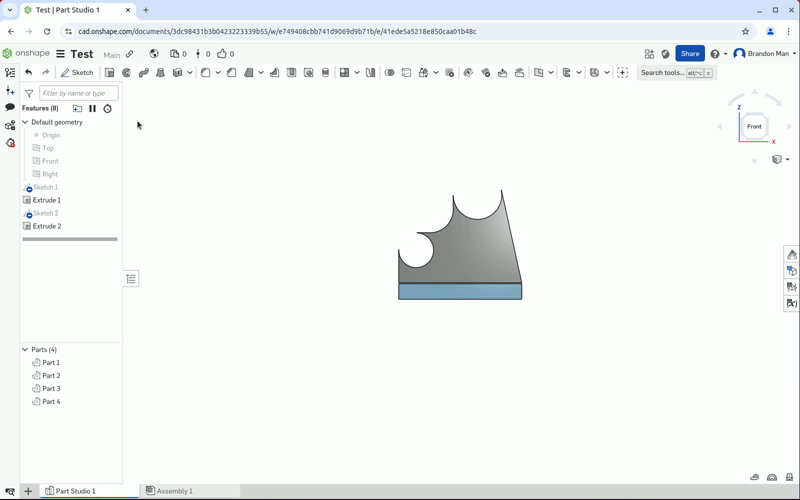
mouse_move(73, 189)
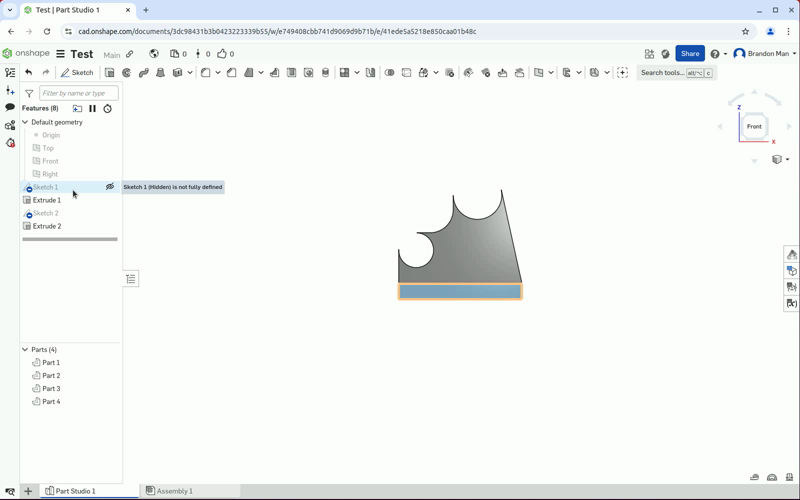
click(73, 189)
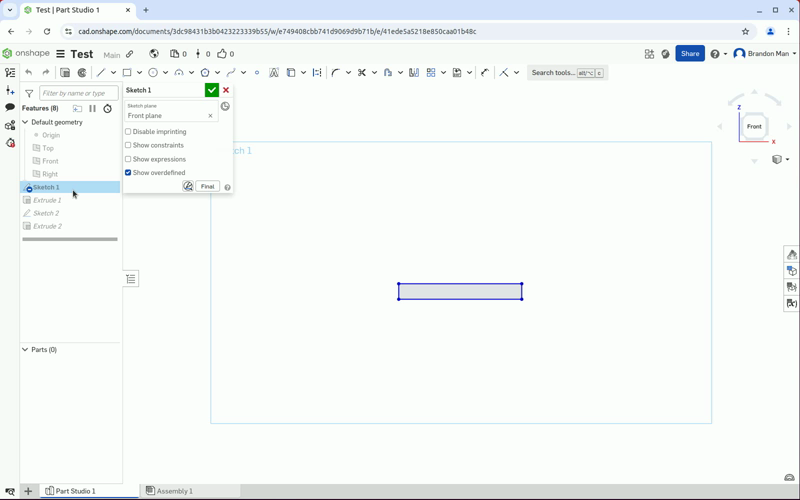
mouse_move(229, 92)
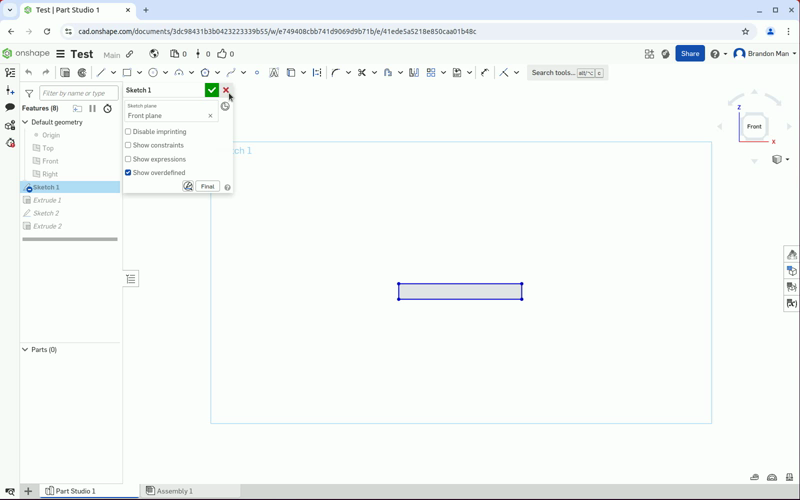
click(229, 92)
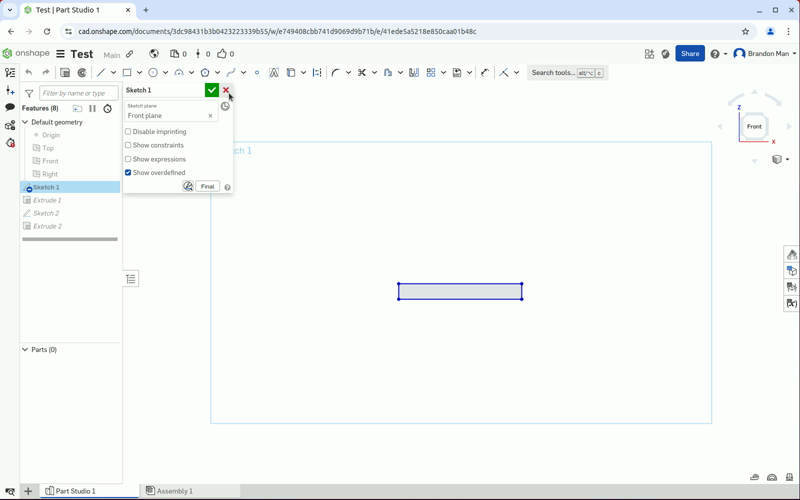
key(shift+s)
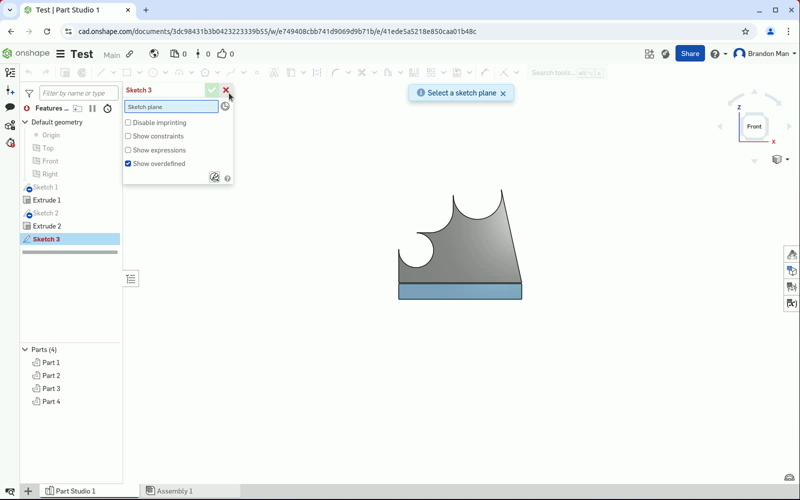
mouse_move(73, 163)
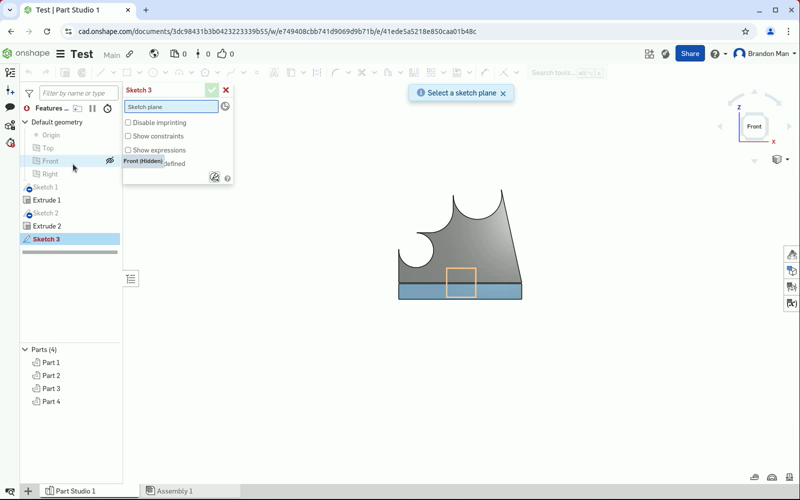
click(73, 163)
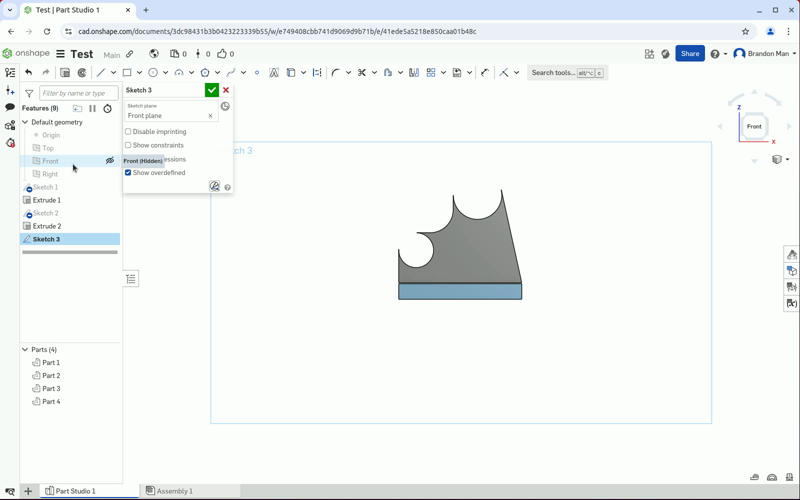
mouse_move(73, 352)
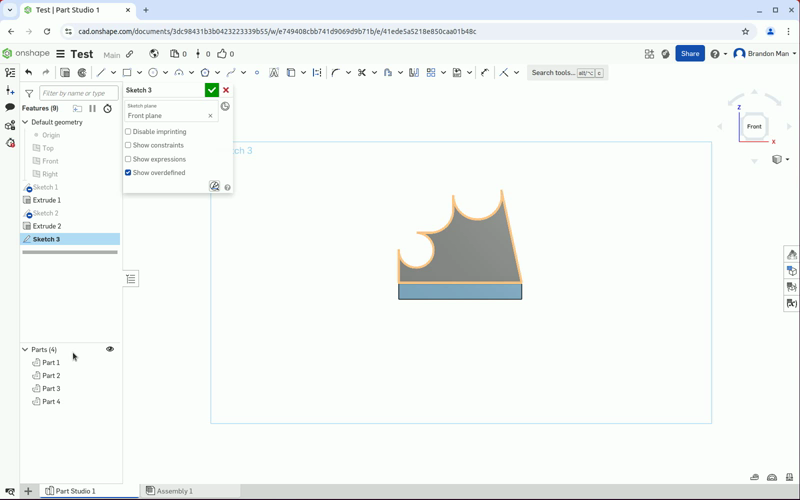
key(y)
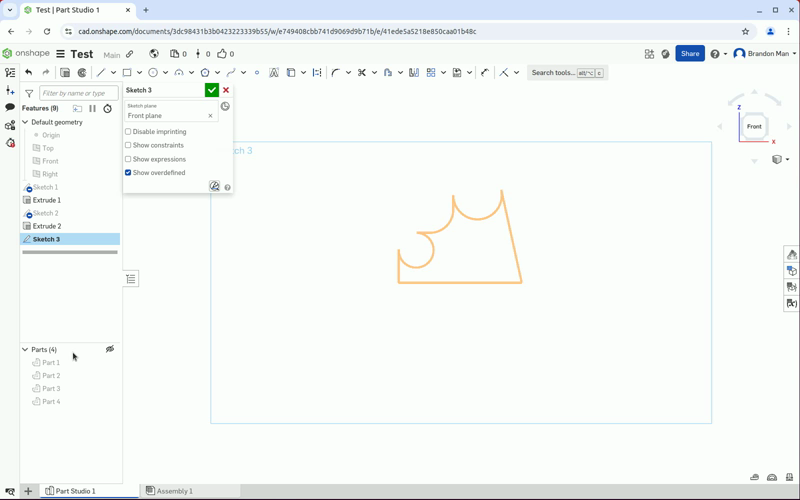
key(c)
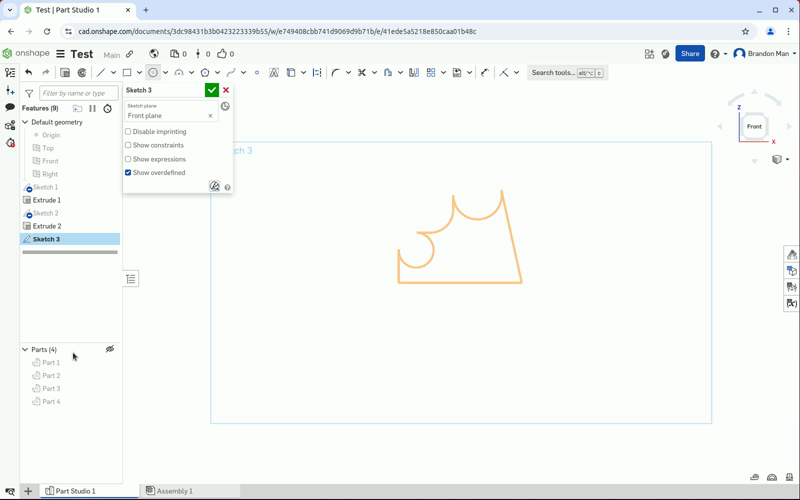
key_down(shift)
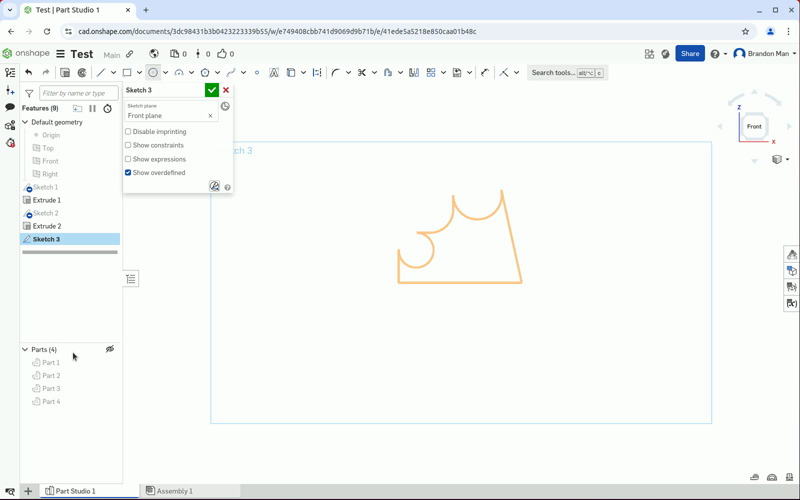
mouse_move(416, 249)
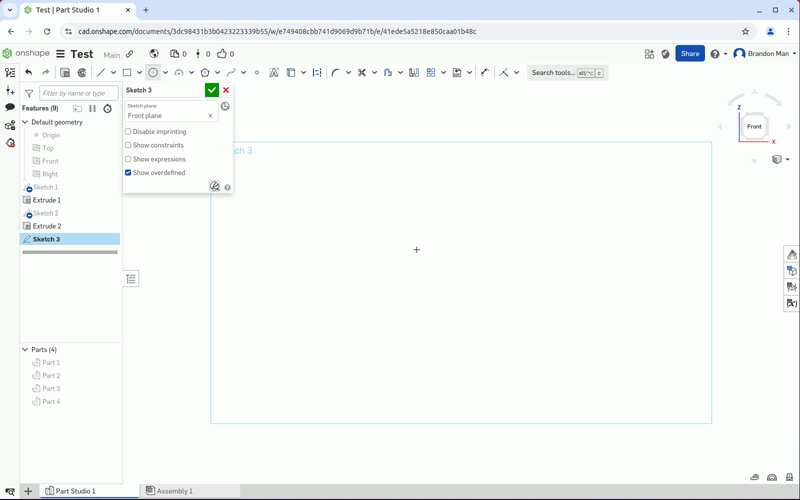
click(416, 249)
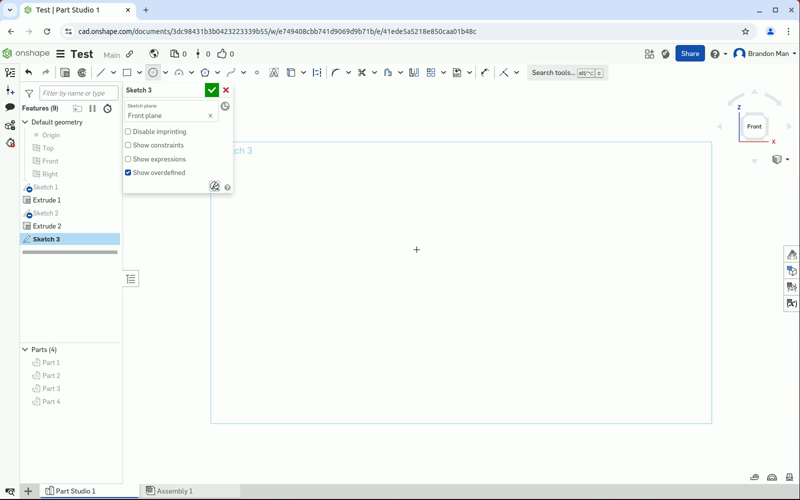
key_up(shift)
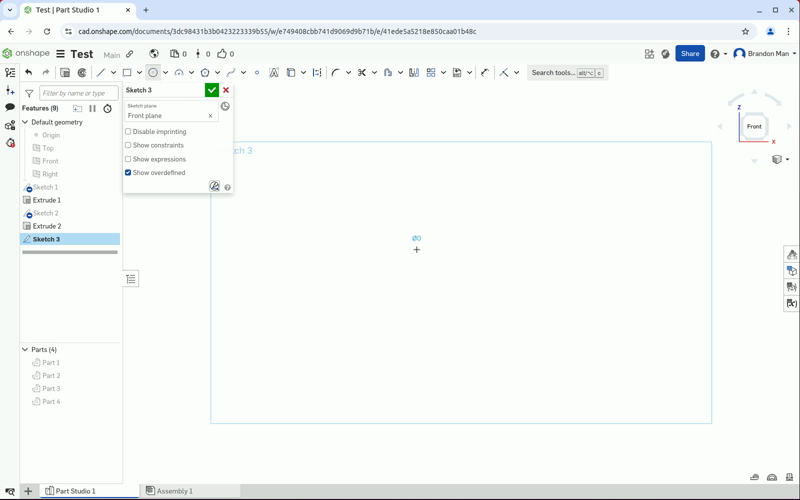
mouse_move(434, 249)
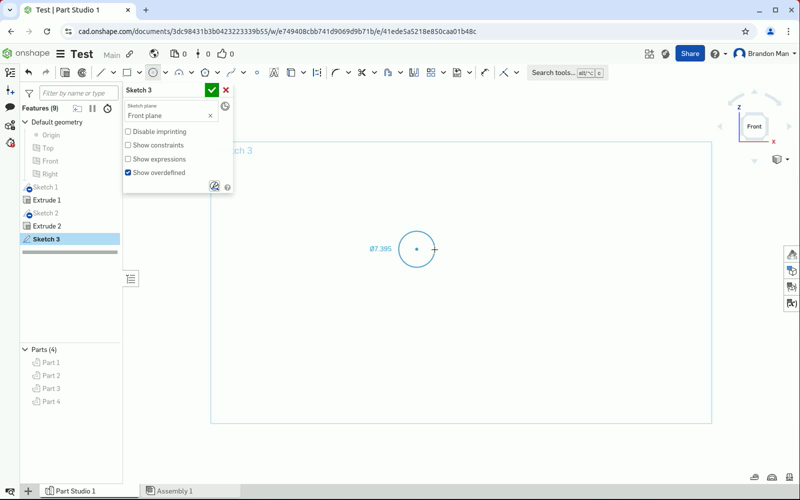
click(434, 249)
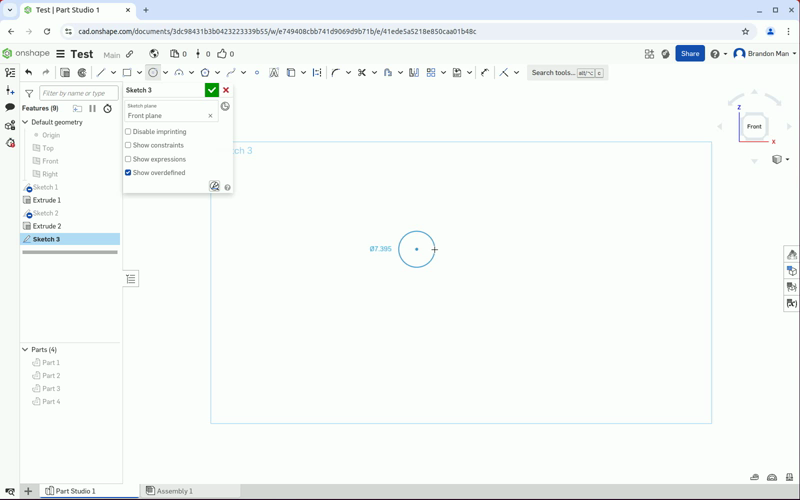
key(esc)
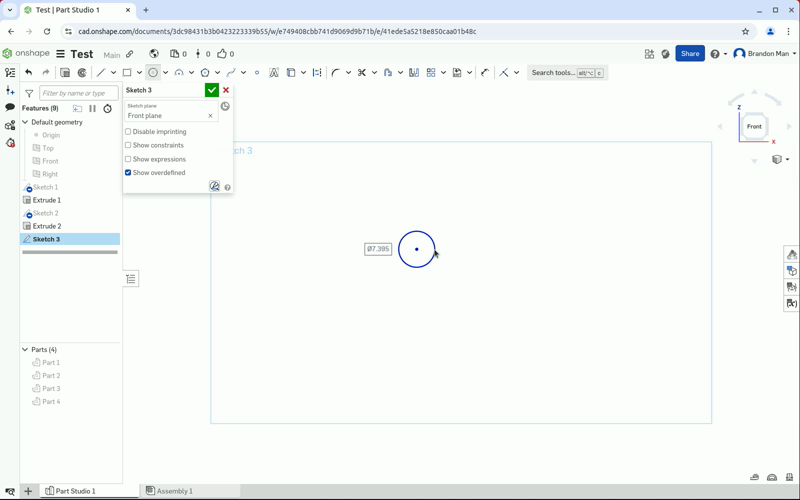
key(c)
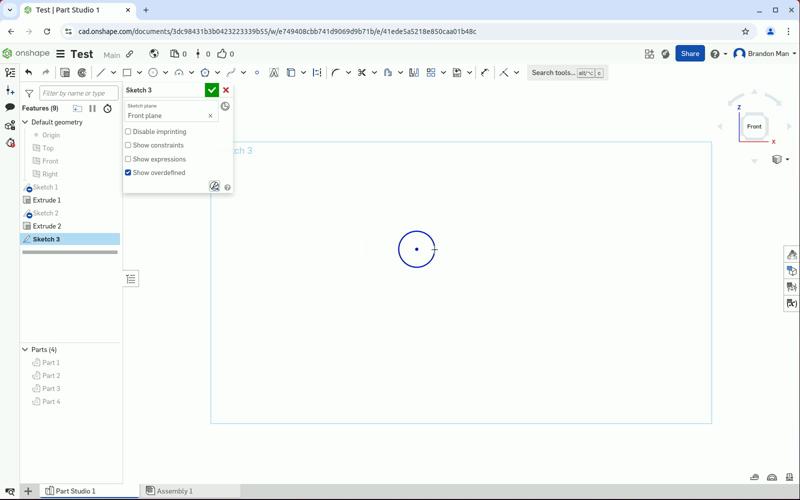
key_down(shift)
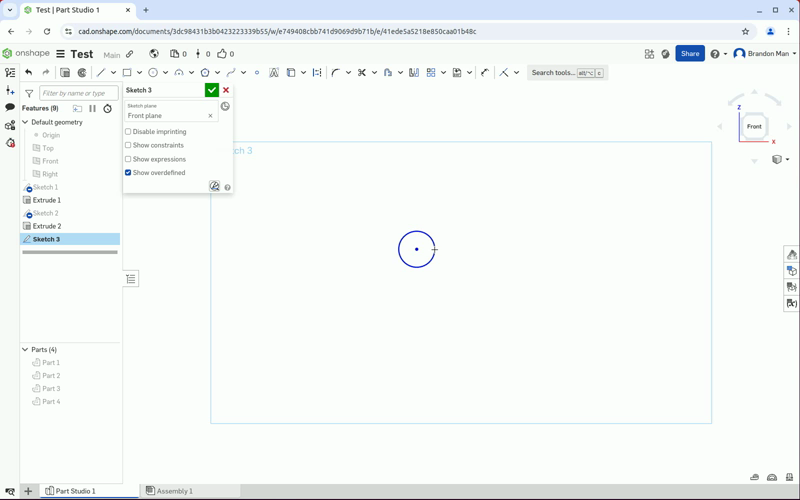
mouse_move(416, 249)
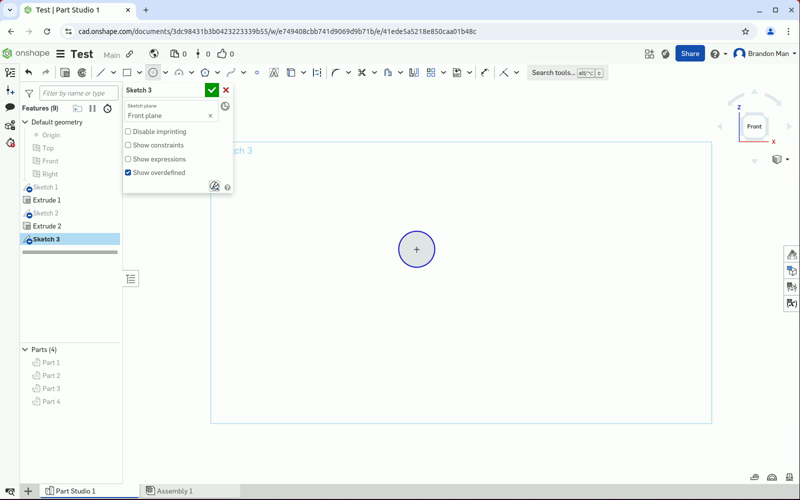
click(416, 249)
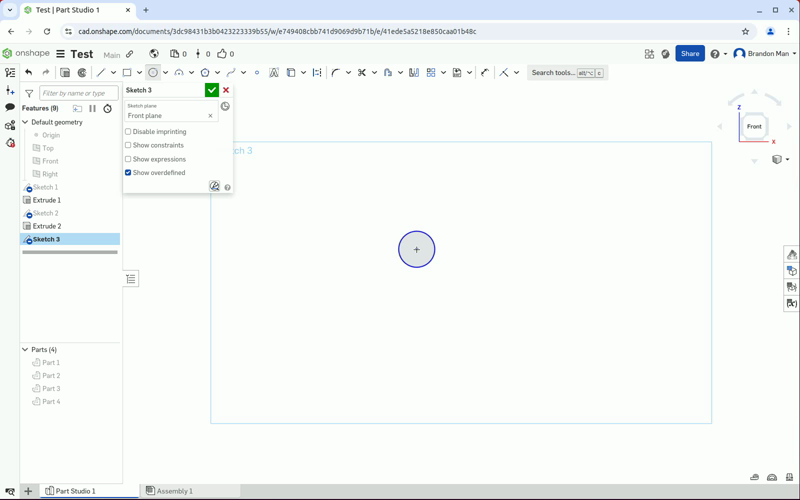
key_up(shift)
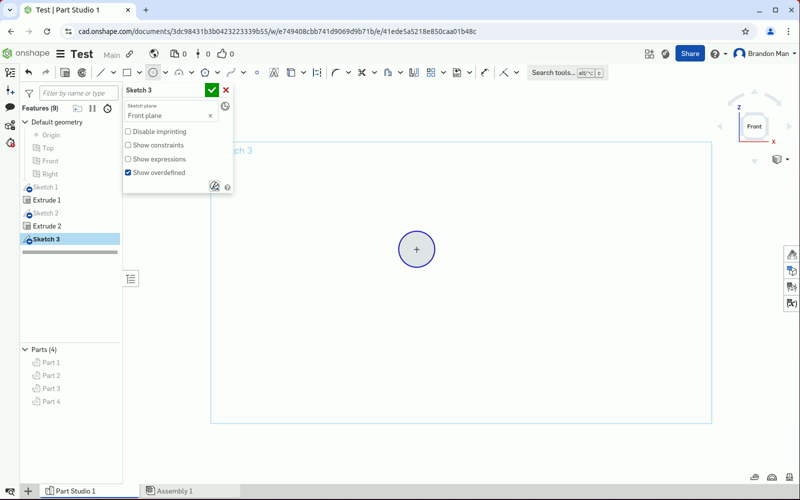
mouse_move(424, 249)
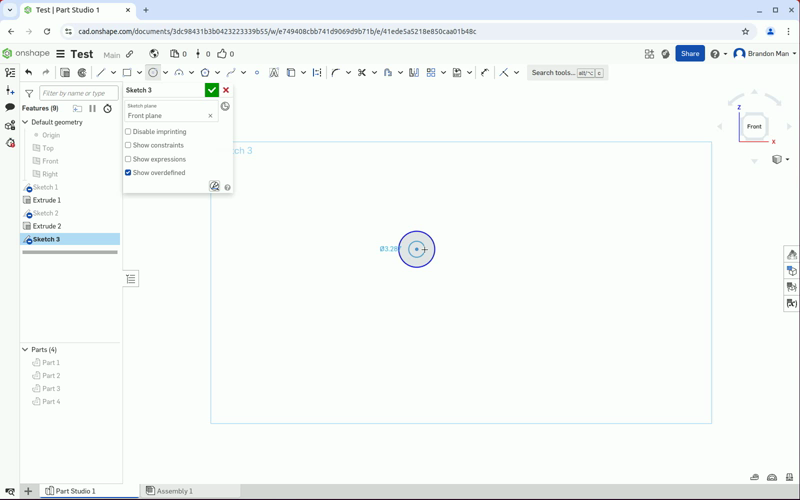
click(424, 249)
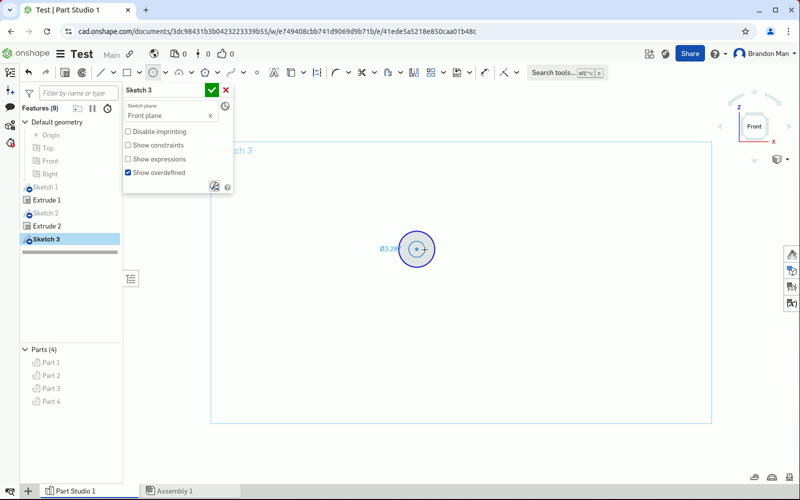
key(esc)
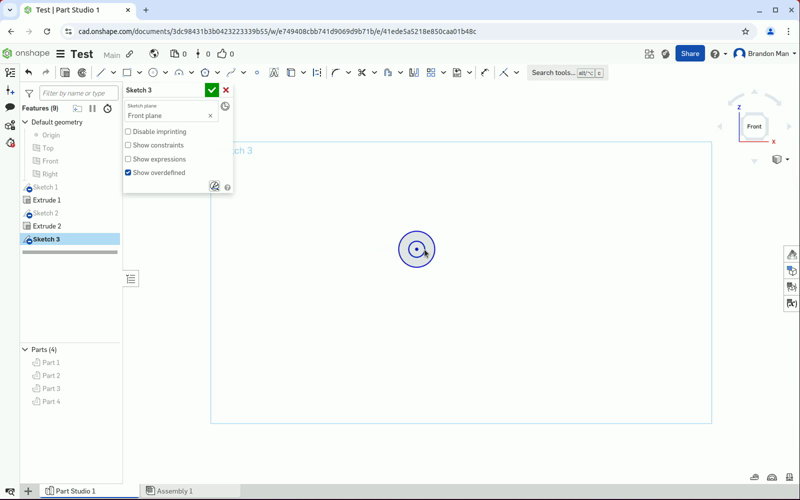
mouse_move(407, 248)
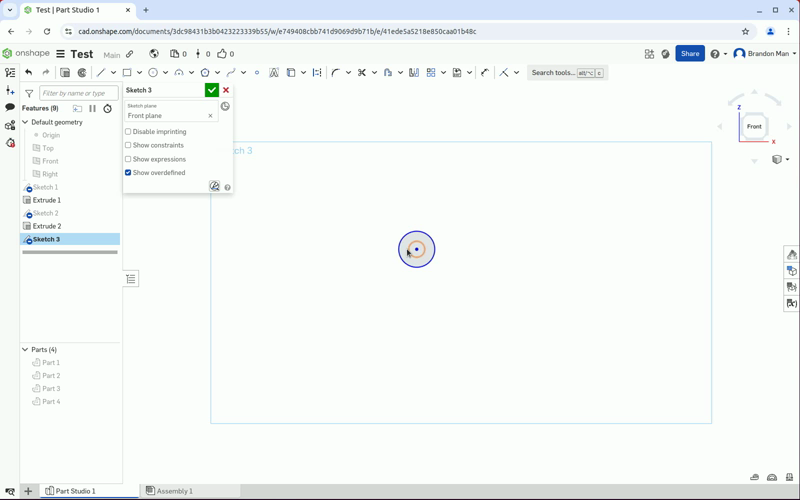
scroll(6)
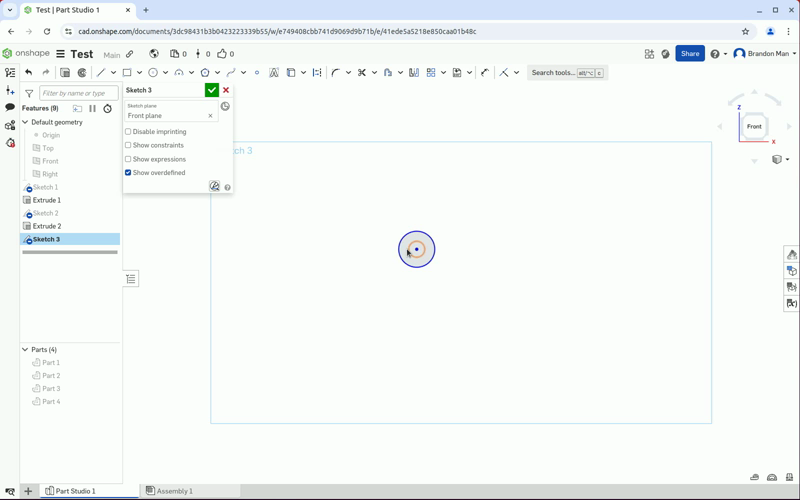
scroll(6)
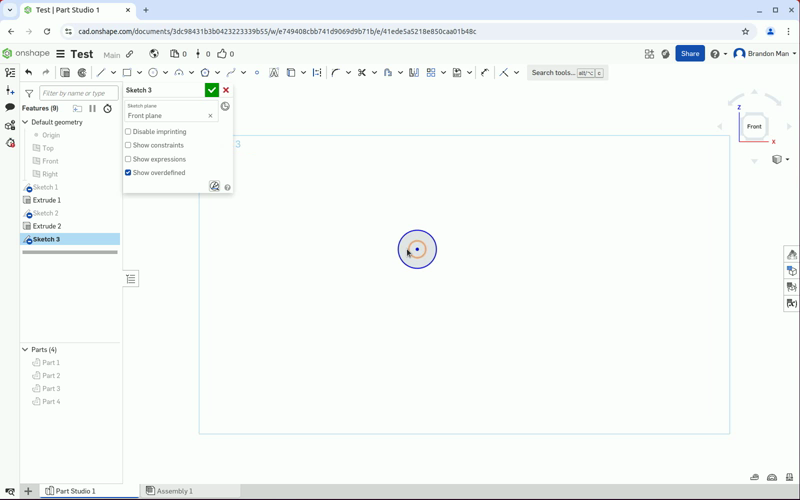
scroll(6)
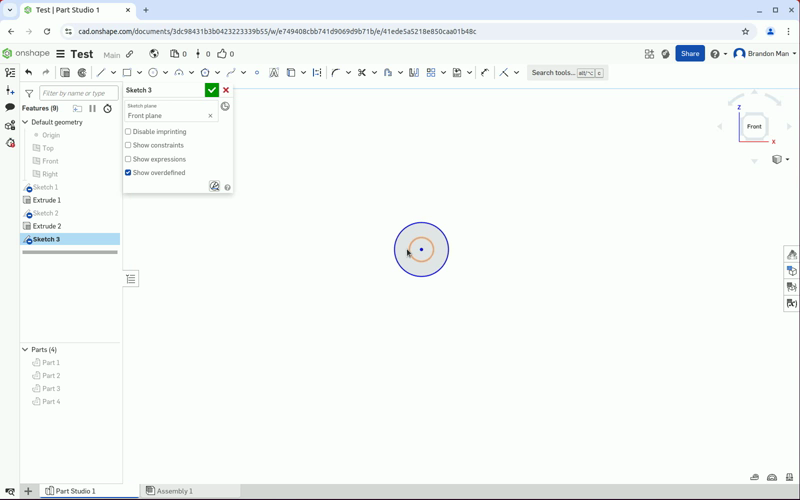
scroll(6)
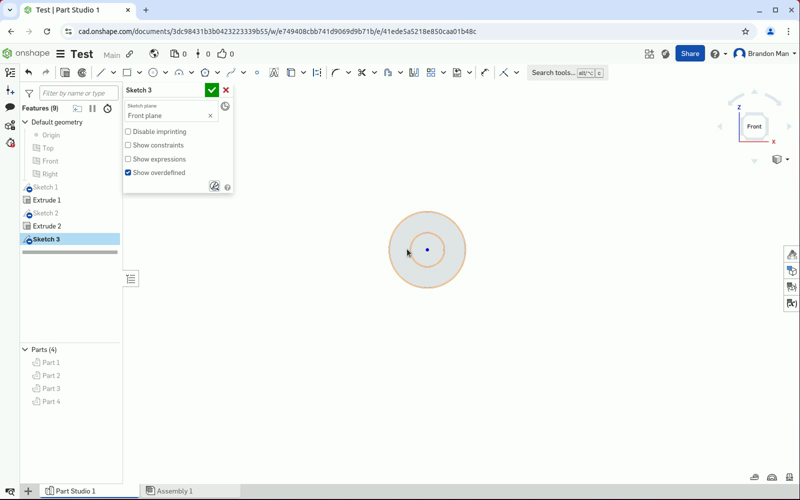
scroll(6)
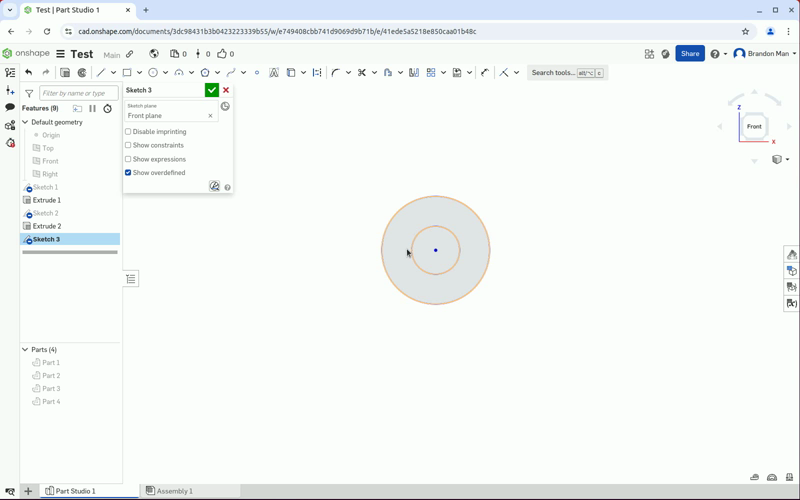
scroll(6)
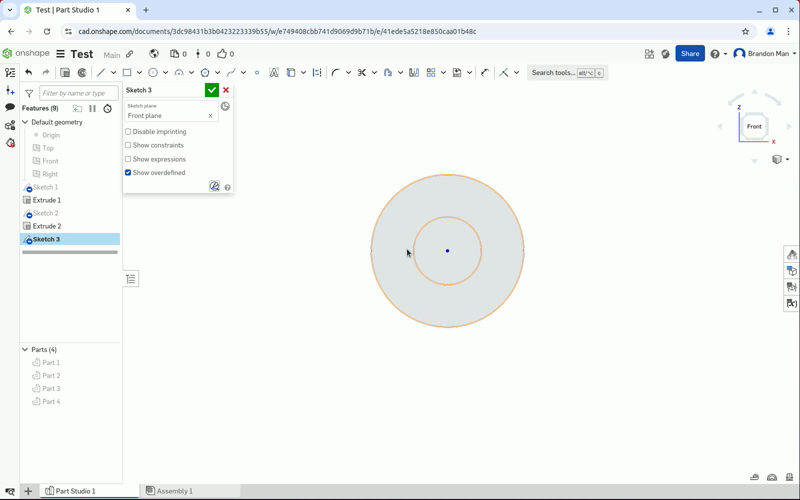
scroll(6)
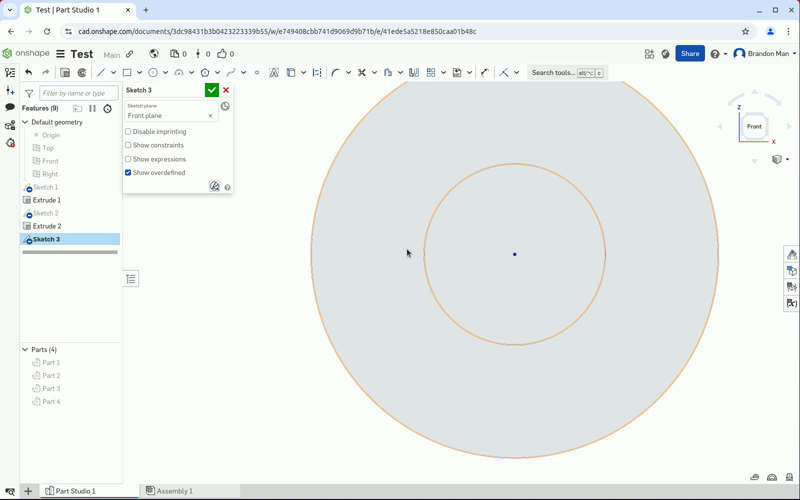
click(407, 248)
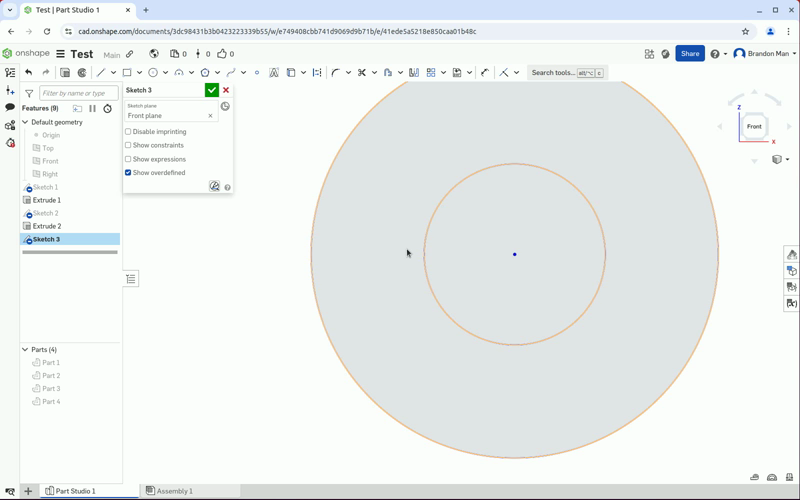
scroll(-6)
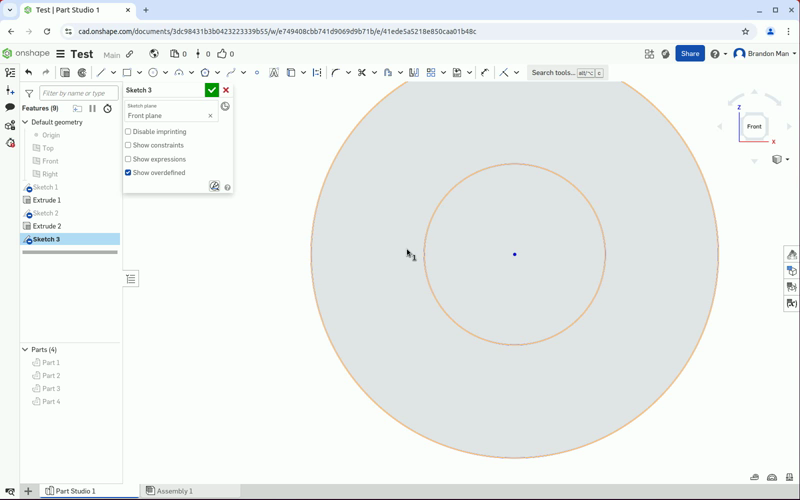
scroll(-6)
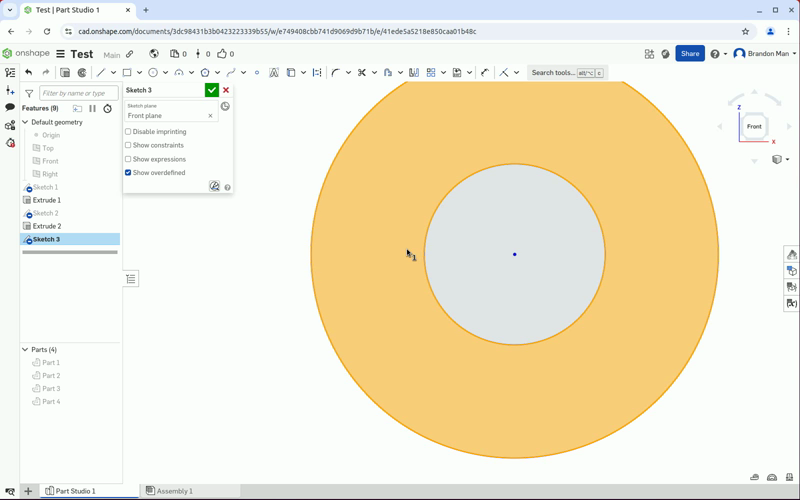
scroll(-6)
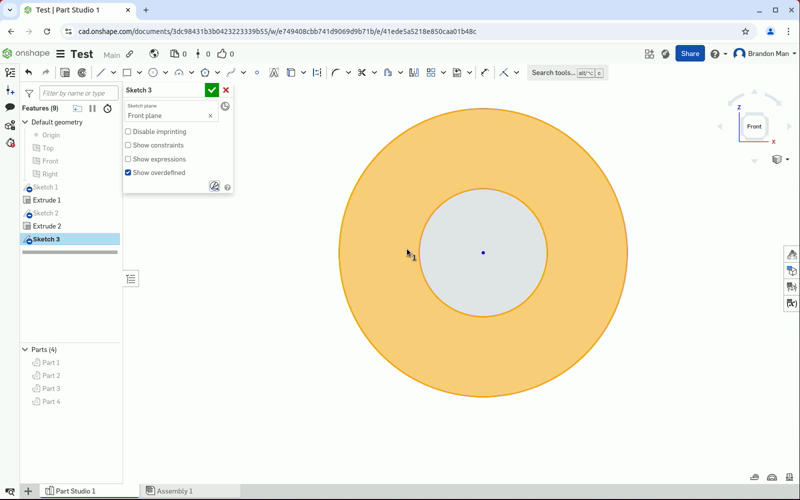
scroll(-6)
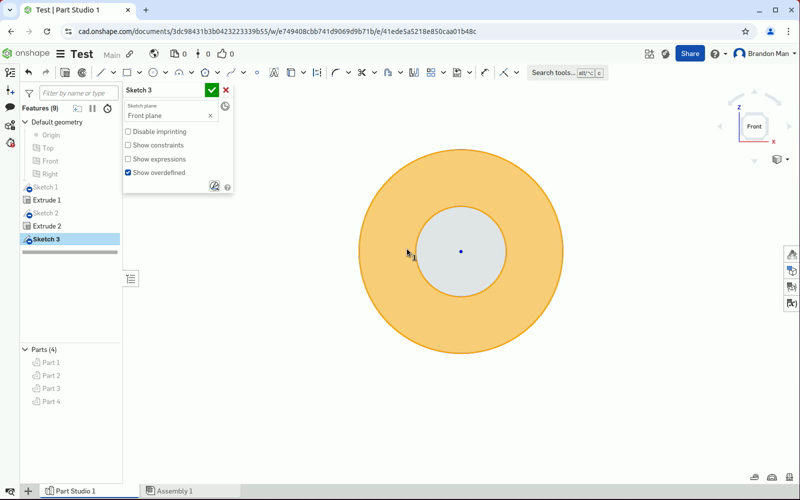
scroll(-6)
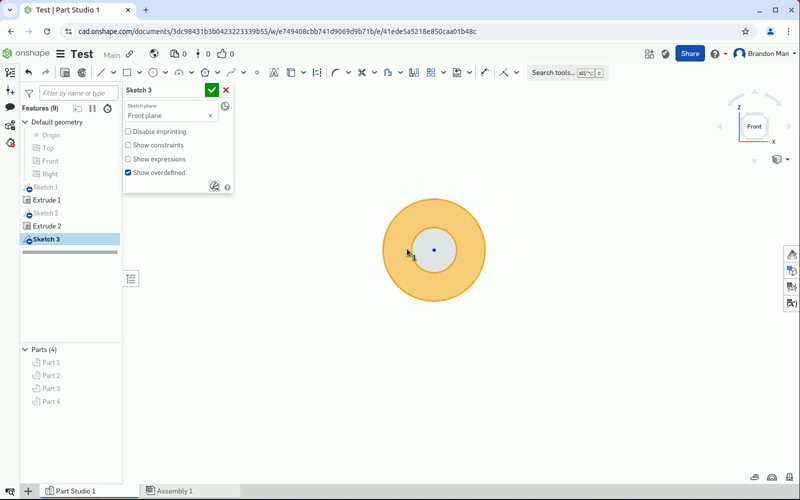
scroll(-6)
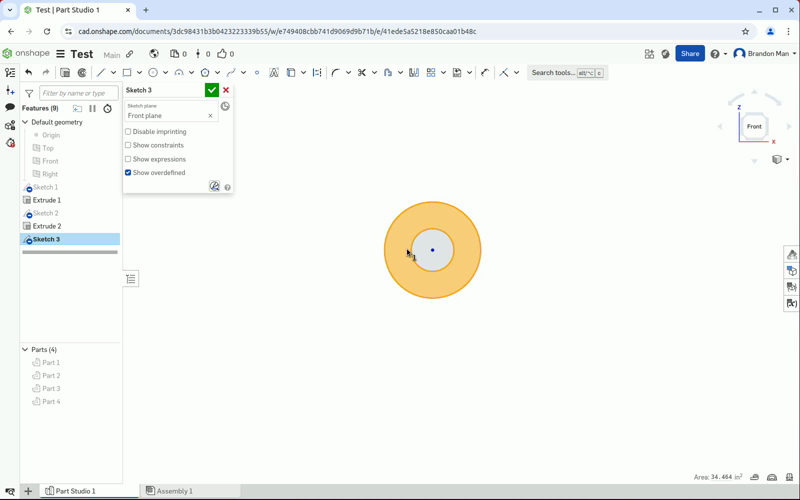
scroll(-6)
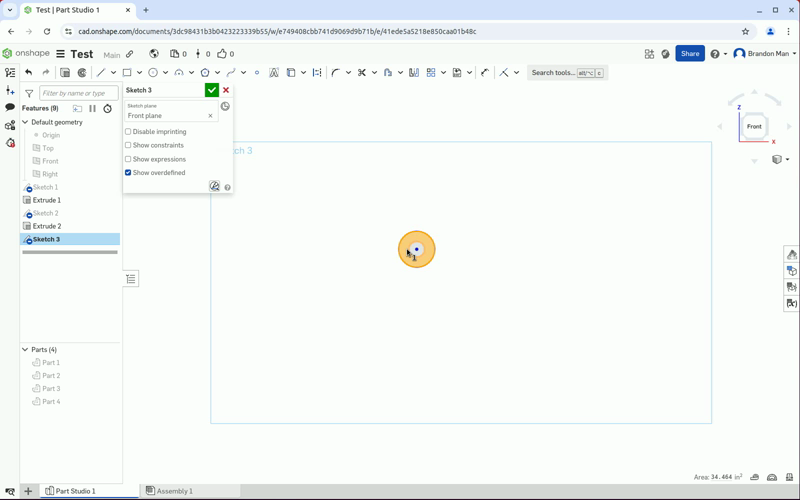
mouse_move(73, 352)
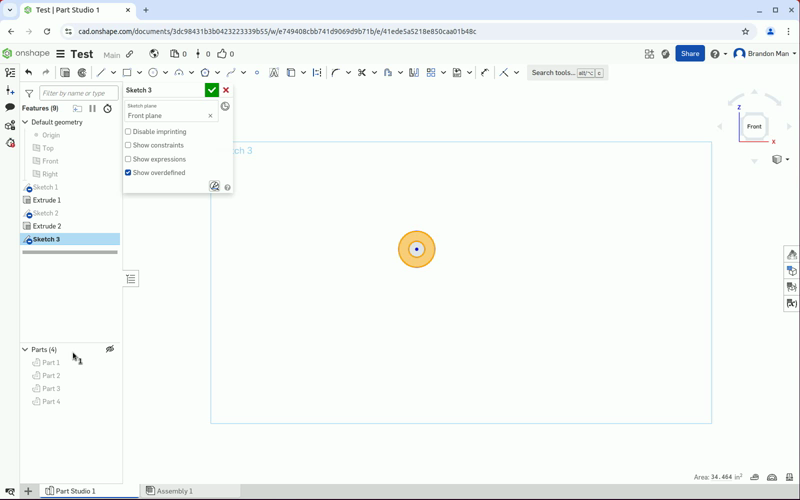
key(shift+y)
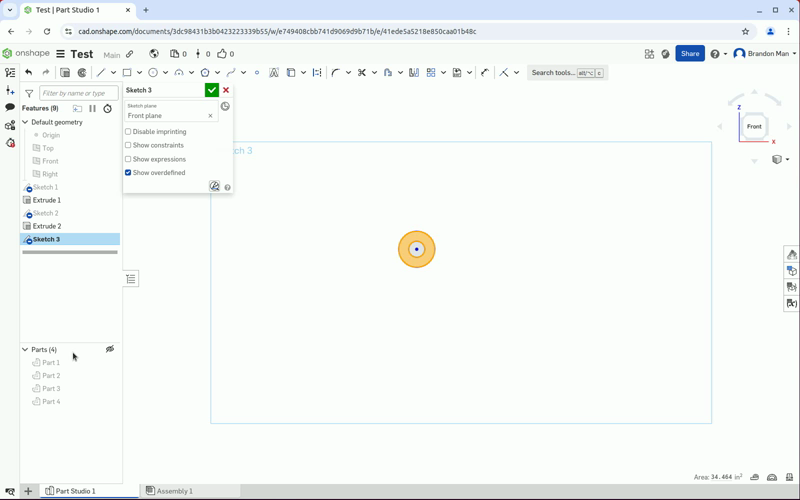
key(shift+e)
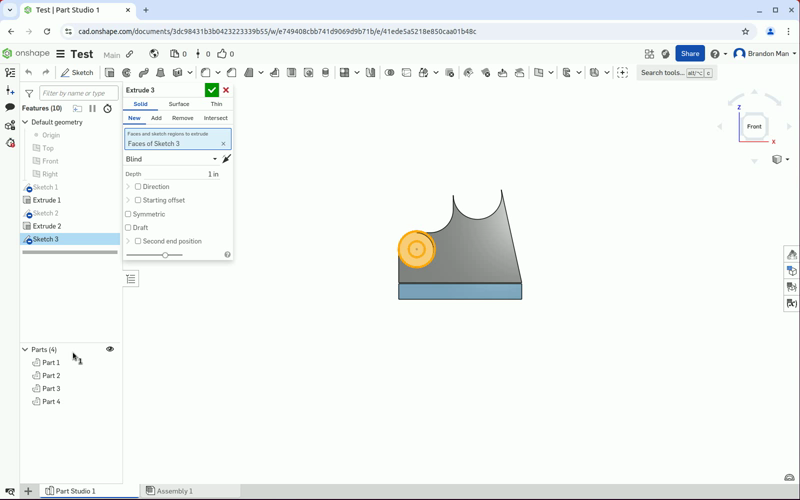
mouse_move(143, 106)
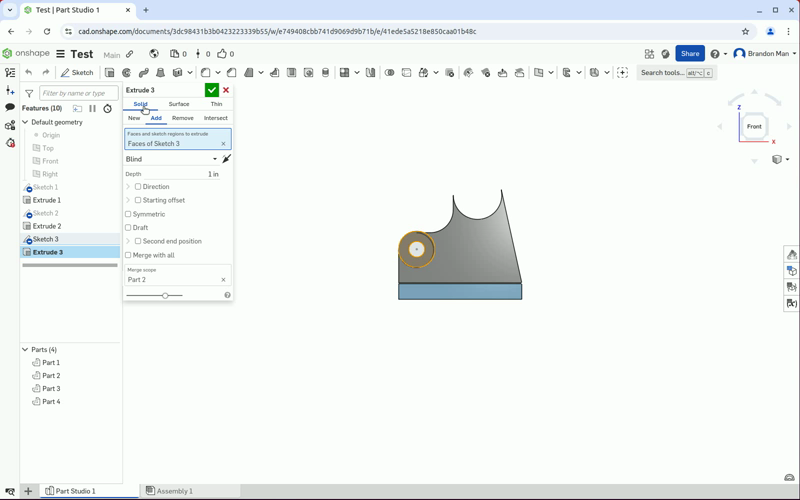
click(143, 106)
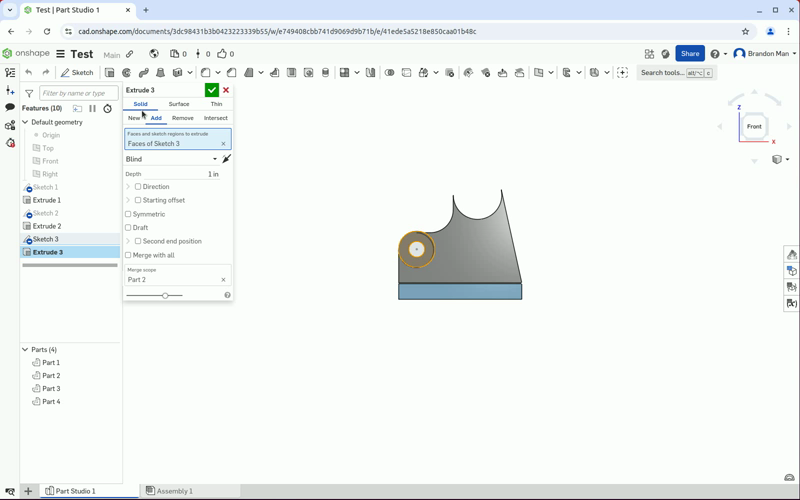
mouse_move(137, 120)
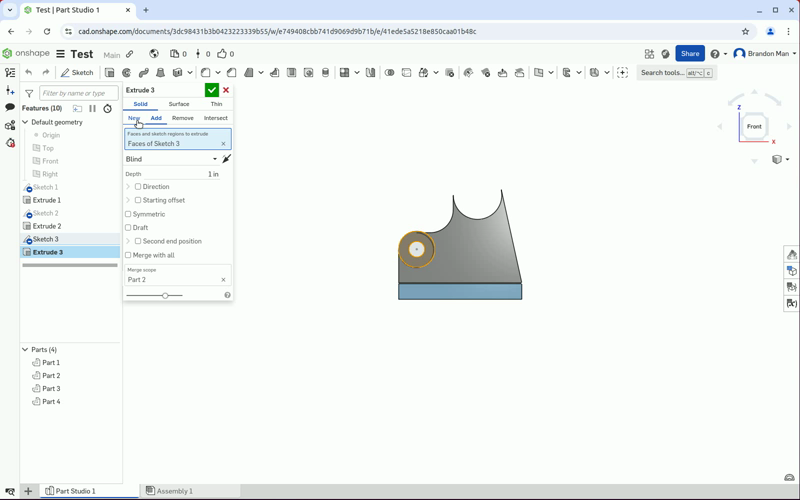
click(137, 120)
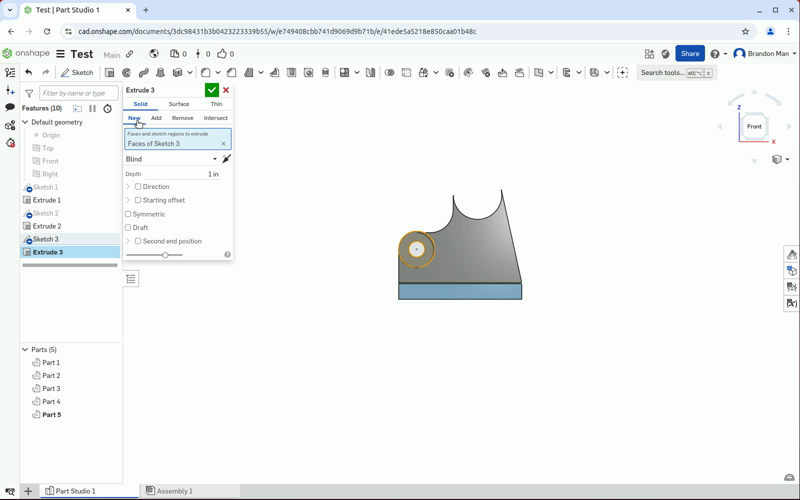
key(tab, 4)
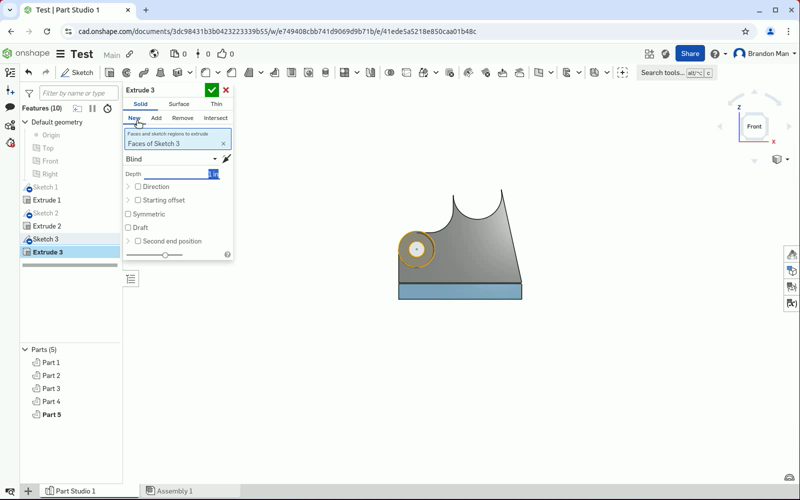
text(2.166)
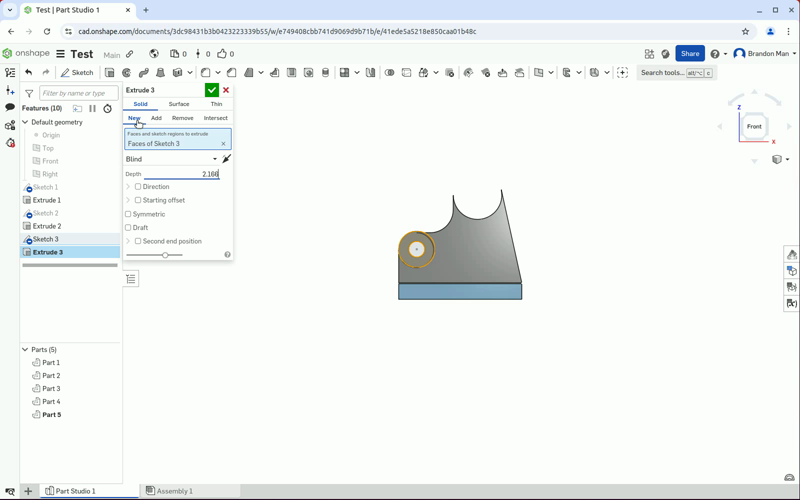
key(enter)
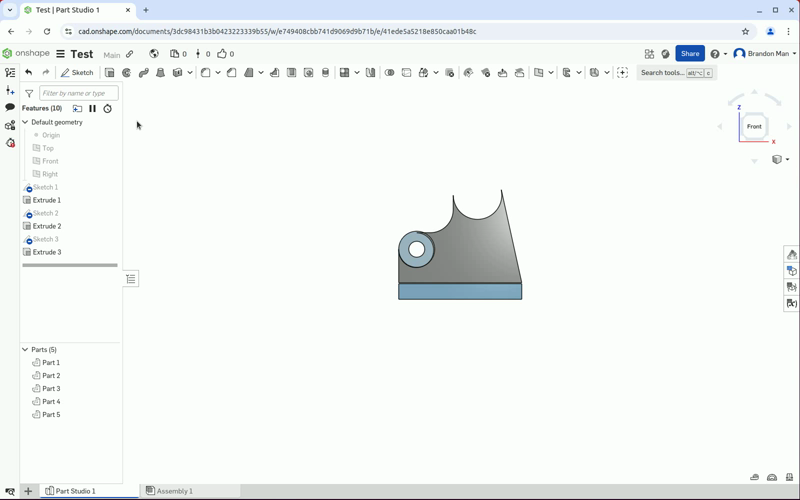
key(shift+h)
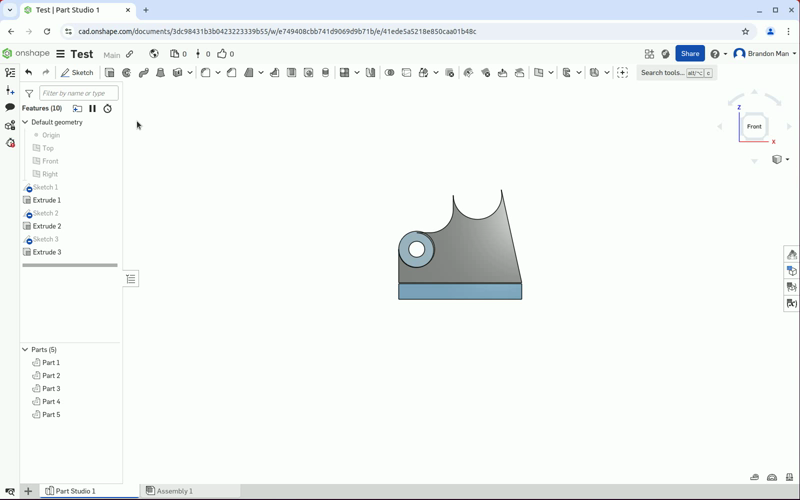
key(shift+h)
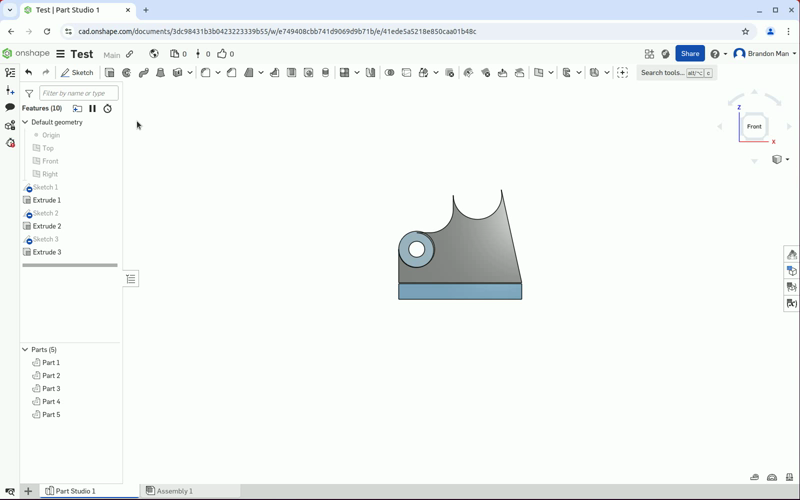
mouse_move(73, 189)
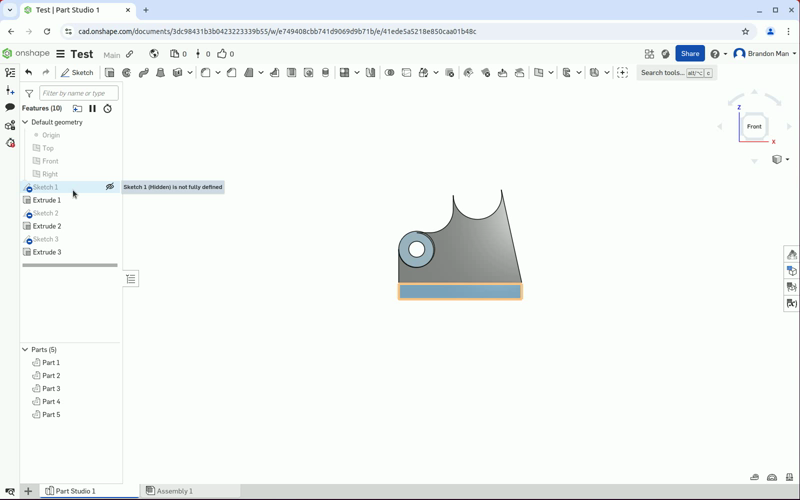
click(73, 189)
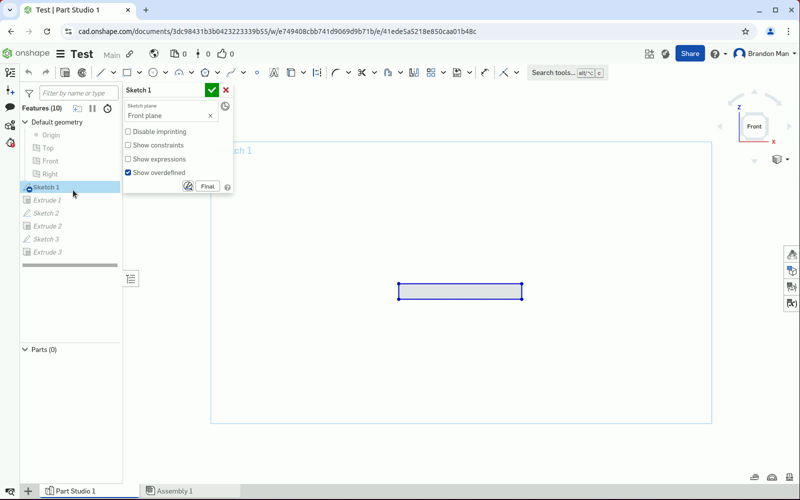
mouse_move(229, 92)
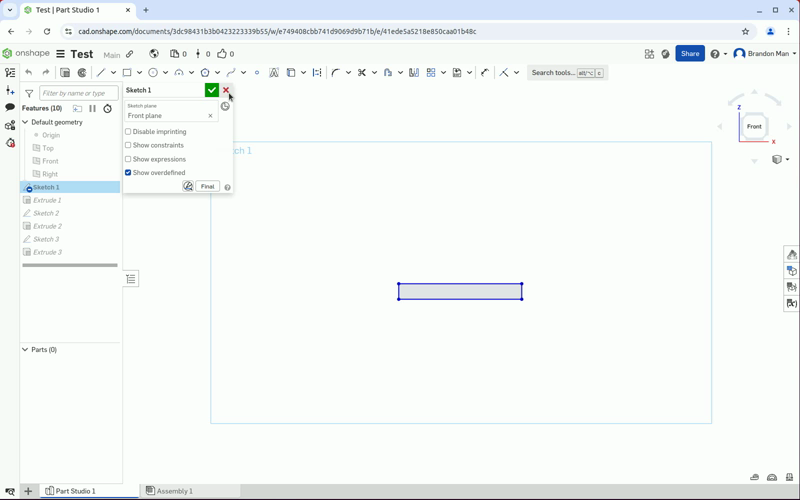
click(229, 92)
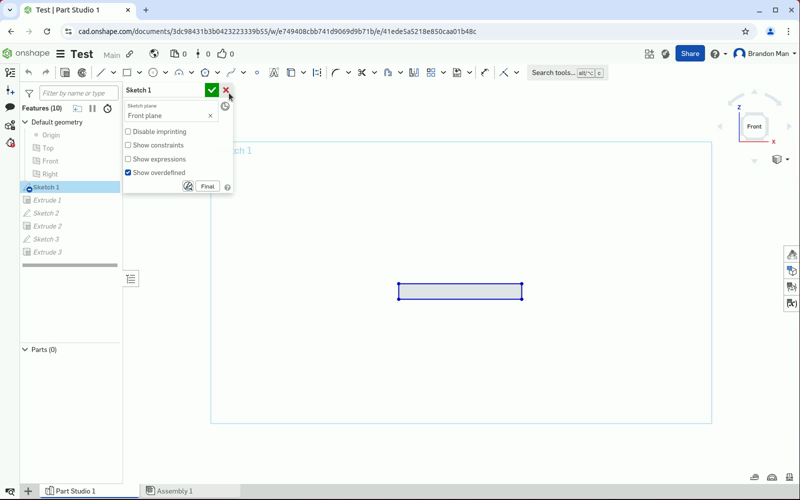
key(shift+s)
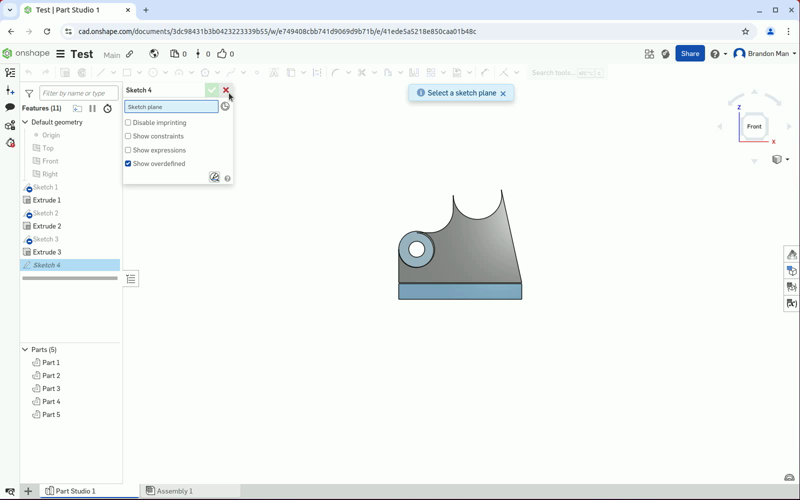
mouse_move(73, 163)
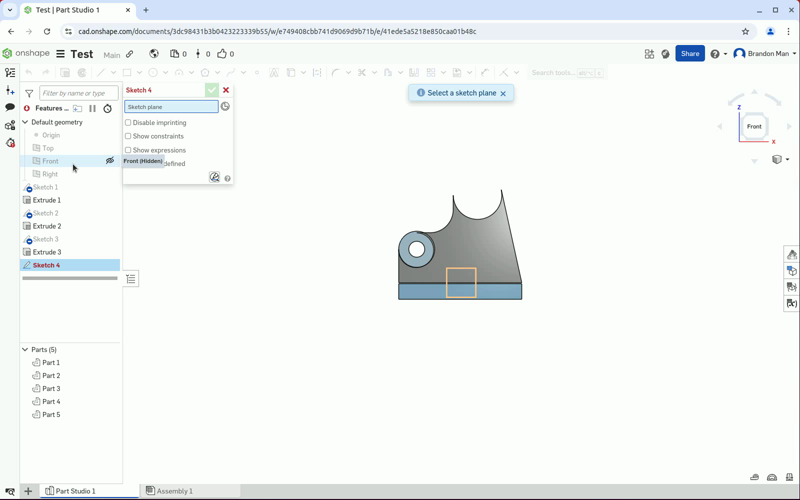
click(73, 163)
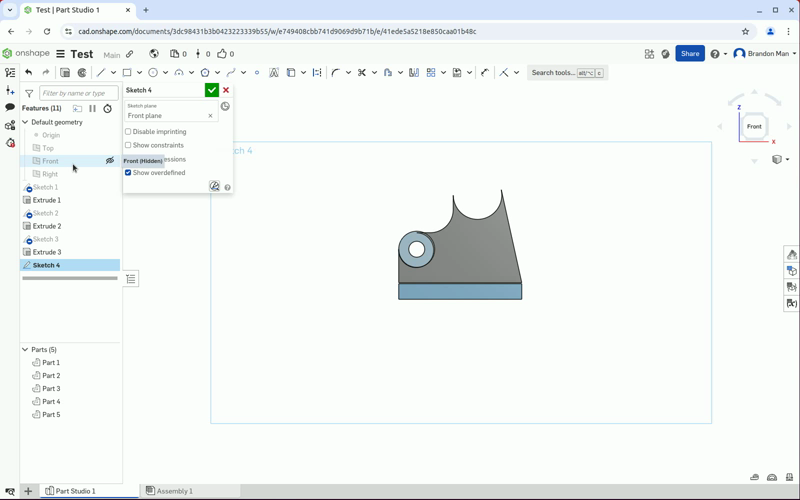
mouse_move(73, 352)
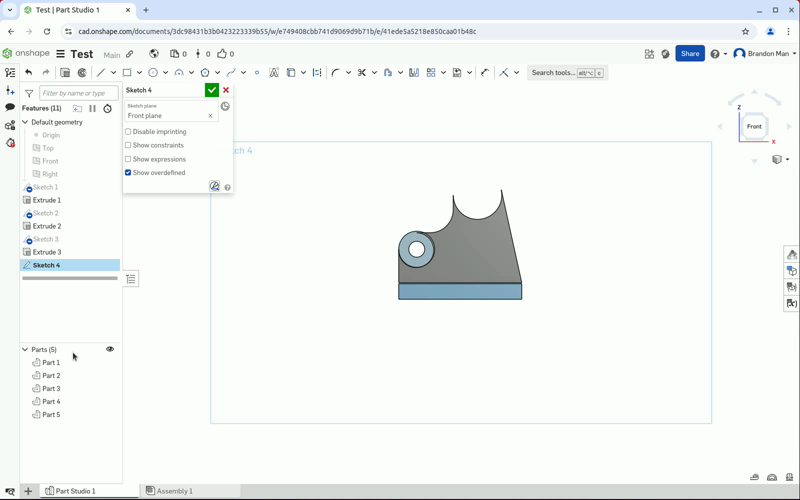
key(y)
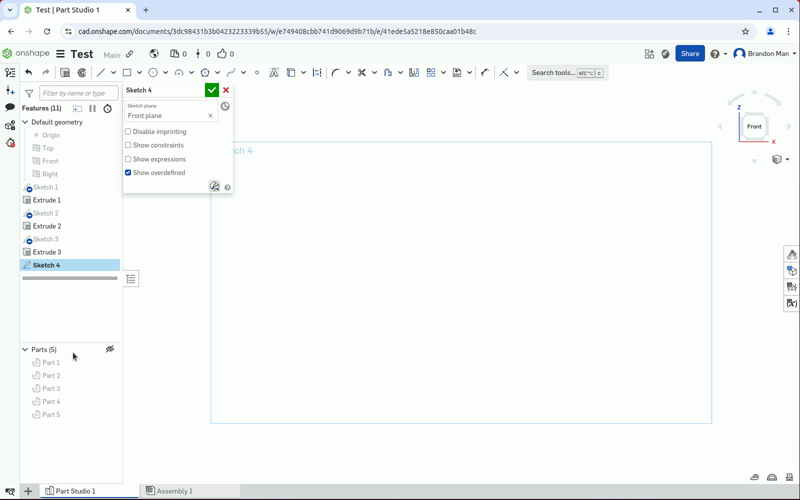
key(c)
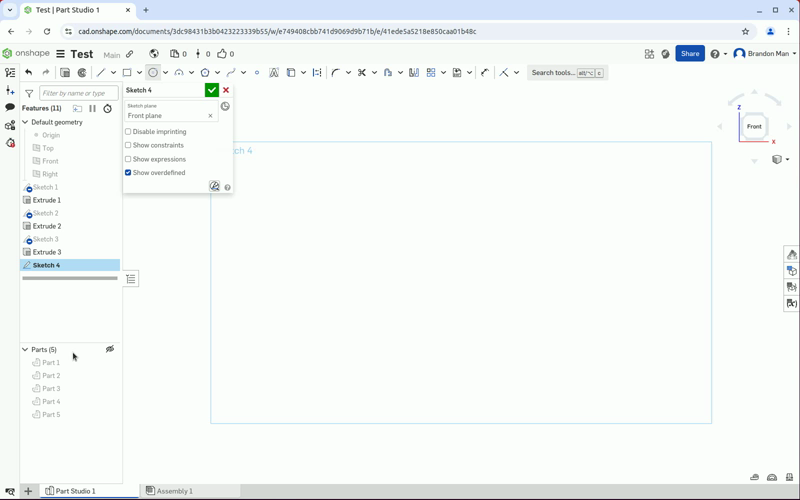
key_down(shift)
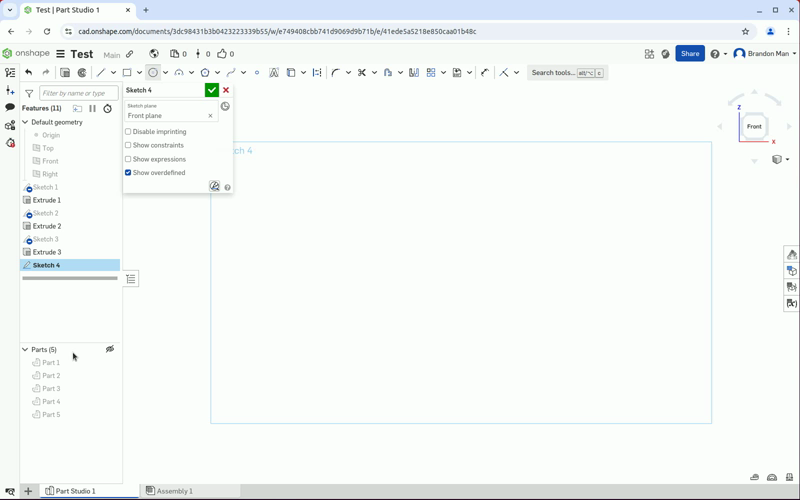
mouse_move(478, 195)
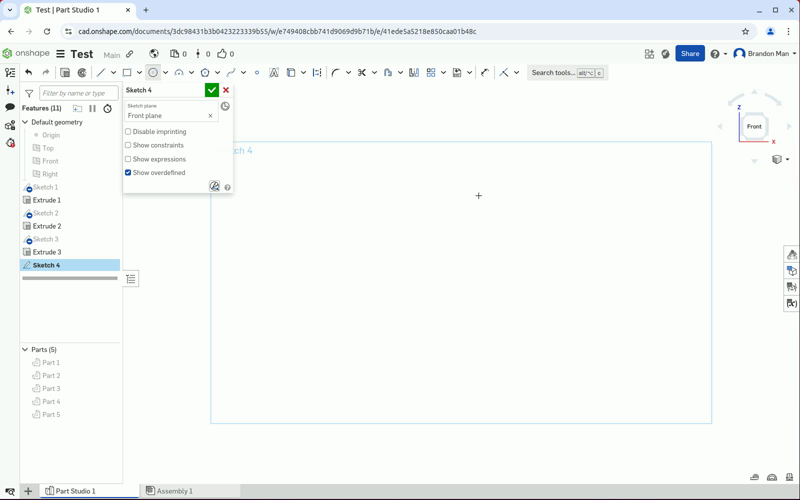
click(478, 195)
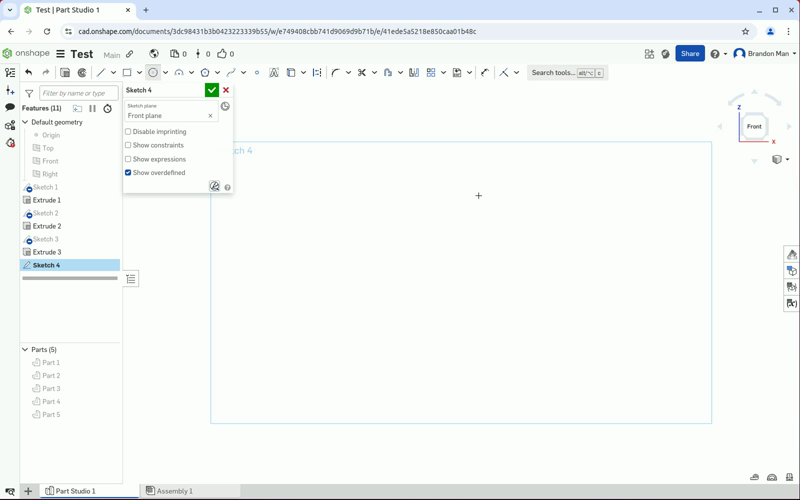
key_up(shift)
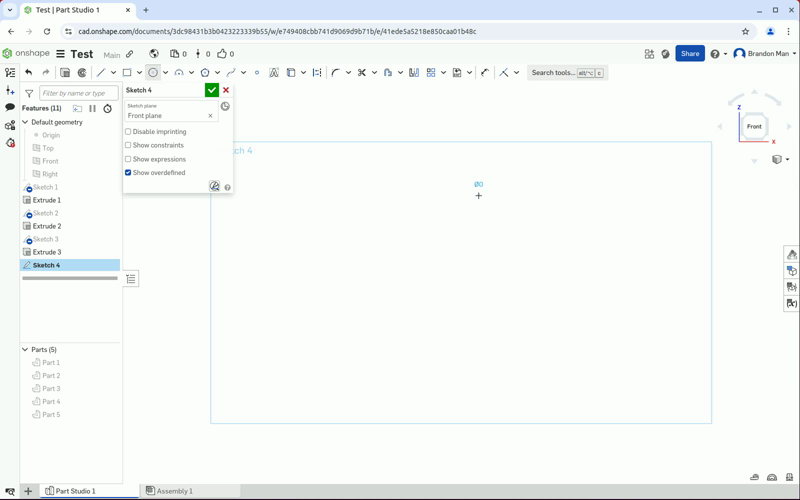
mouse_move(503, 195)
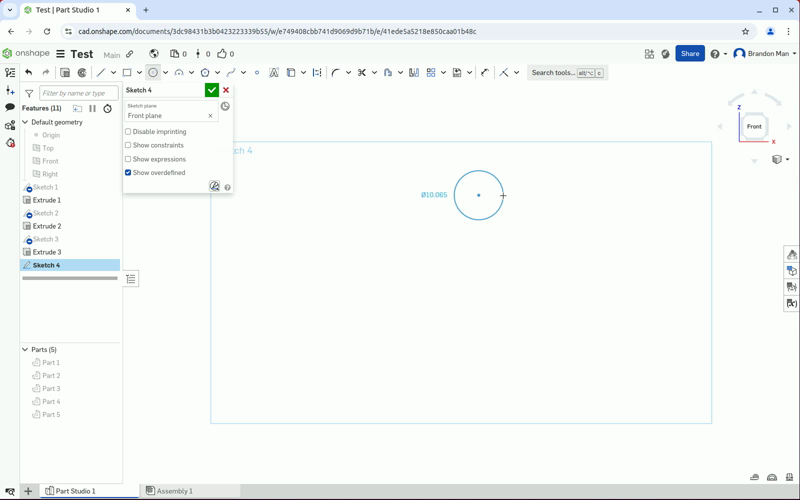
click(503, 195)
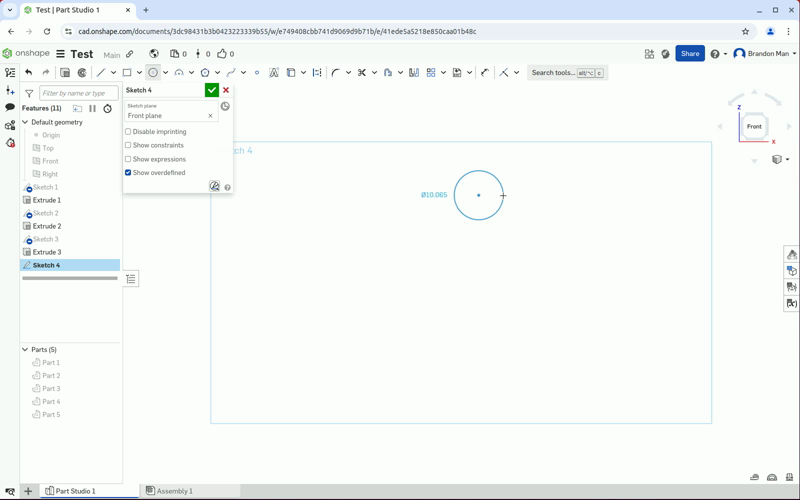
key(esc)
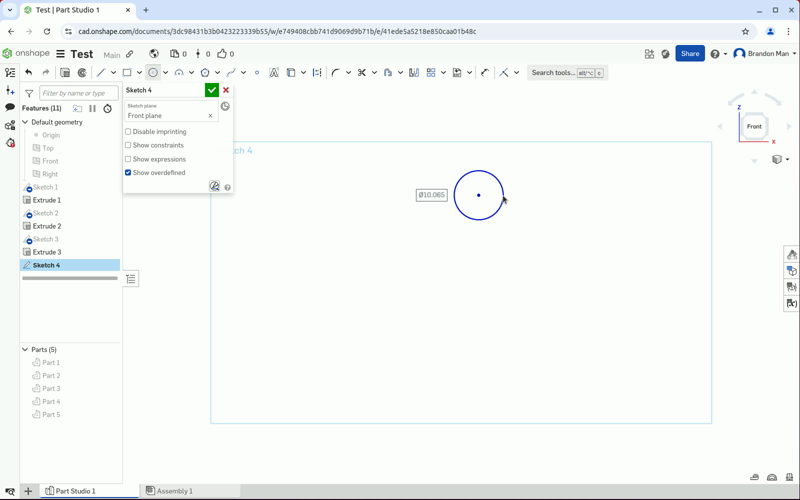
key(c)
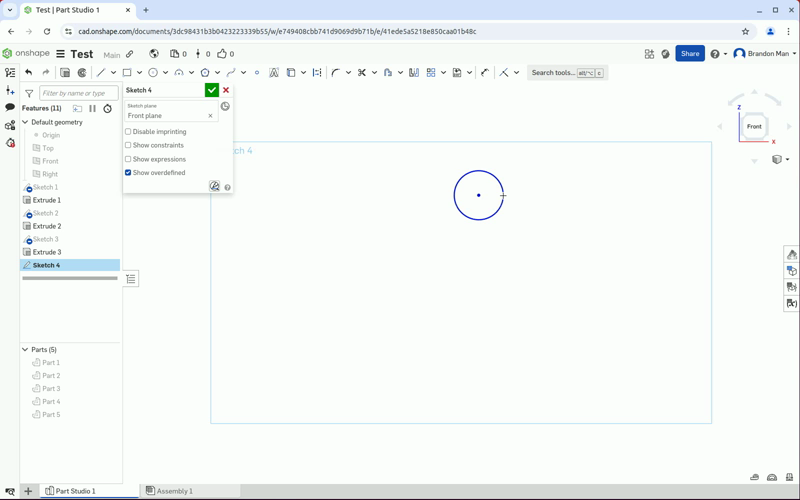
key_down(shift)
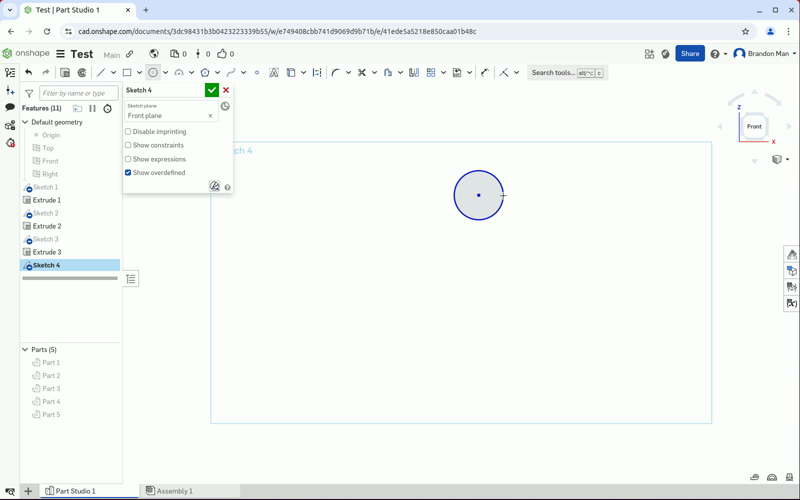
mouse_move(478, 195)
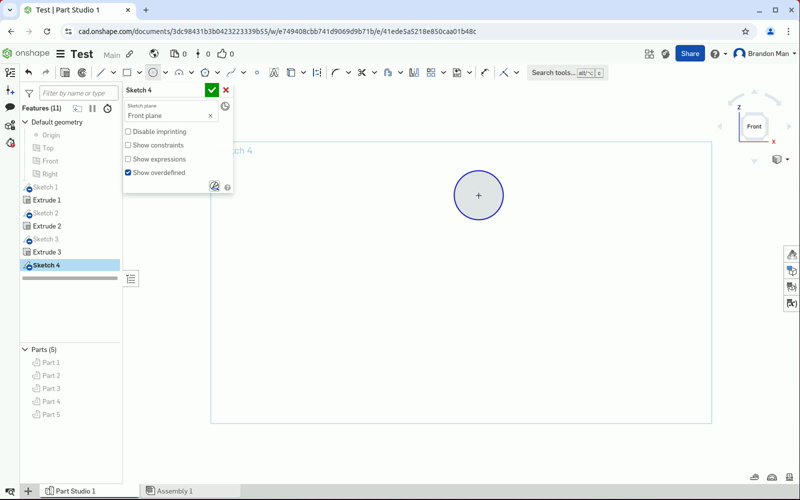
click(478, 195)
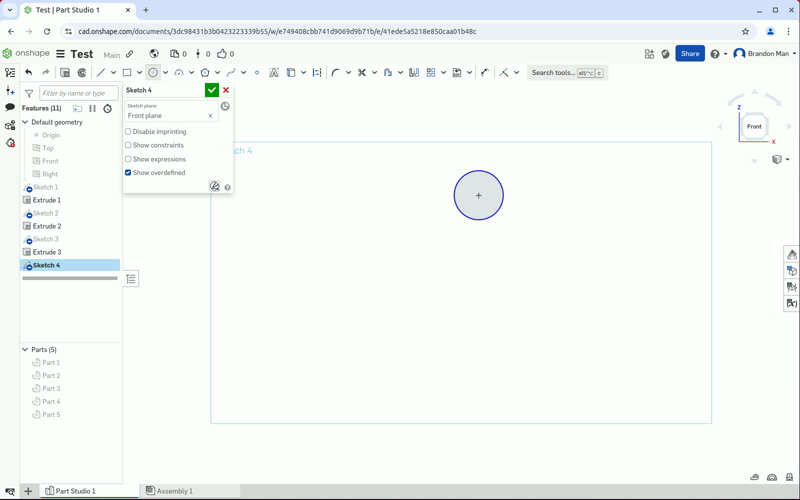
key_up(shift)
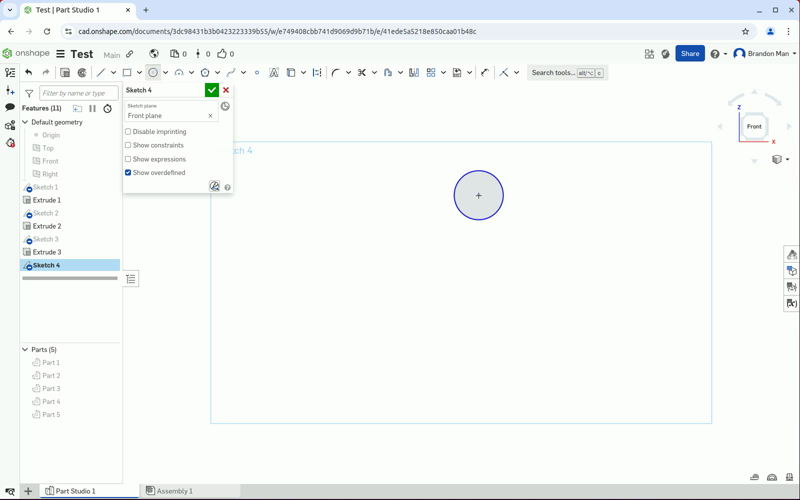
mouse_move(491, 195)
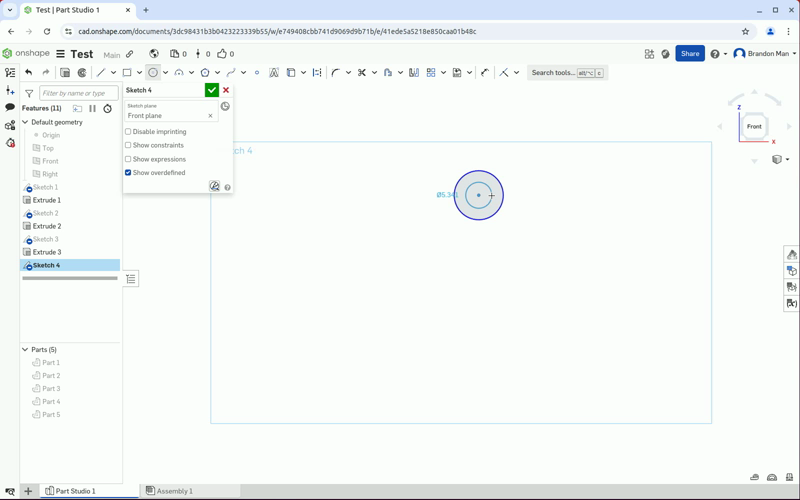
click(491, 195)
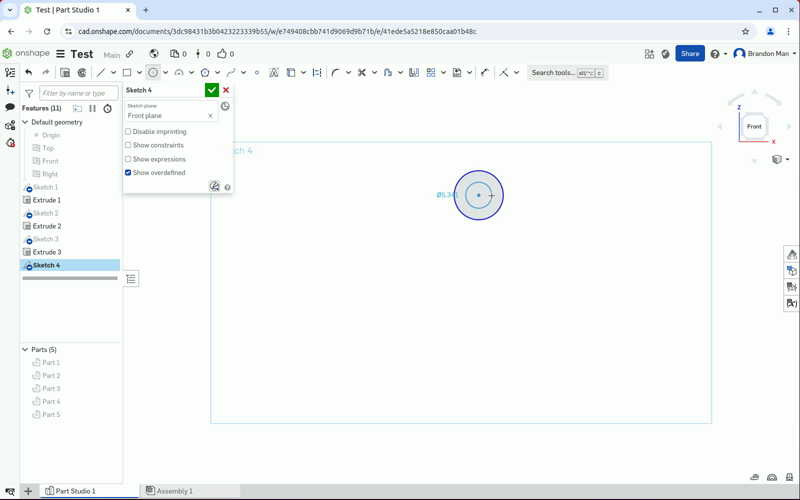
key(esc)
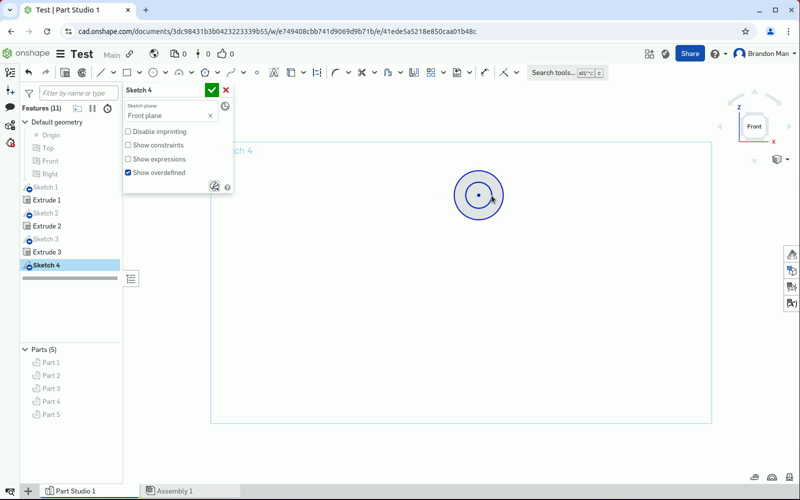
mouse_move(475, 214)
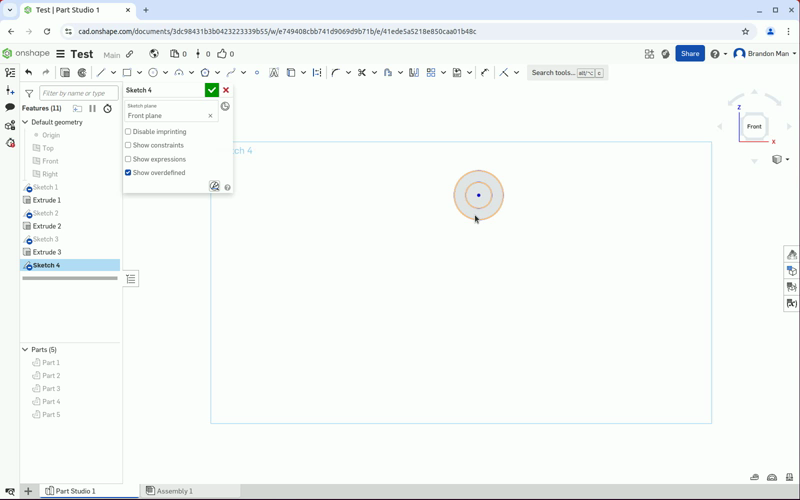
scroll(6)
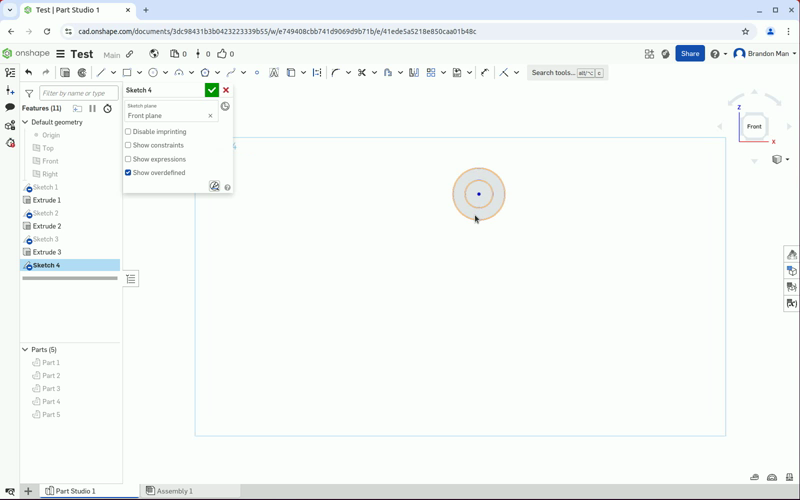
scroll(6)
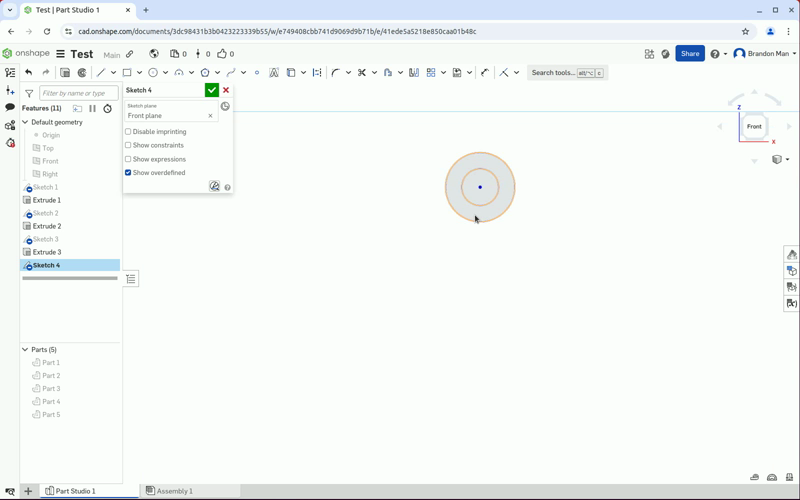
scroll(6)
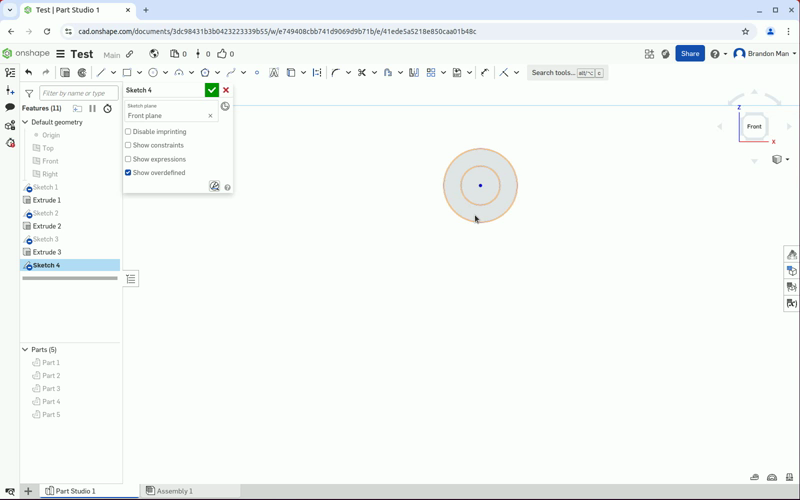
scroll(6)
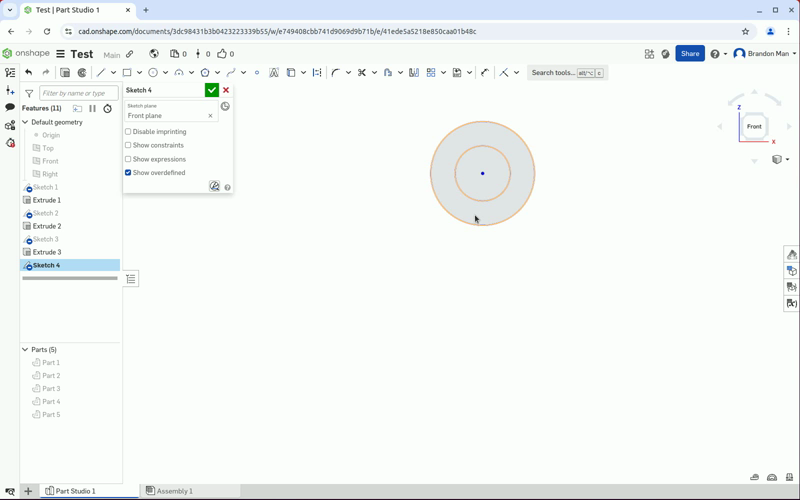
scroll(6)
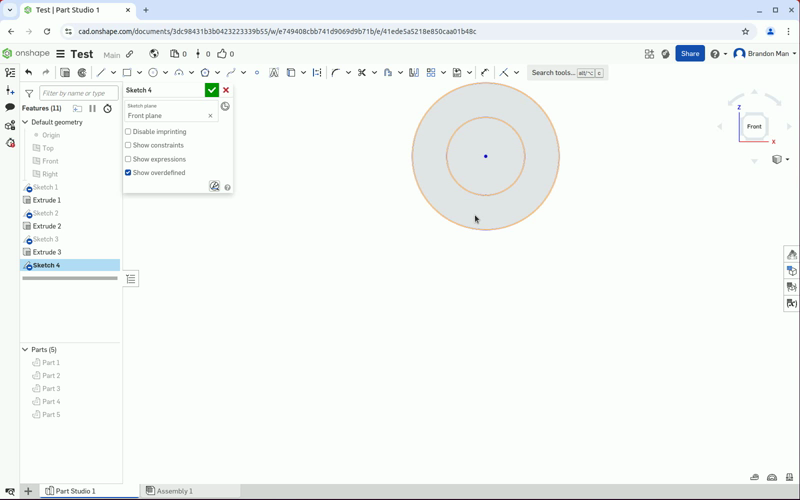
scroll(6)
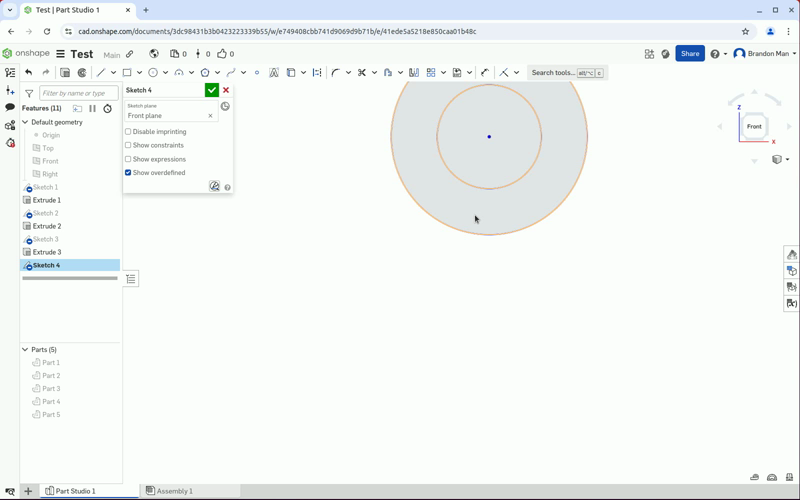
scroll(6)
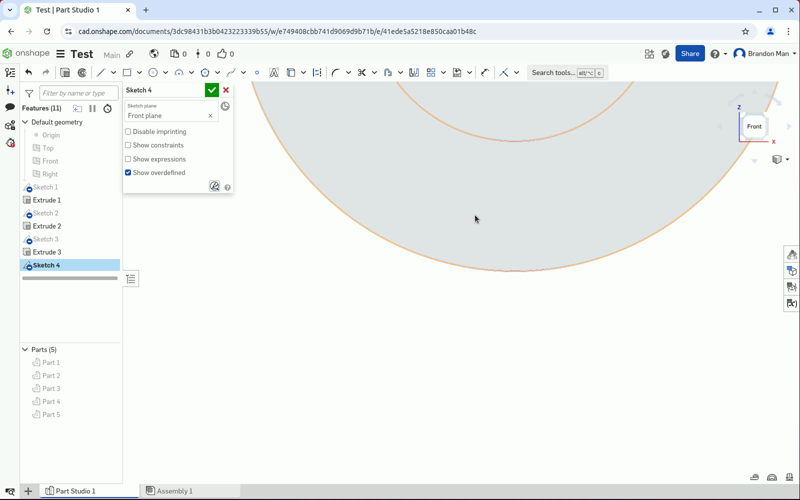
click(475, 214)
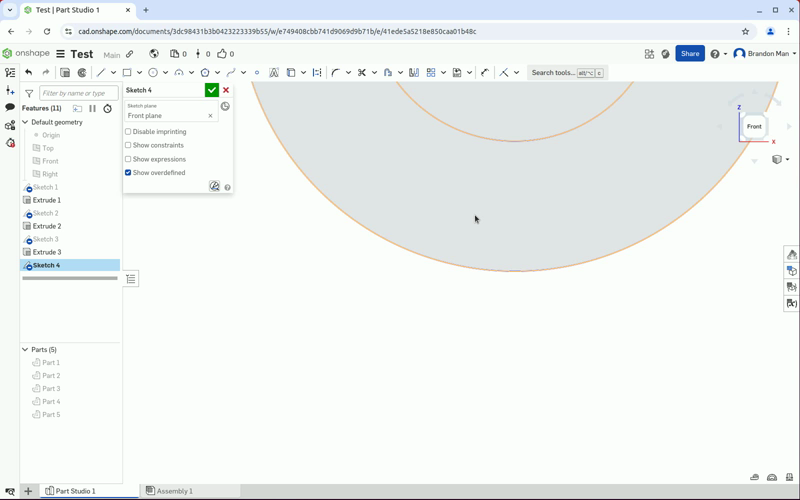
scroll(-6)
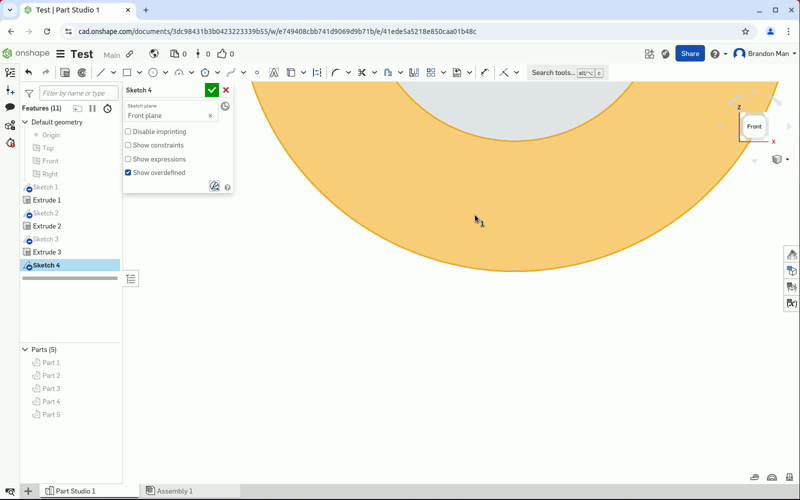
scroll(-6)
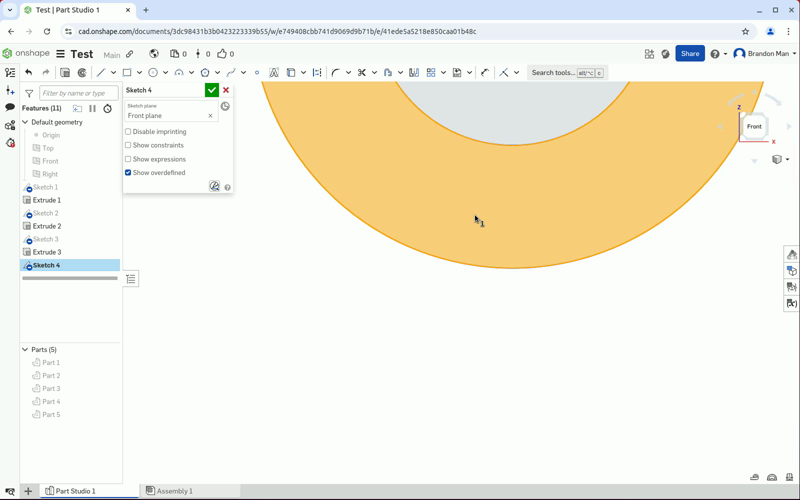
scroll(-6)
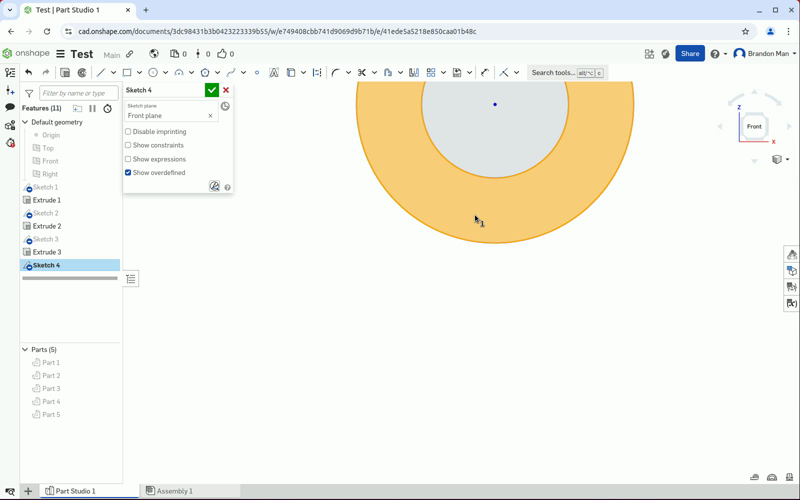
scroll(-6)
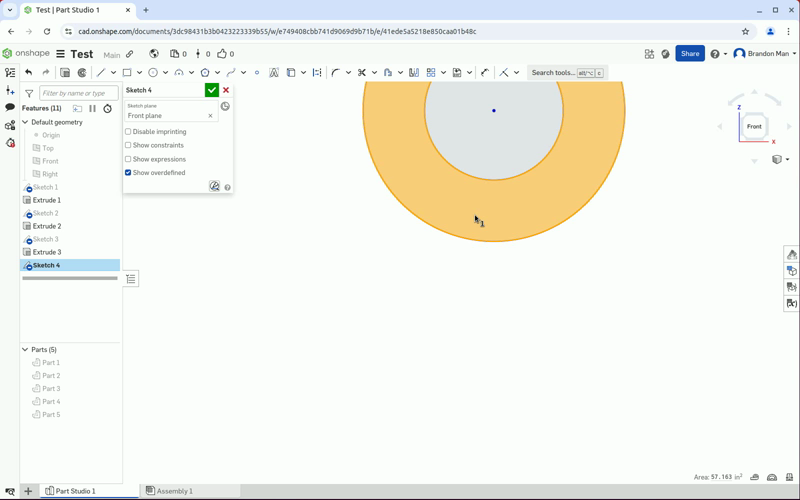
scroll(-6)
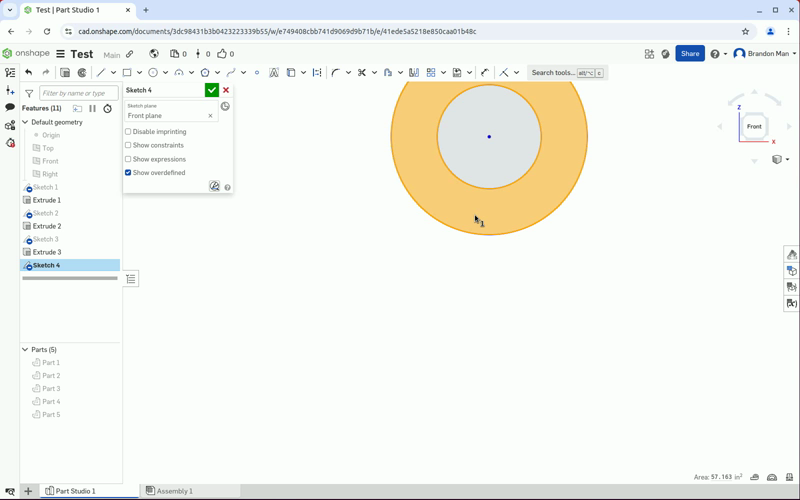
scroll(-6)
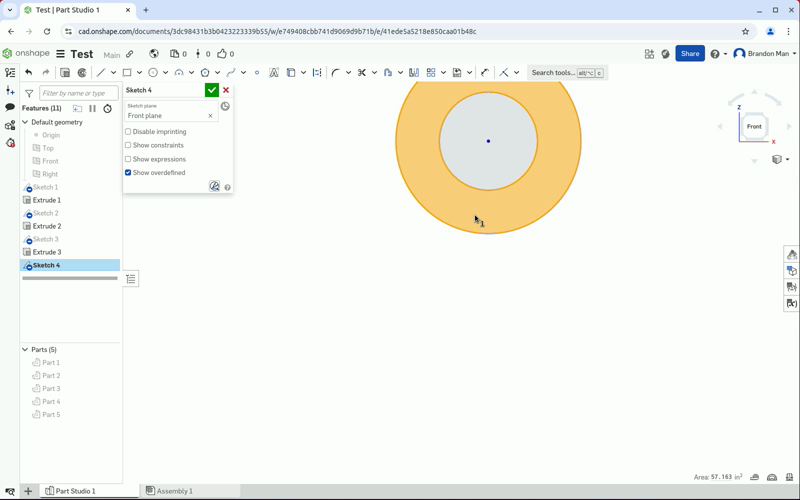
scroll(-6)
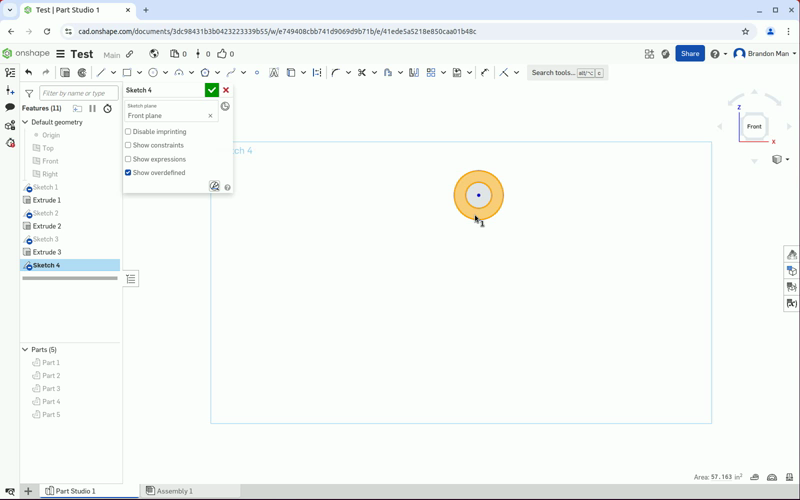
mouse_move(73, 352)
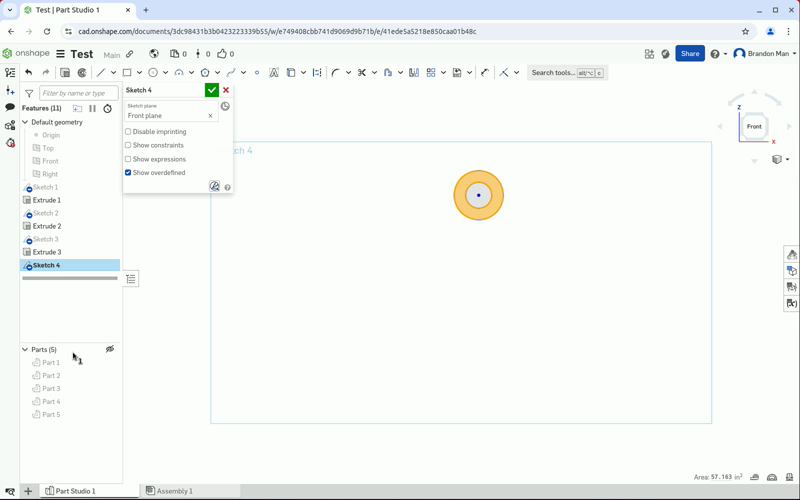
key(shift+y)
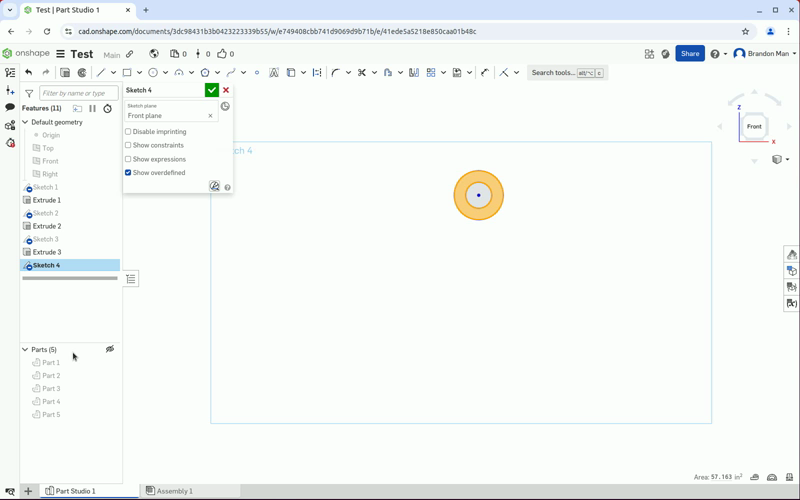
key(shift+e)
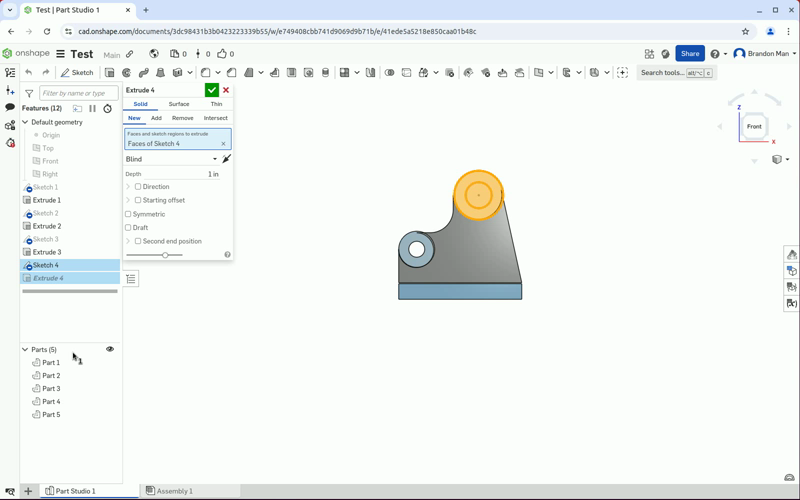
mouse_move(143, 106)
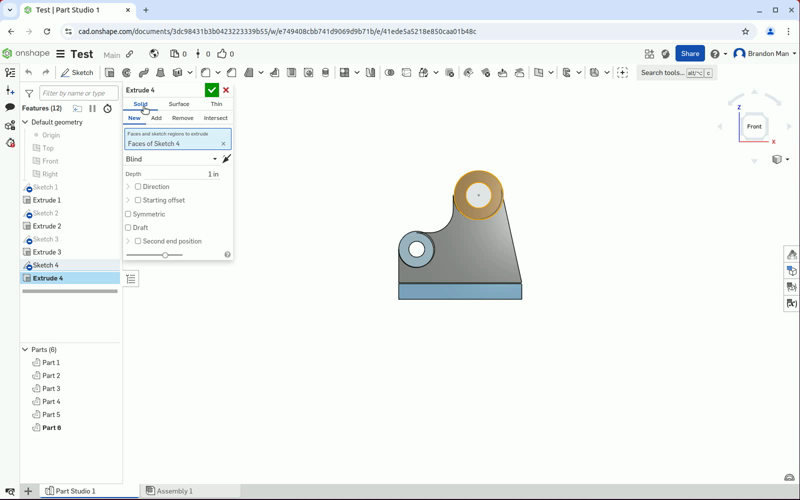
click(143, 106)
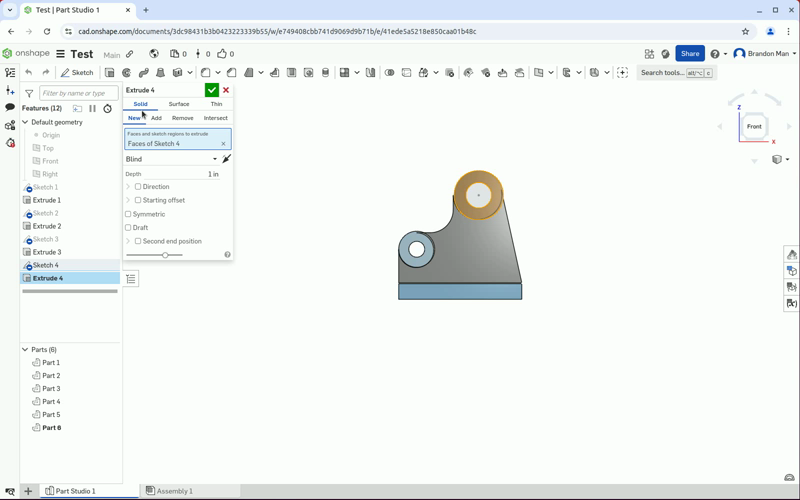
mouse_move(137, 120)
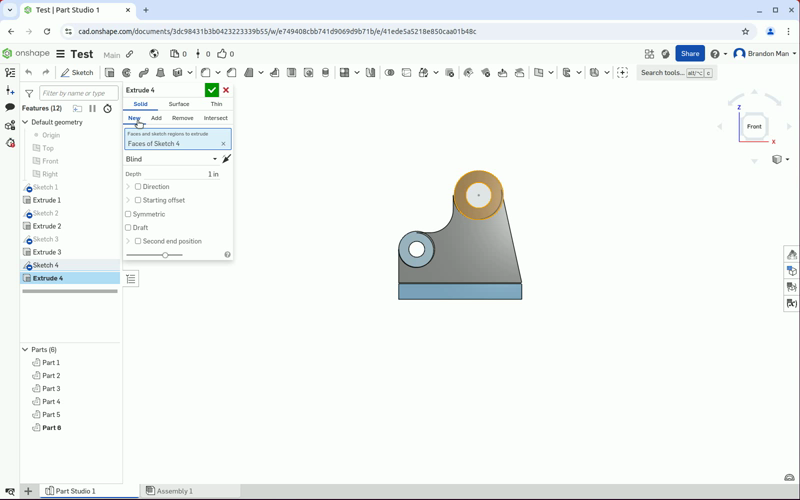
click(137, 120)
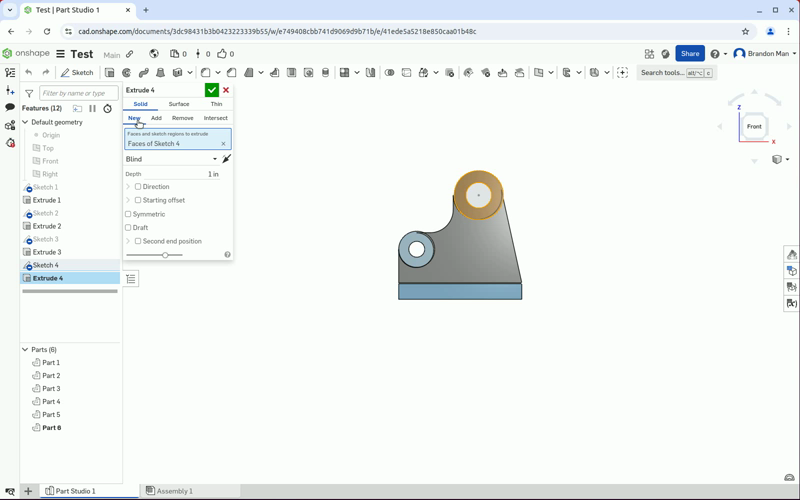
key(tab, 4)
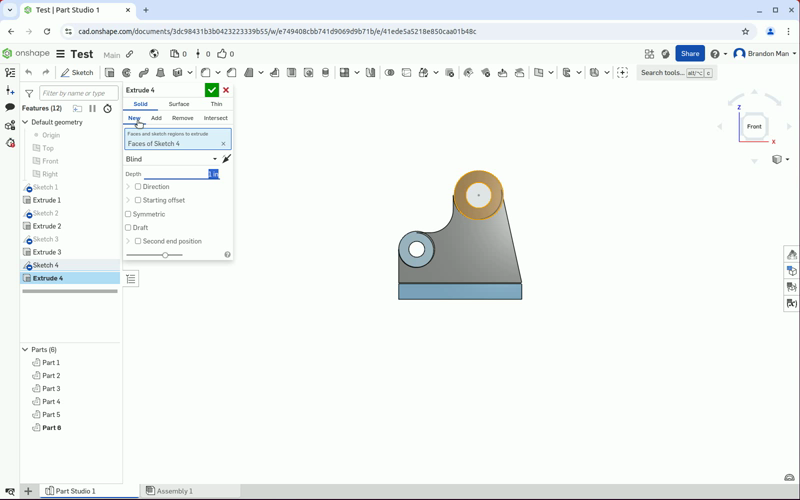
text(2.166)
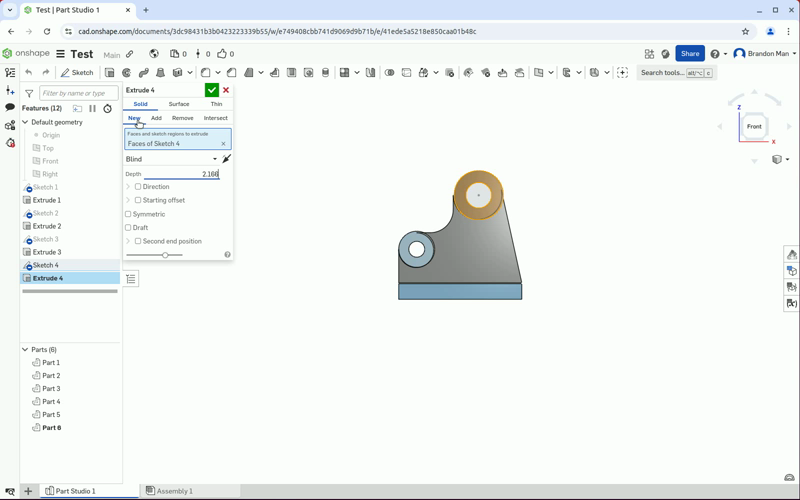
key(enter)
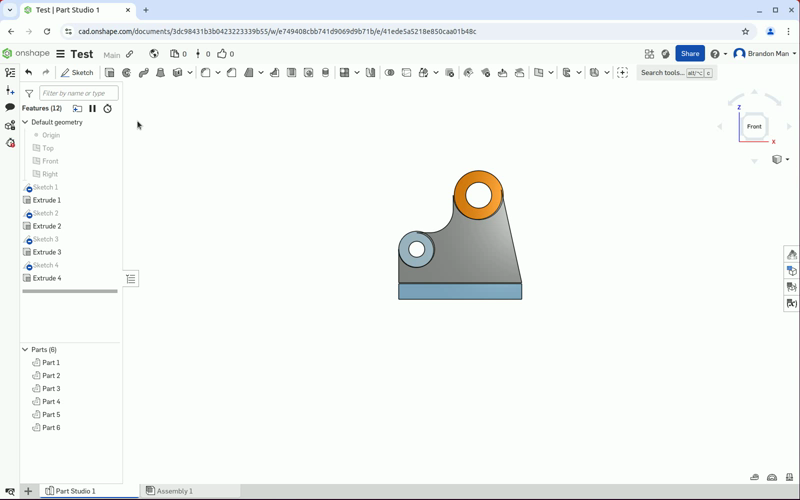
key(shift+h)
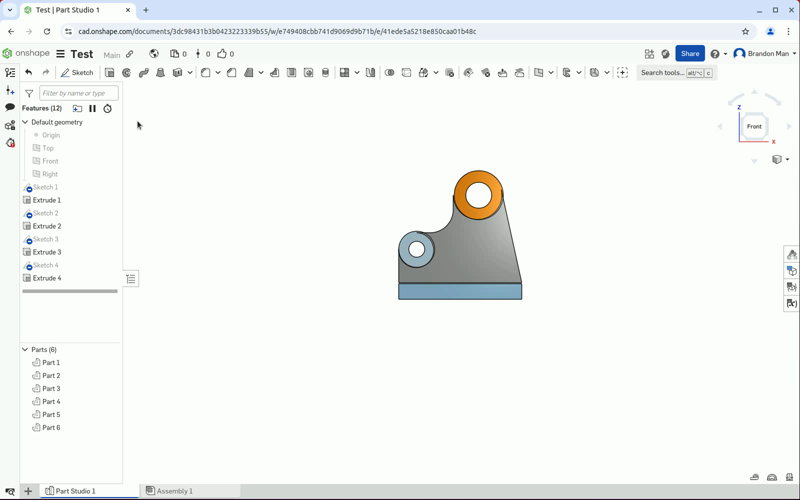
key(shift+h)
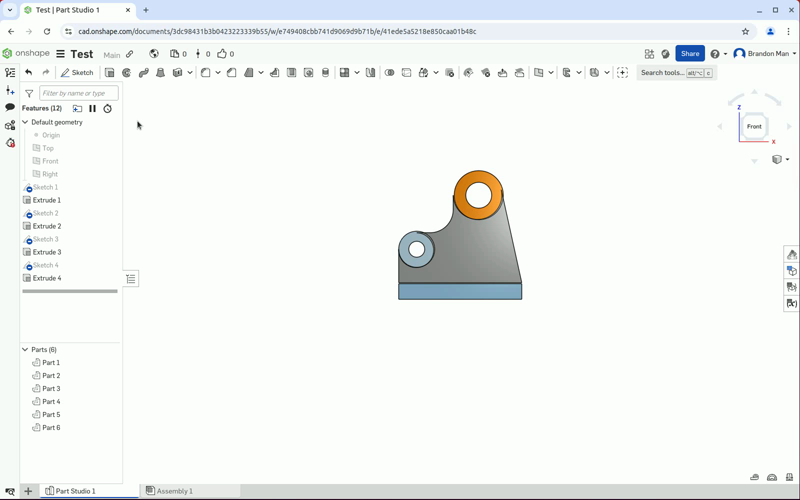
mouse_move(73, 189)
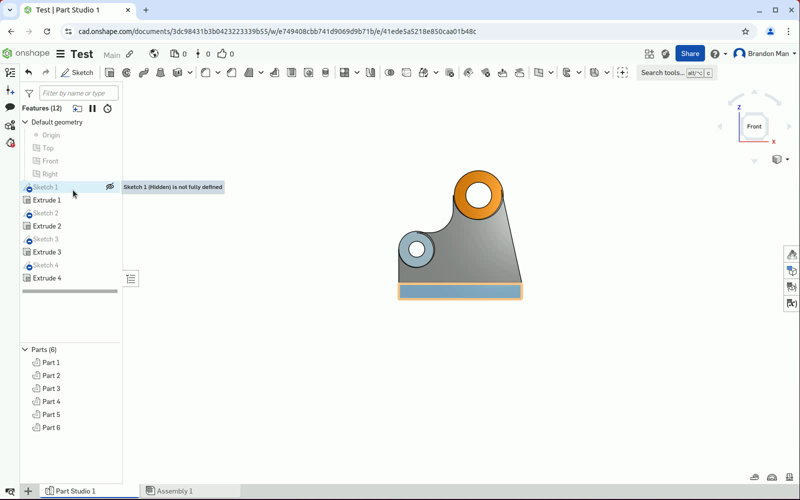
click(73, 189)
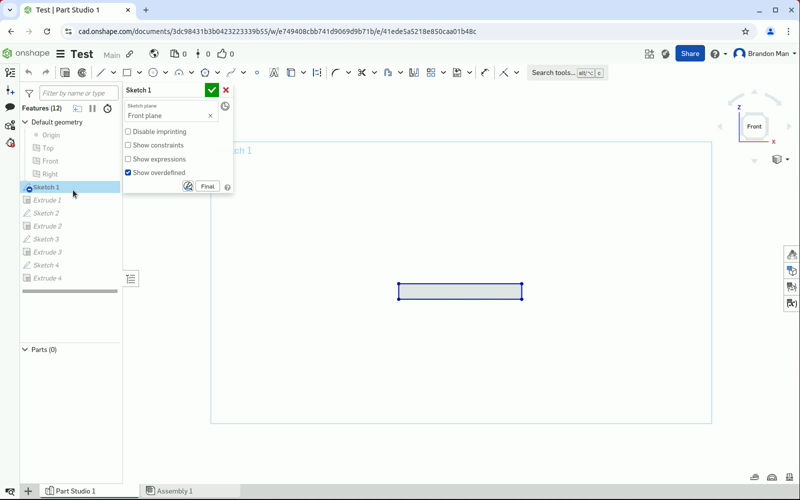
mouse_move(229, 92)
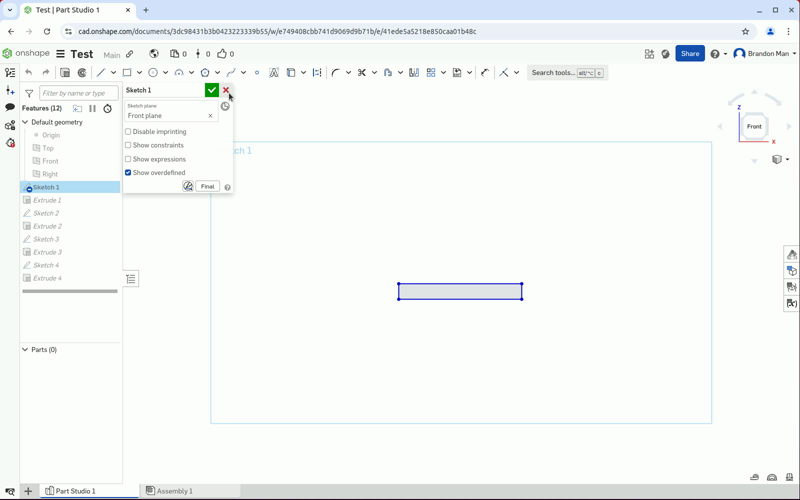
click(229, 92)
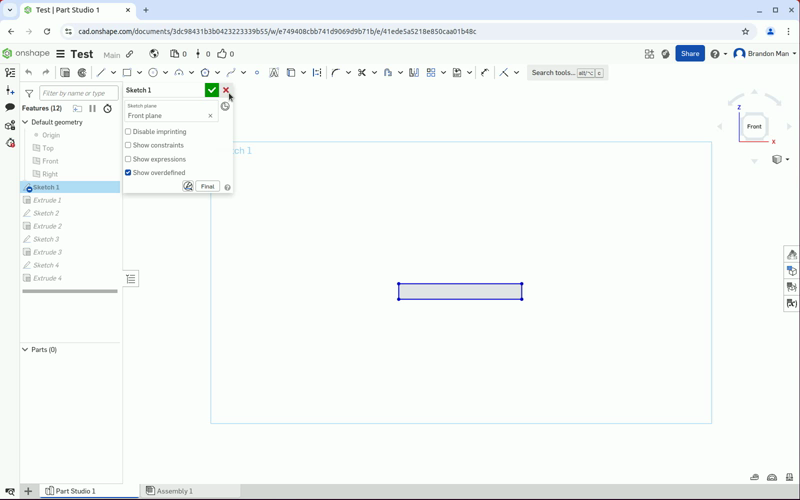
key(shift+s)
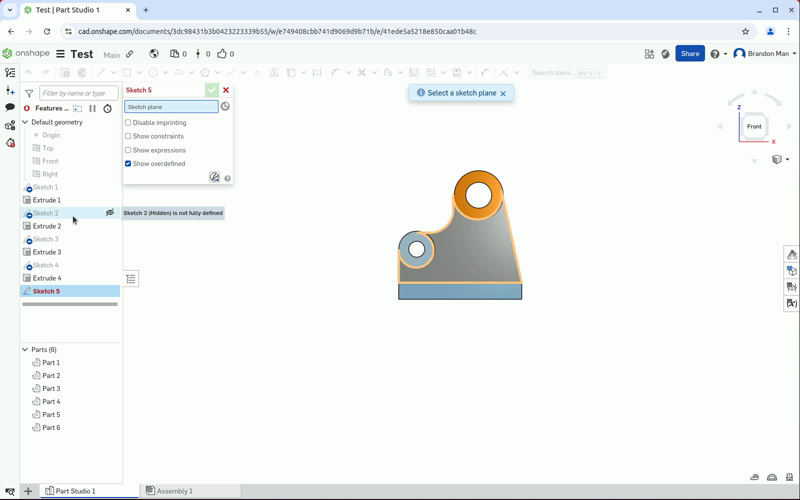
scroll(3)
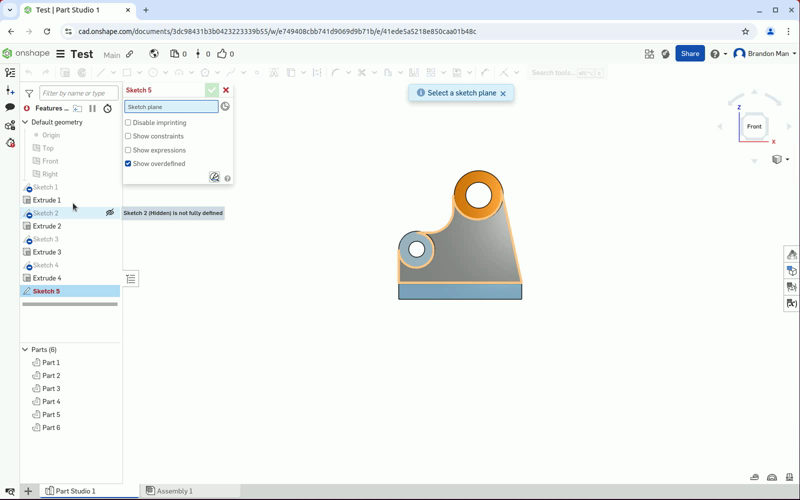
mouse_move(73, 163)
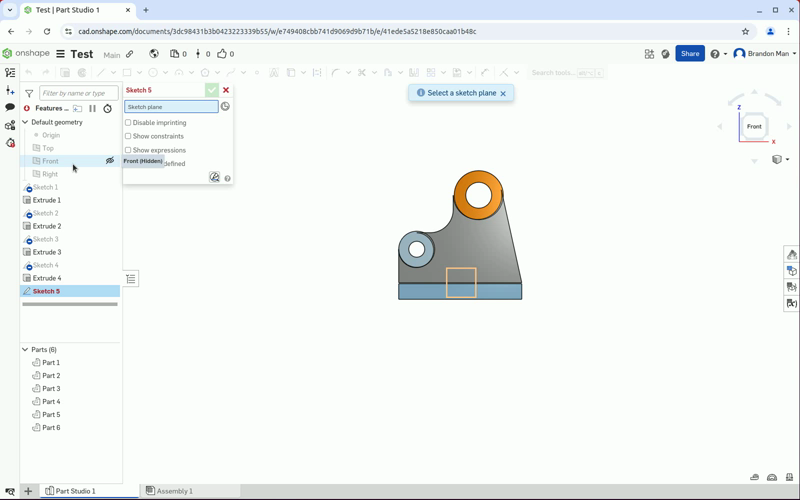
click(73, 163)
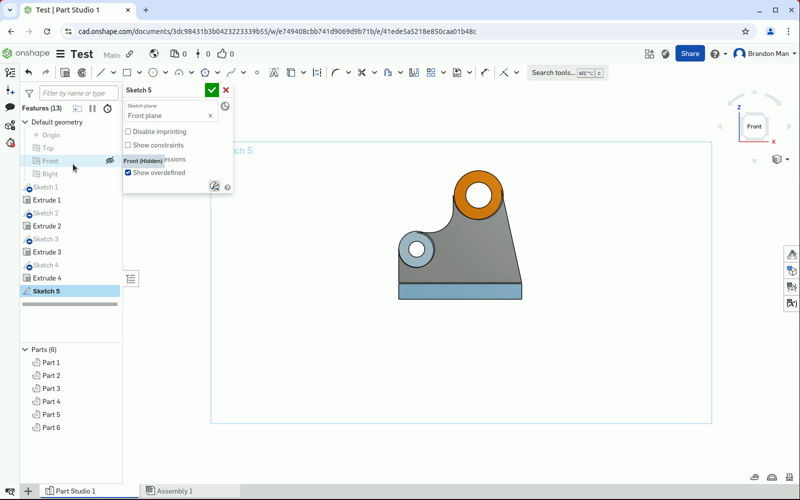
mouse_move(73, 352)
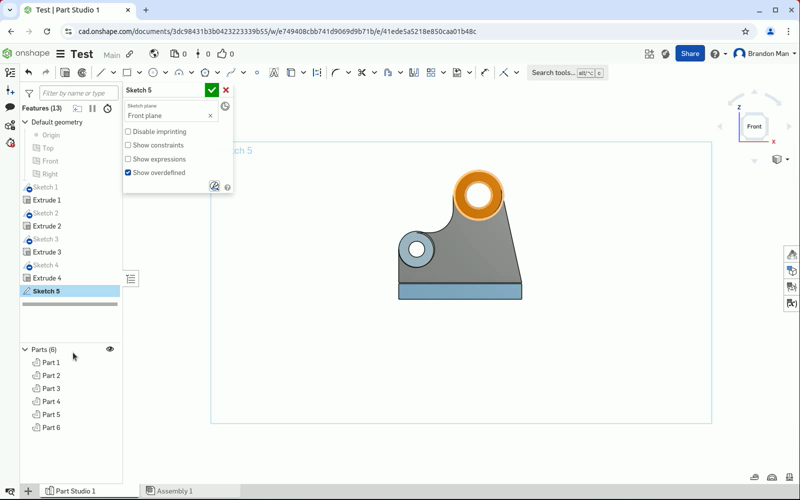
key(y)
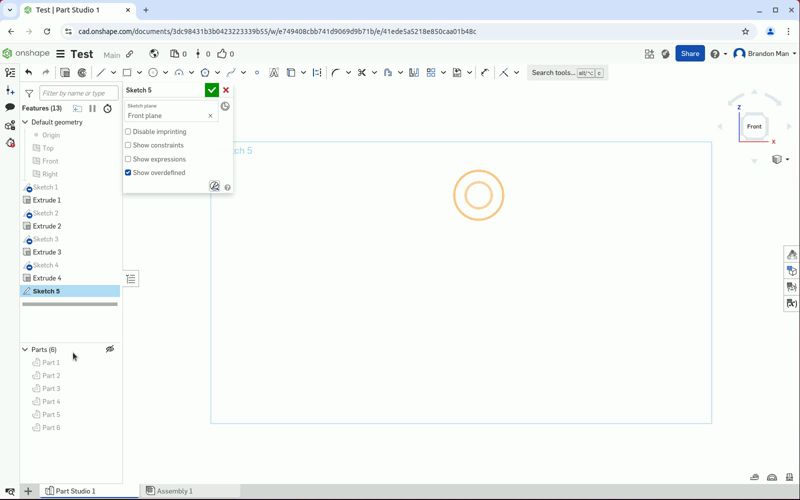
key(c)
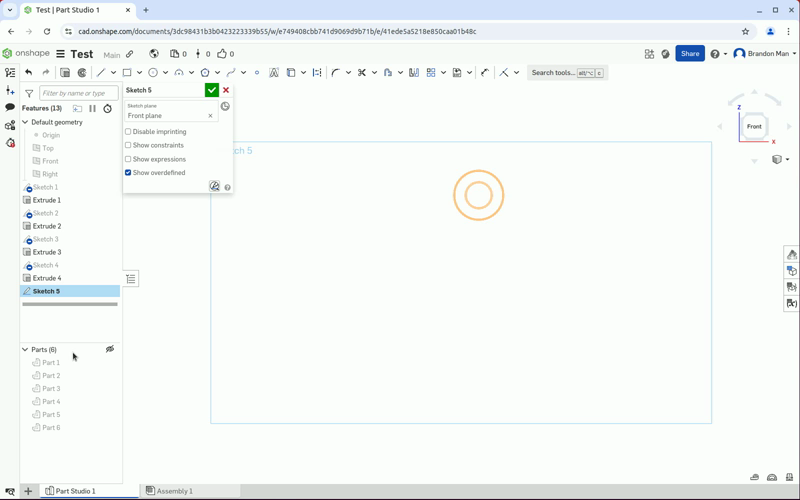
key_down(shift)
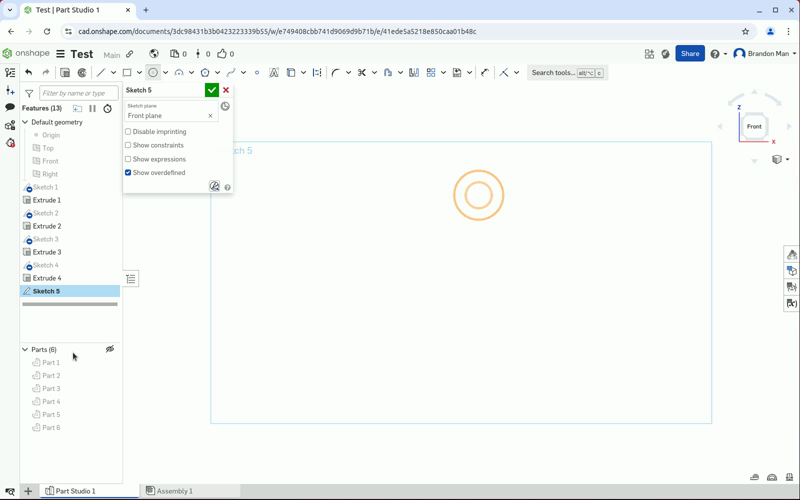
mouse_move(416, 249)
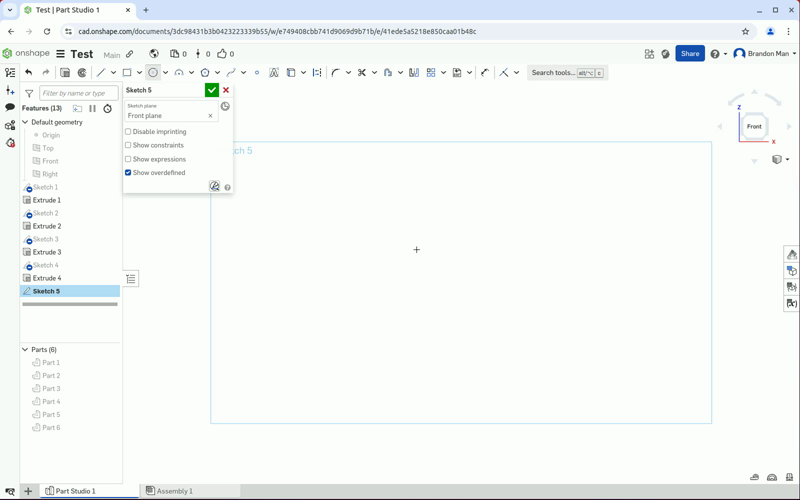
click(416, 249)
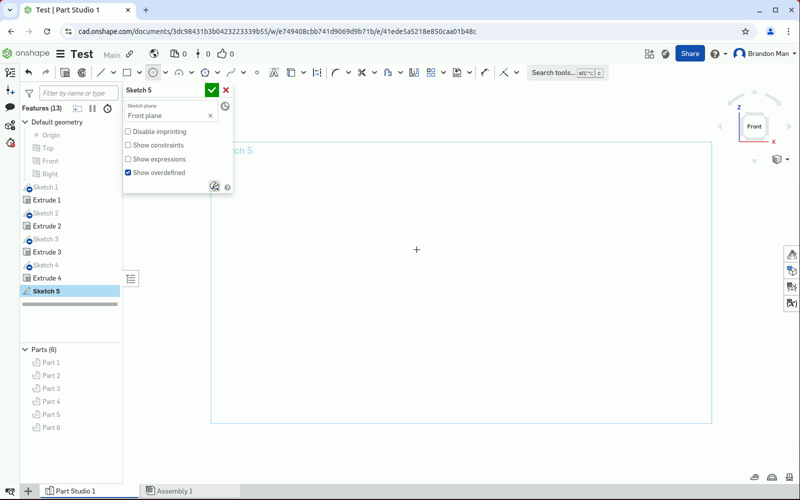
key_up(shift)
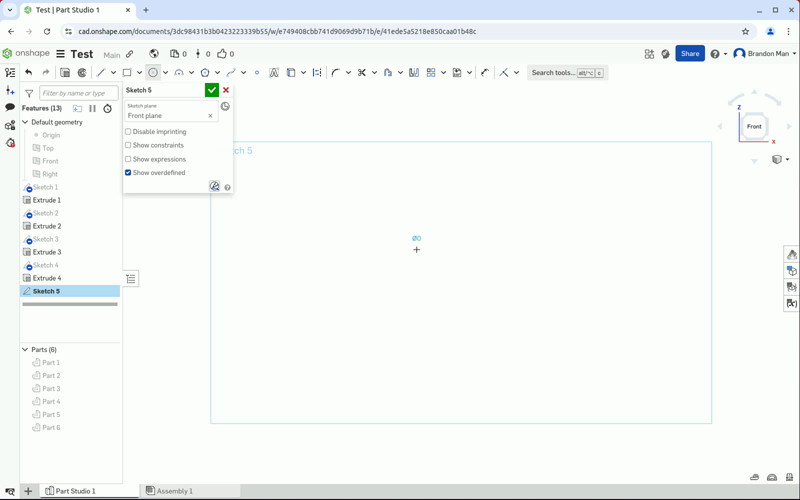
mouse_move(434, 249)
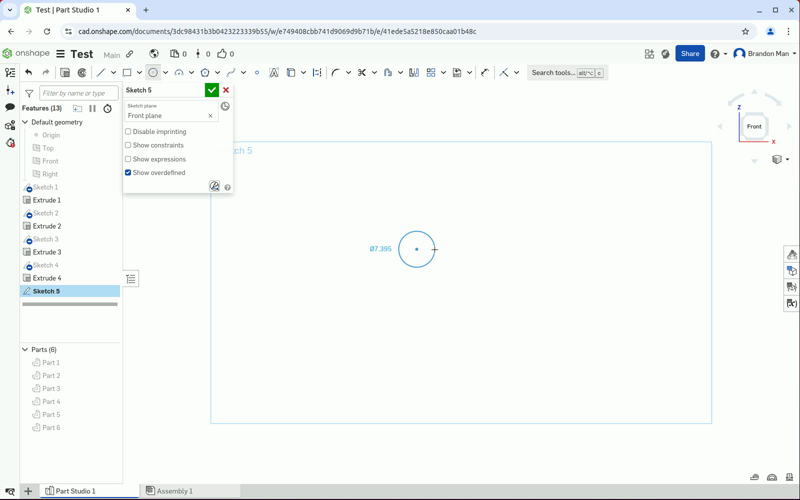
click(434, 249)
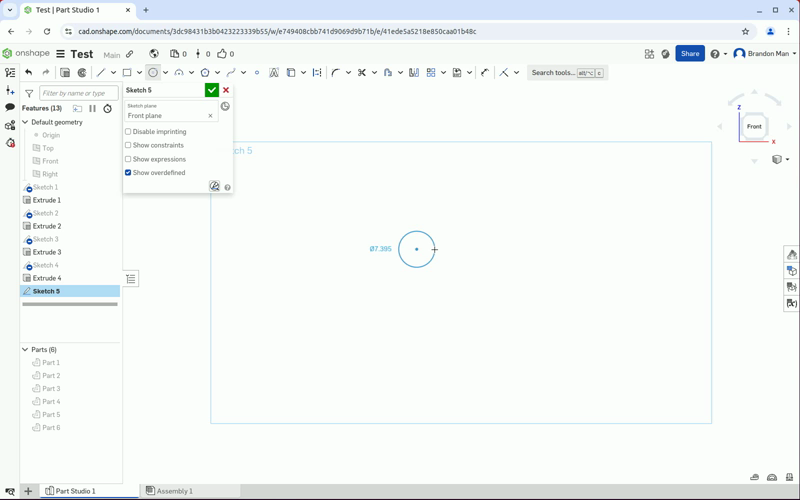
key(esc)
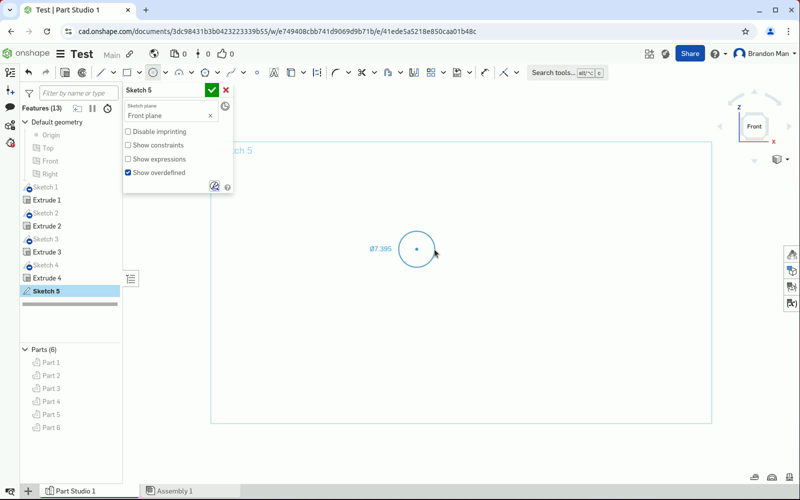
key(c)
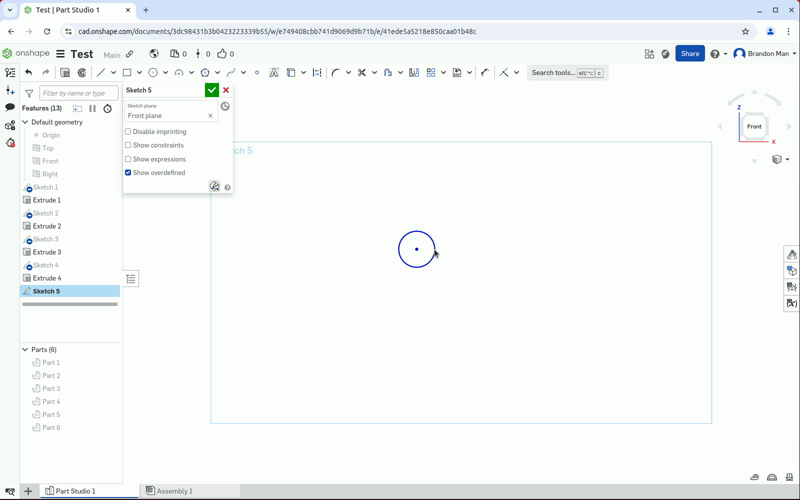
key_down(shift)
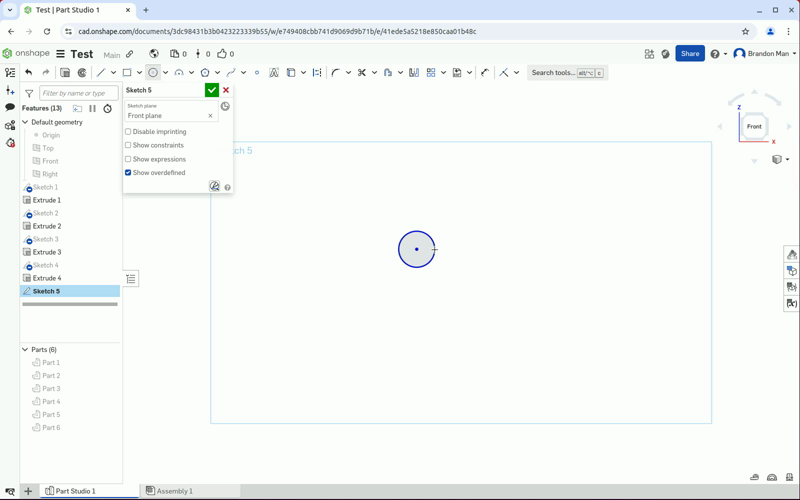
mouse_move(416, 249)
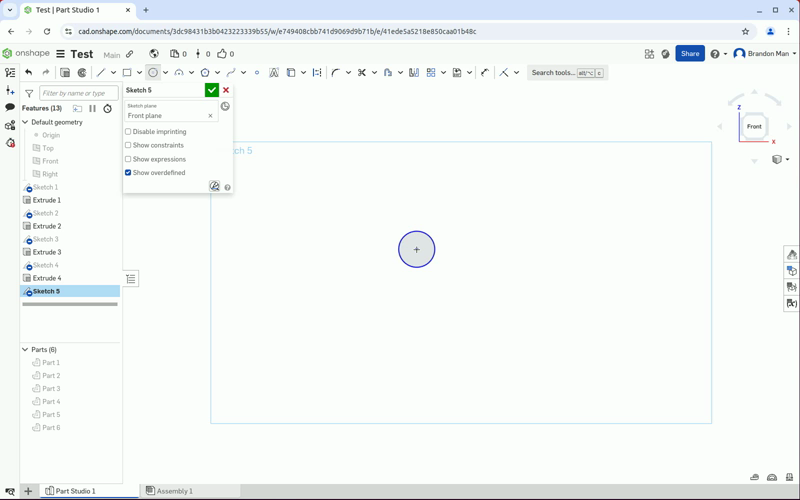
click(416, 249)
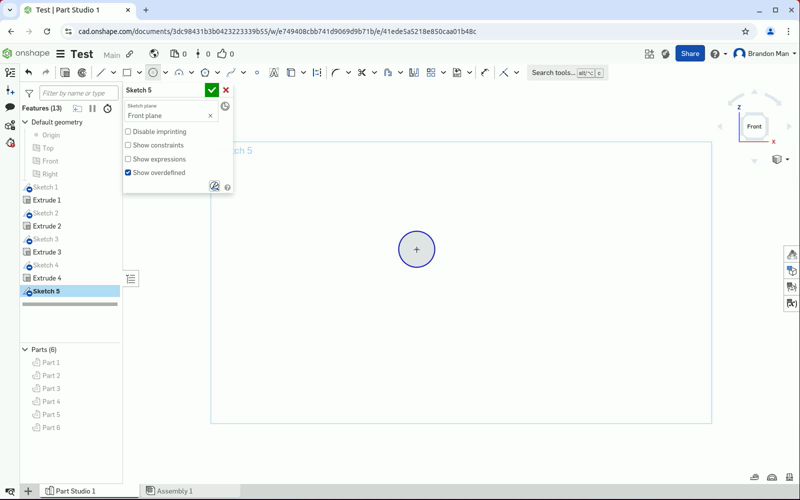
key_up(shift)
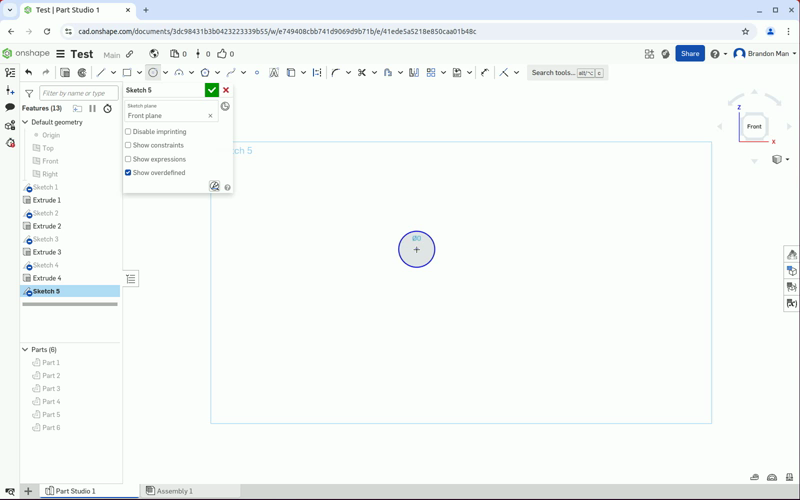
mouse_move(424, 249)
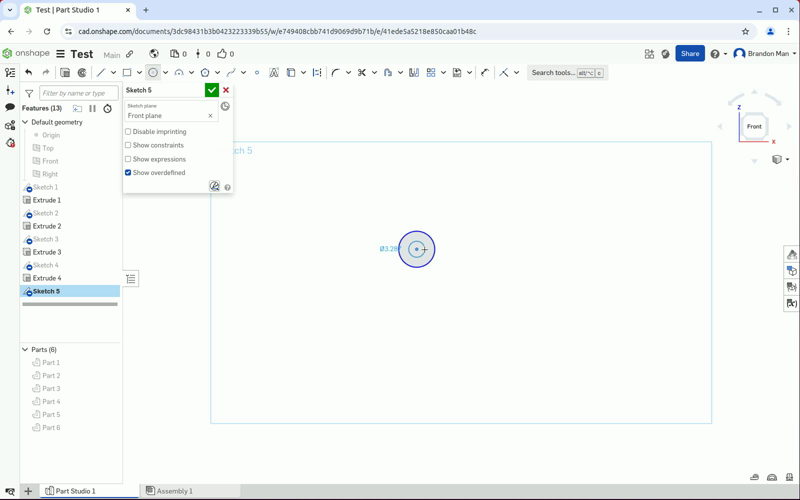
click(424, 249)
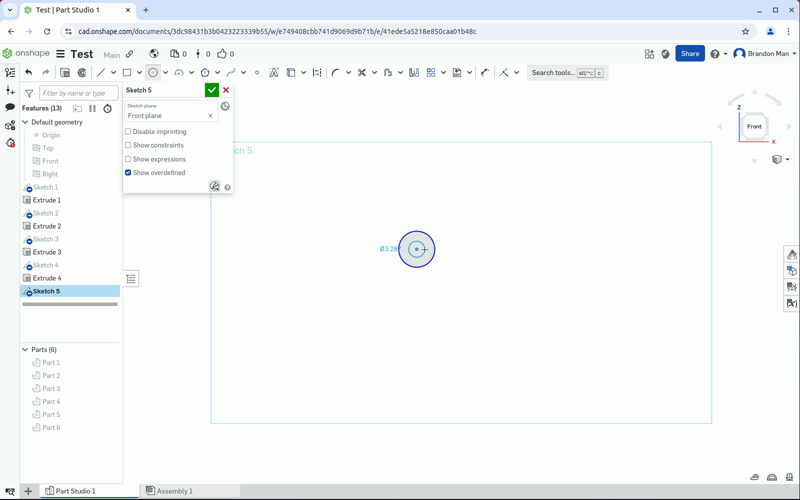
key(esc)
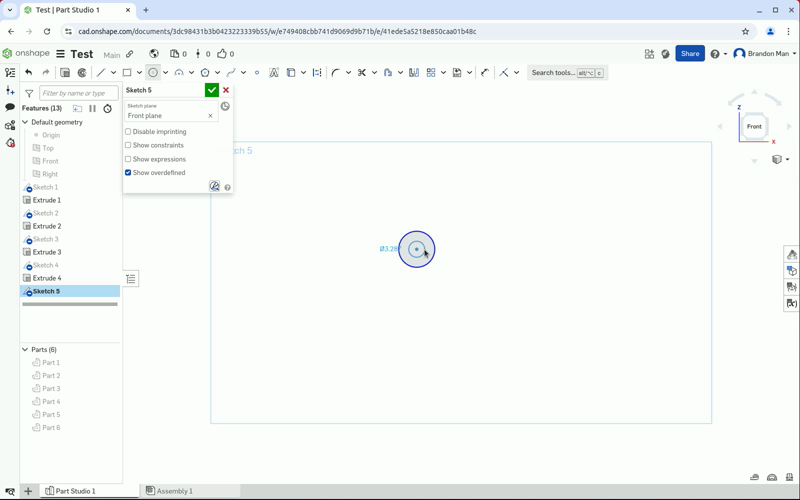
mouse_move(415, 258)
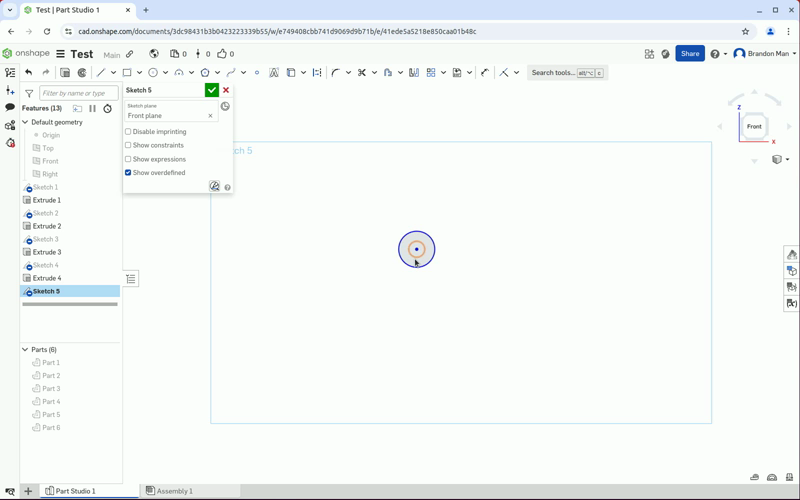
scroll(6)
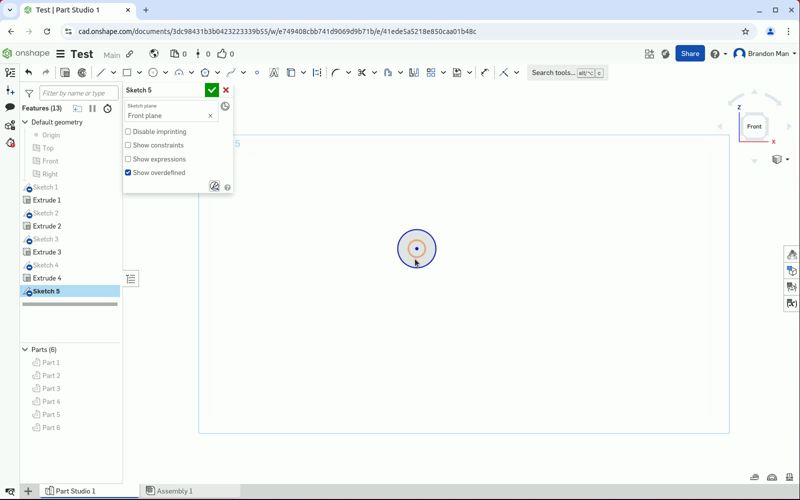
scroll(6)
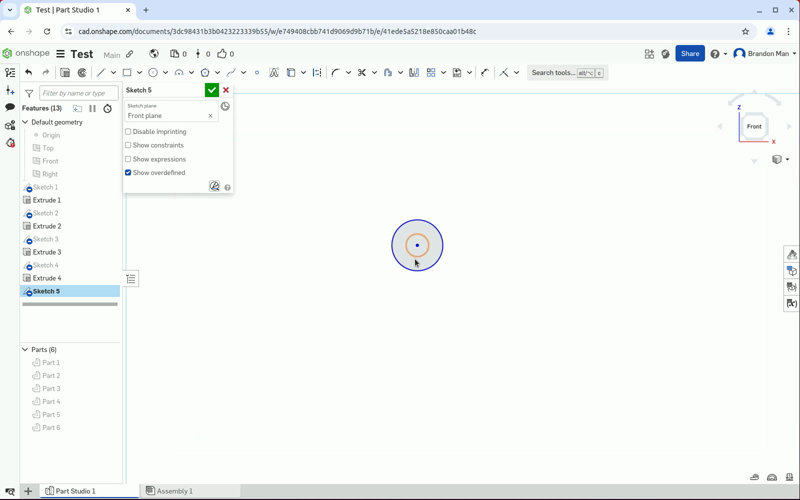
scroll(6)
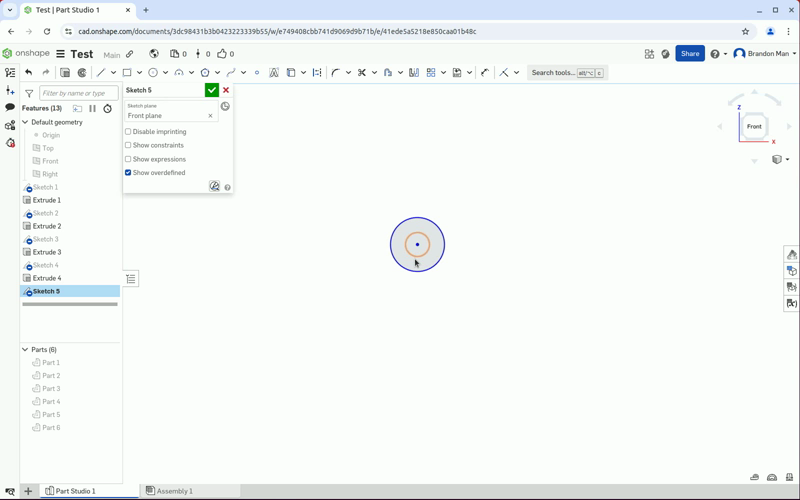
scroll(6)
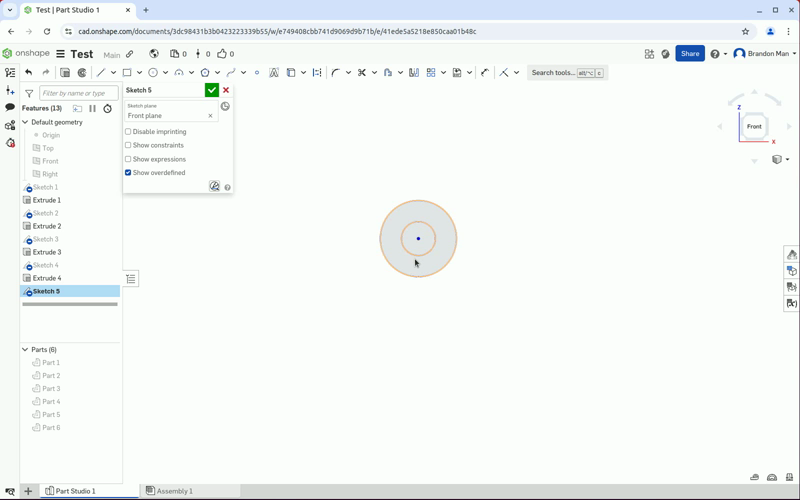
scroll(6)
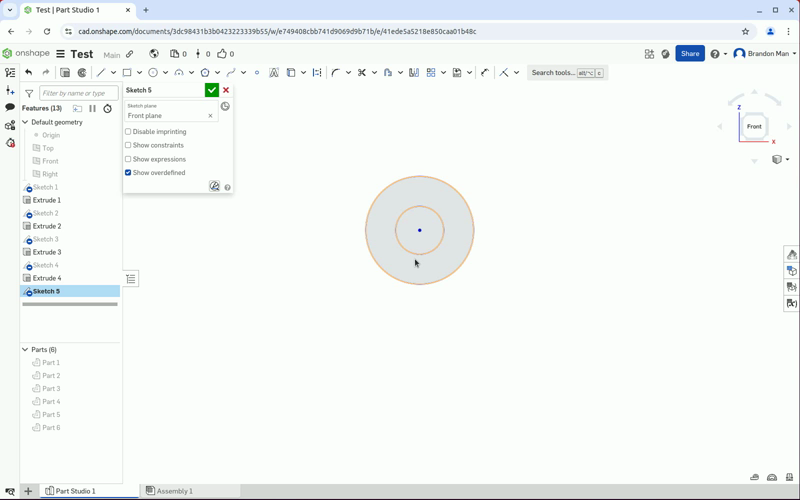
scroll(6)
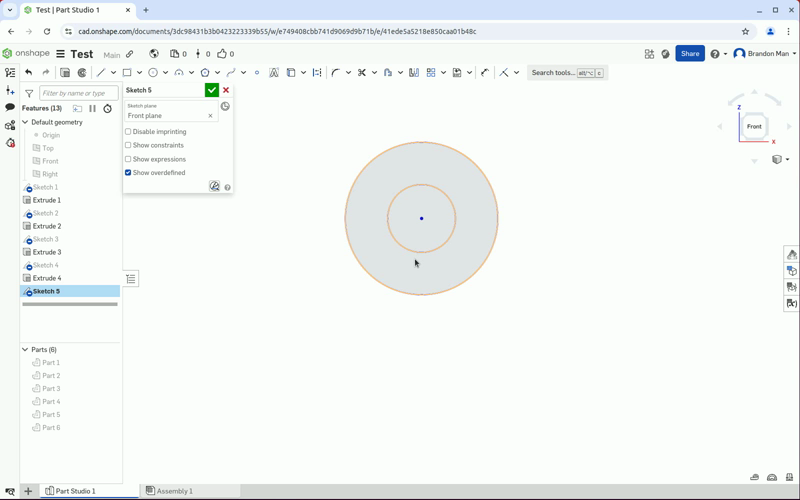
scroll(6)
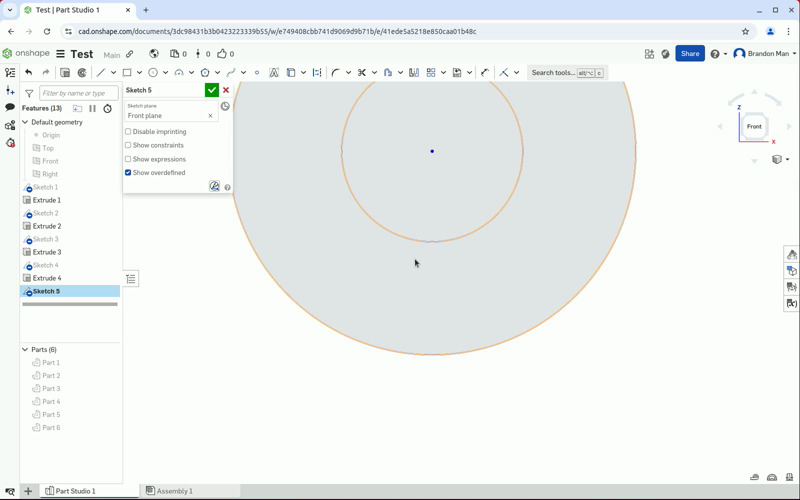
click(415, 258)
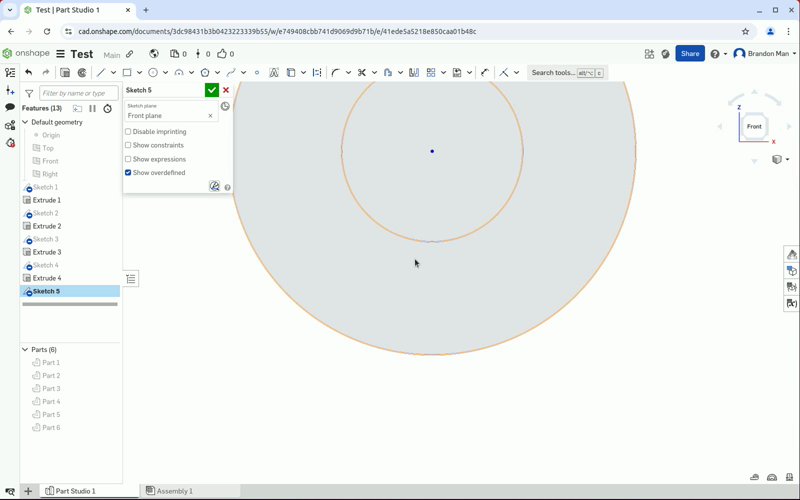
scroll(-6)
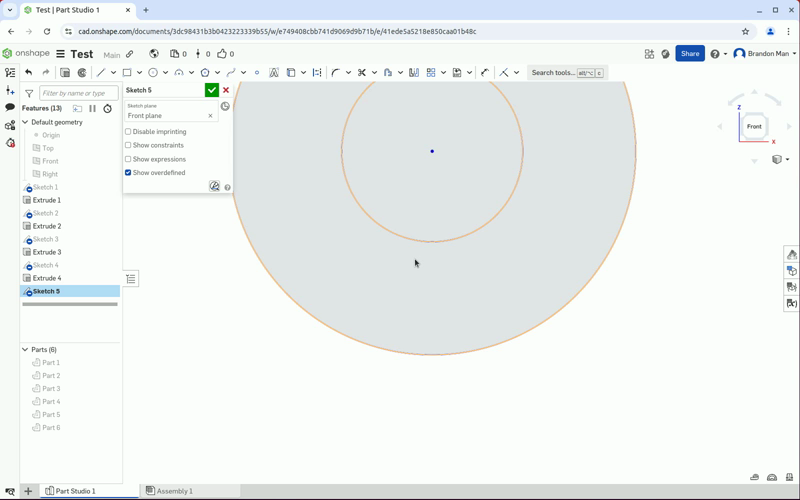
scroll(-6)
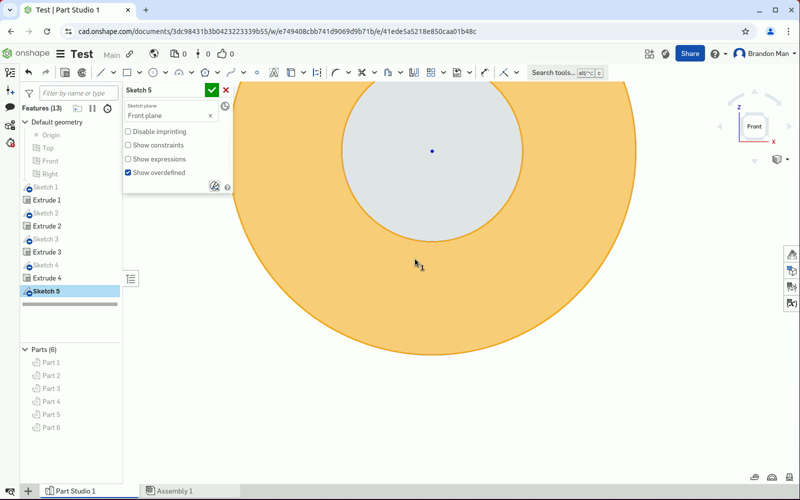
scroll(-6)
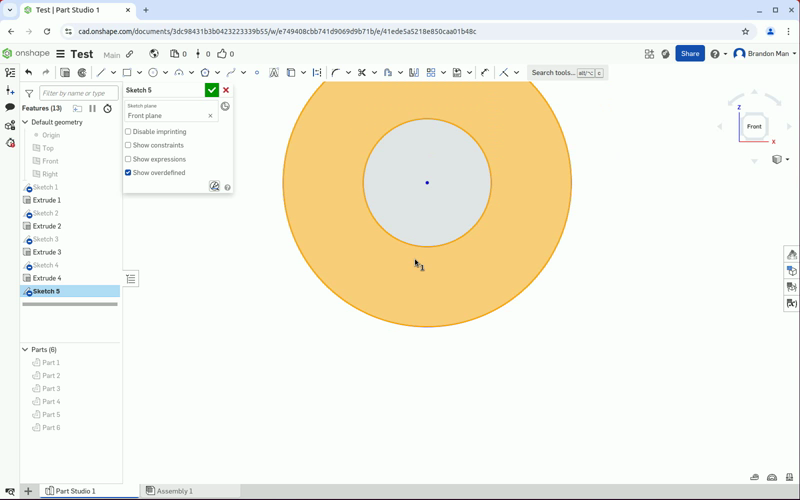
scroll(-6)
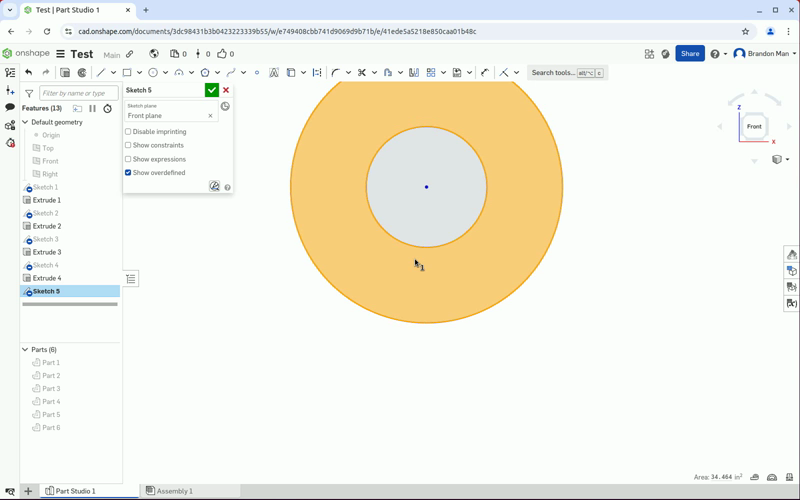
scroll(-6)
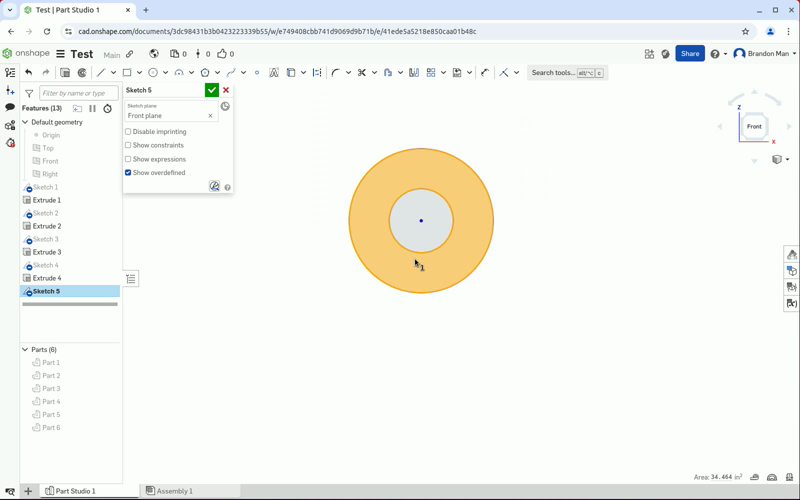
scroll(-6)
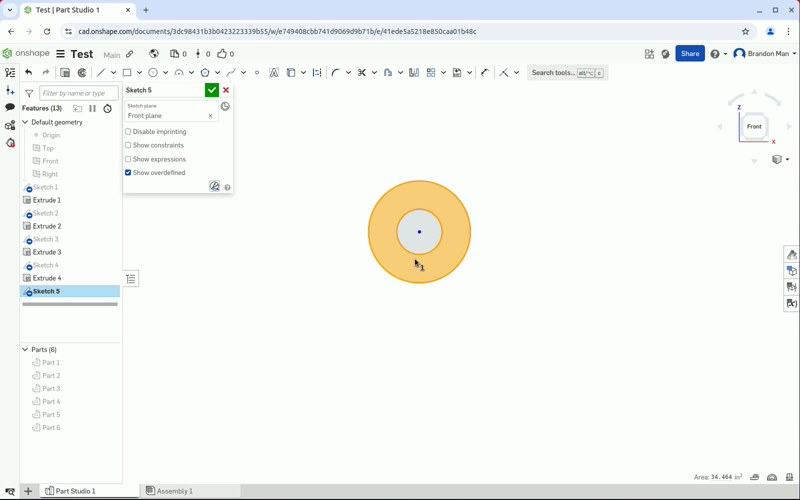
scroll(-6)
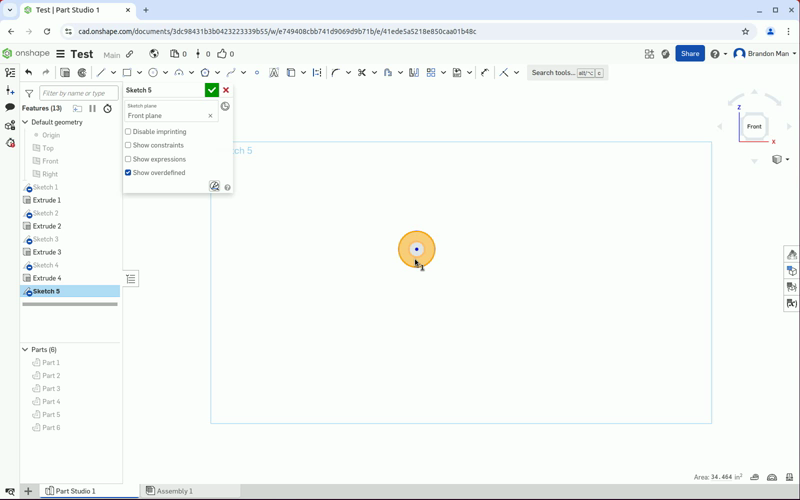
mouse_move(73, 352)
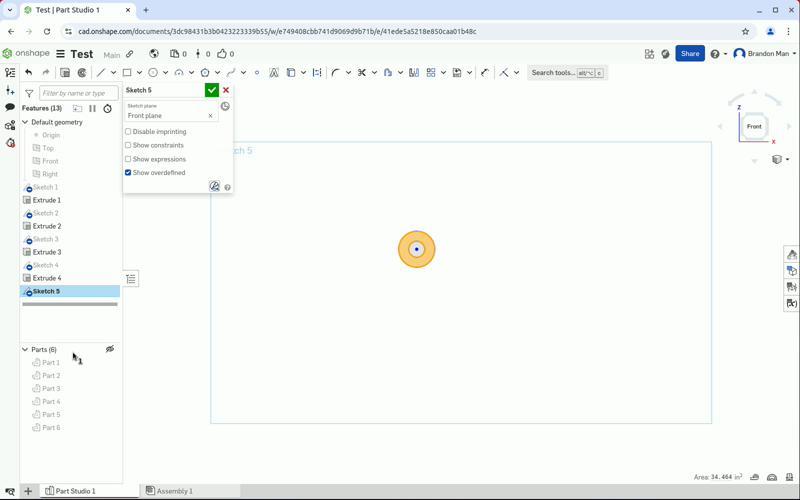
key(shift+y)
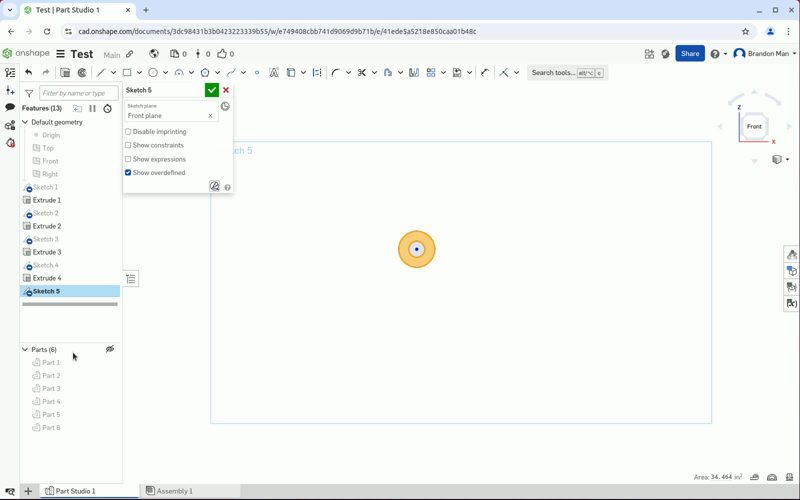
key(shift+e)
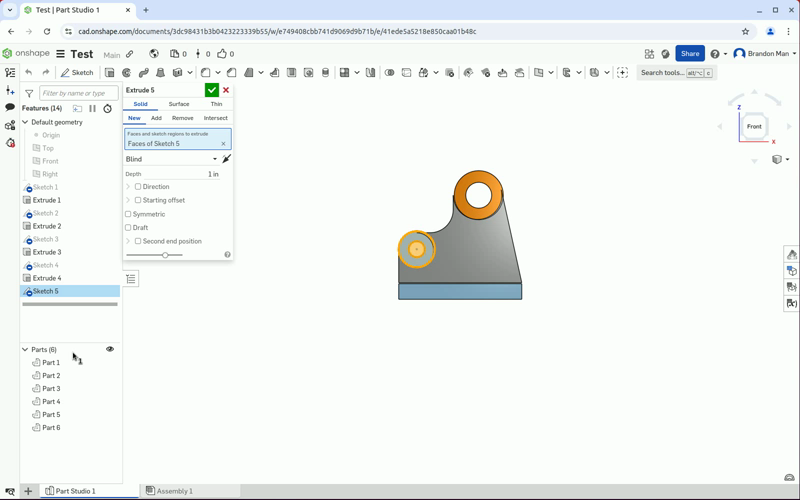
mouse_move(143, 106)
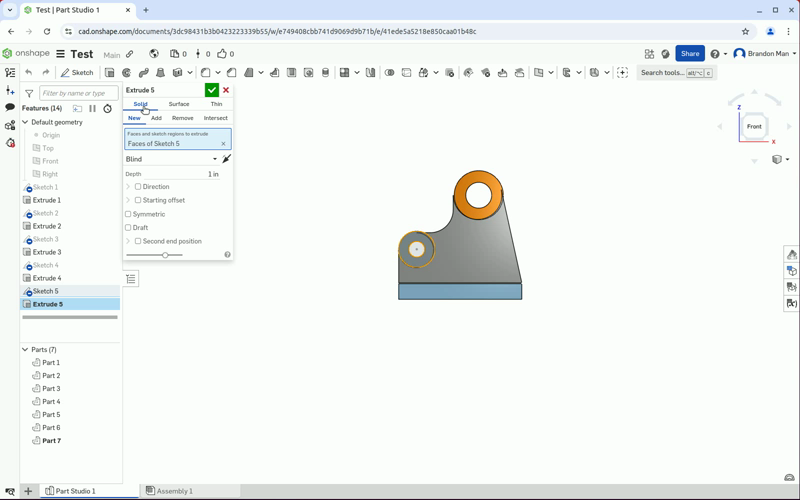
click(143, 106)
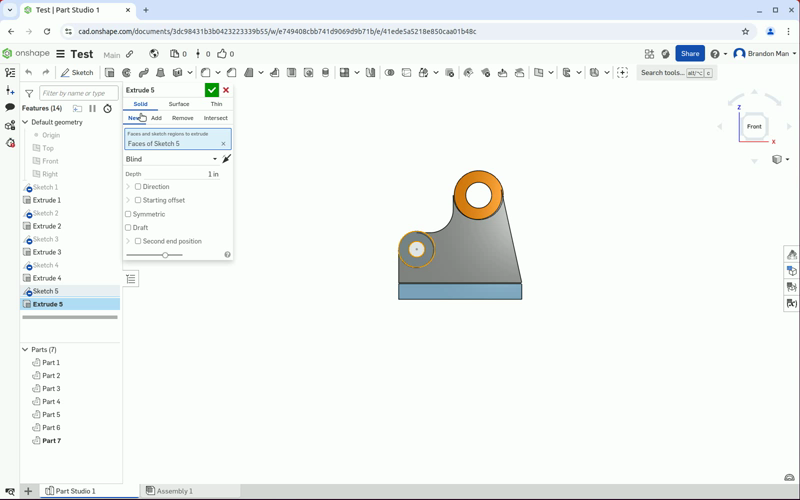
mouse_move(137, 120)
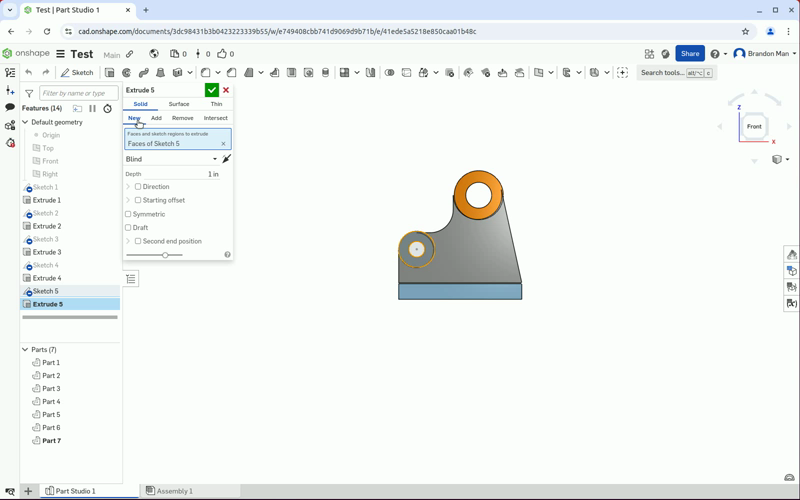
click(137, 120)
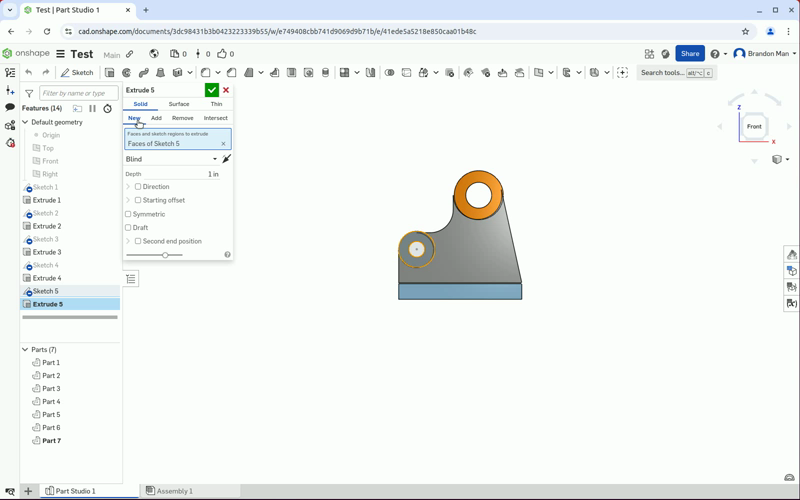
key(tab, 4)
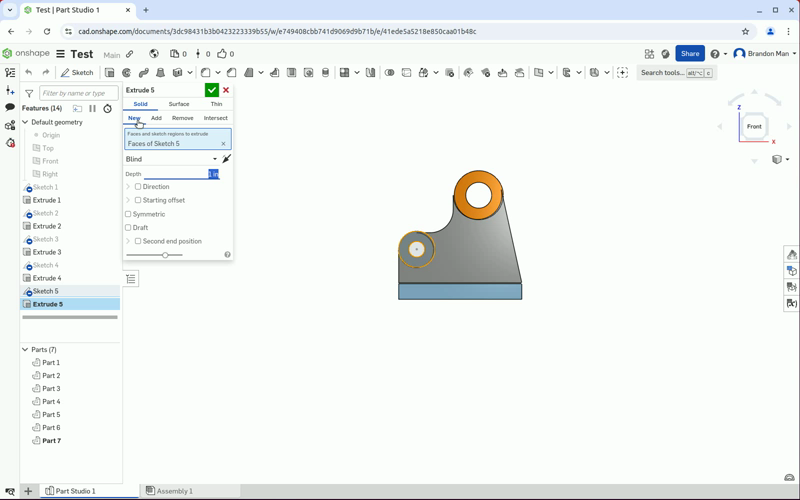
text(4.333)
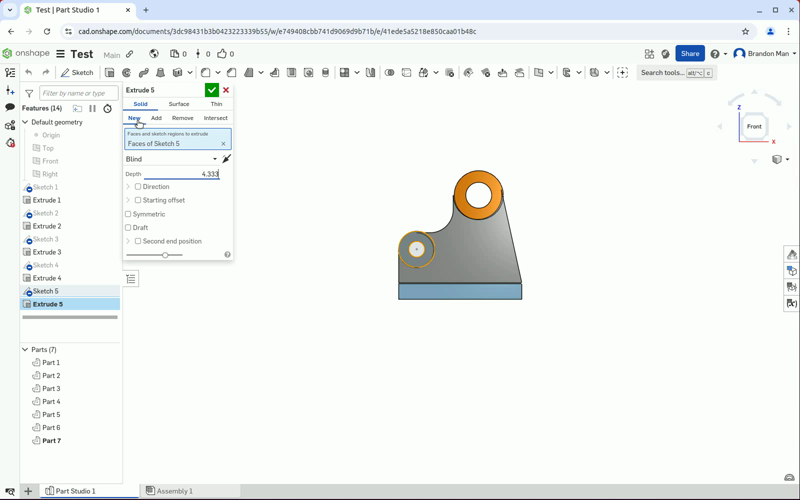
key(enter)
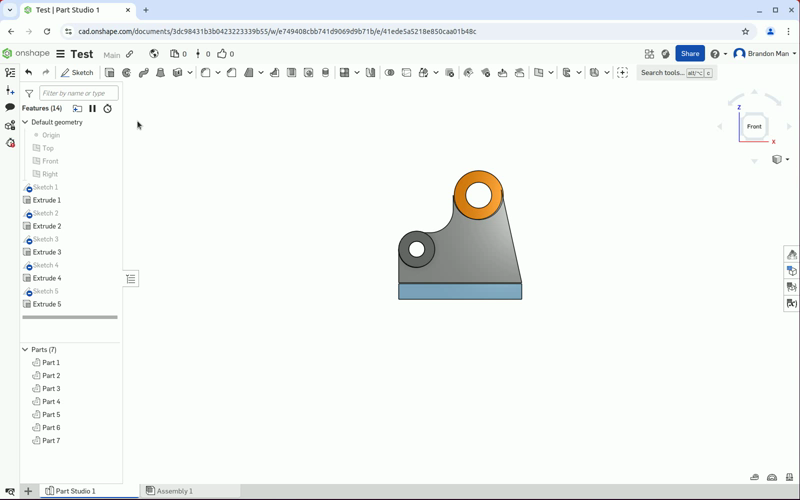
key(shift+h)
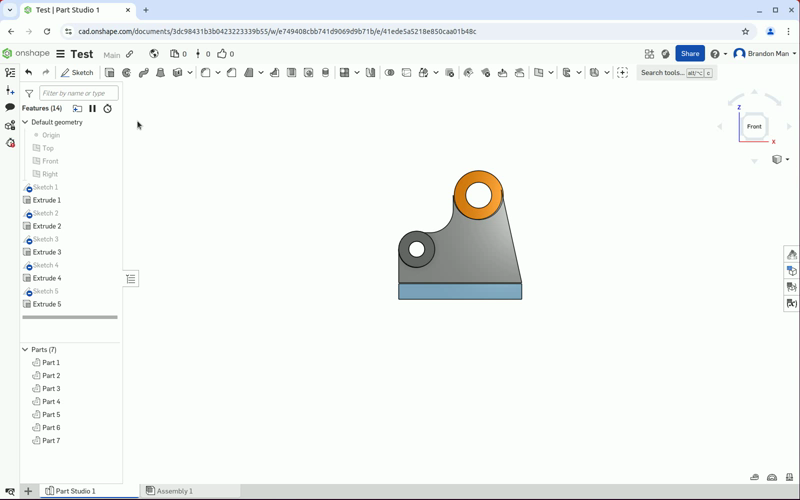
key(shift+h)
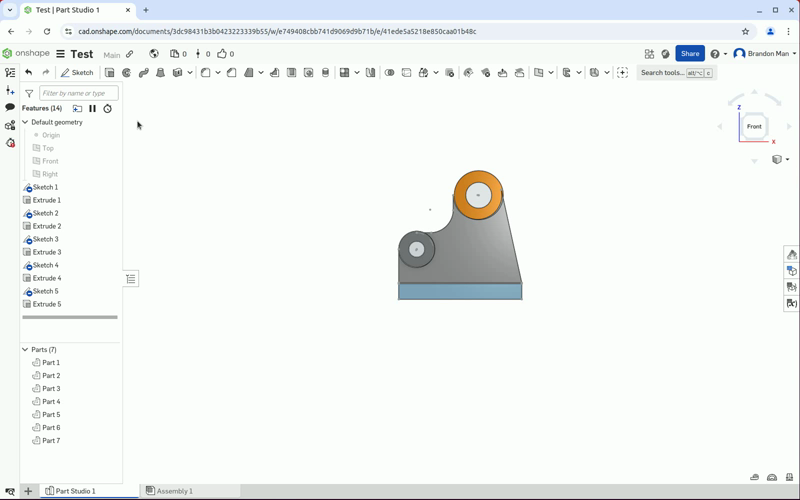
key(shift+7)
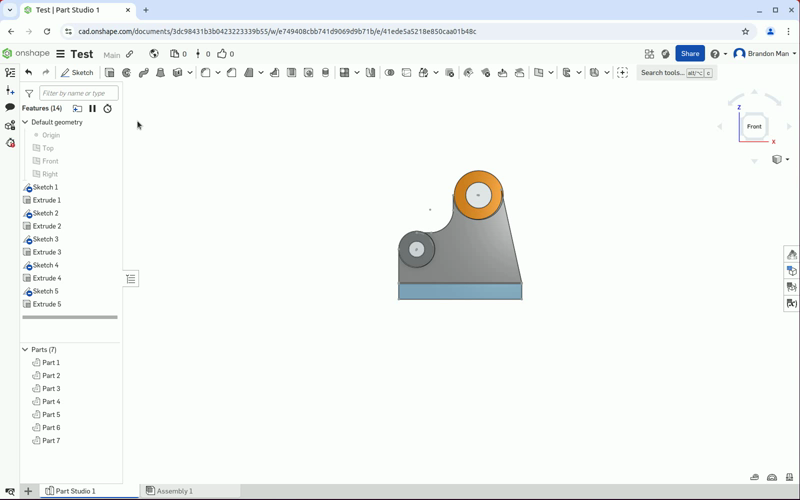
key(left, 2)
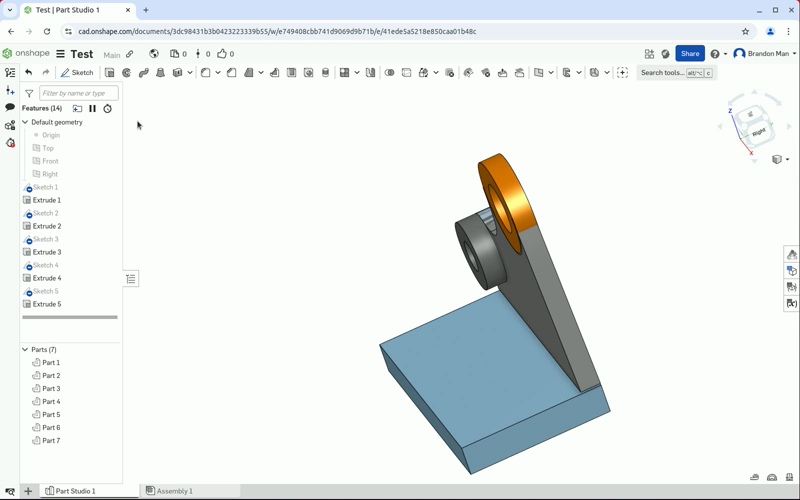
key(down, 2)
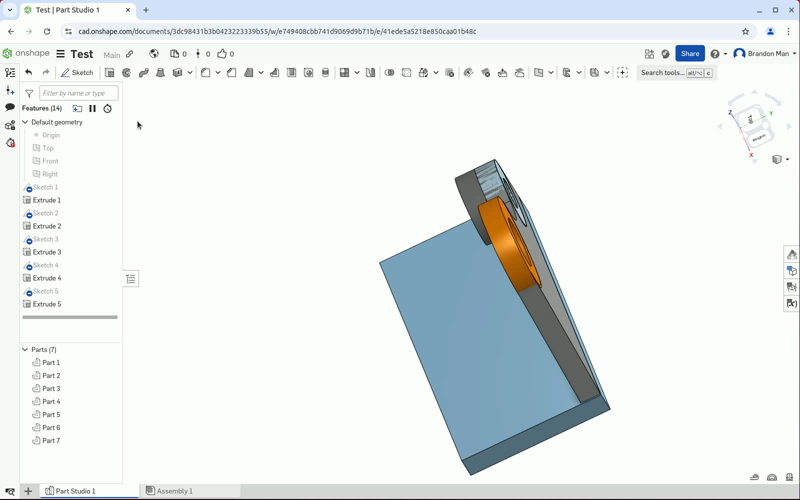
key(up, 2)
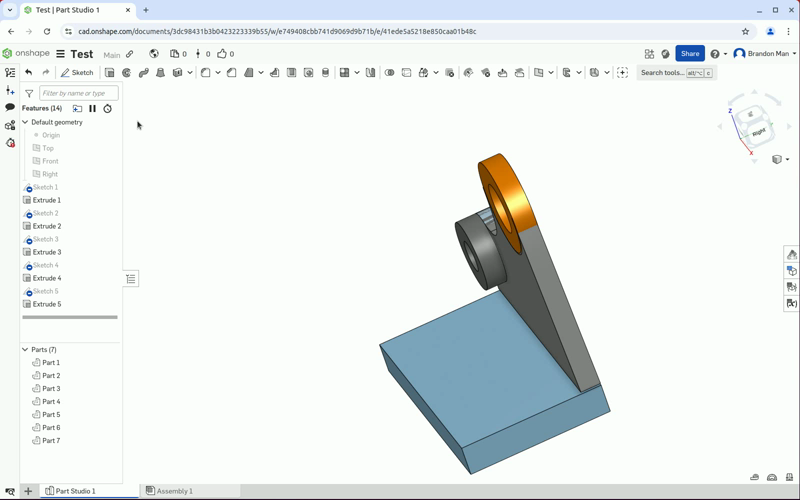
key(right, 2)
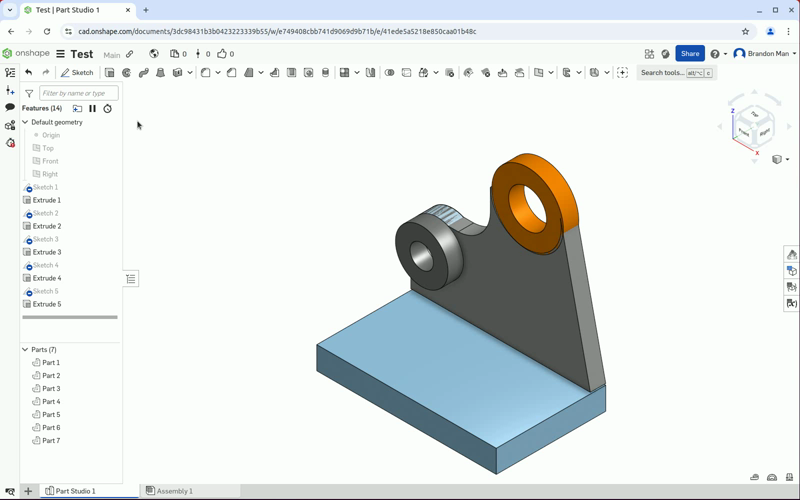
mouse_move(73, 189)
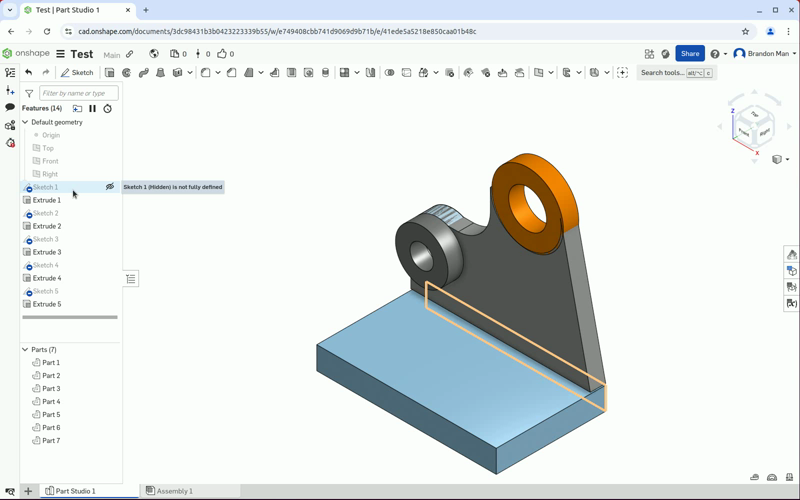
click(73, 189)